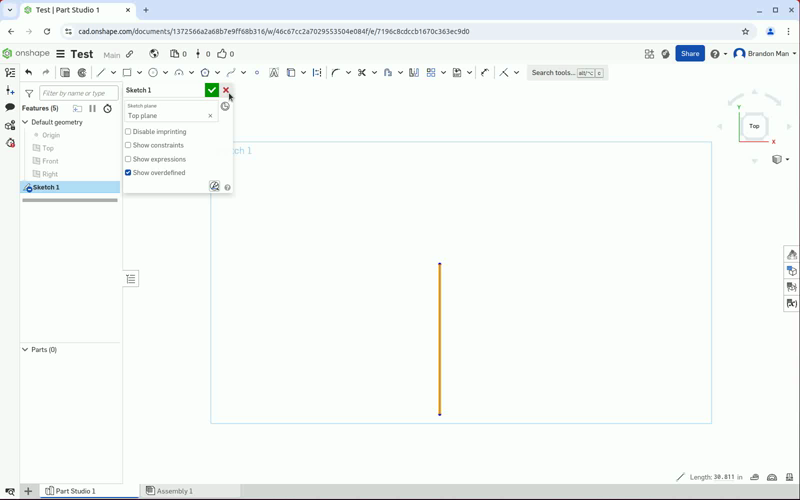
key(shift+h)
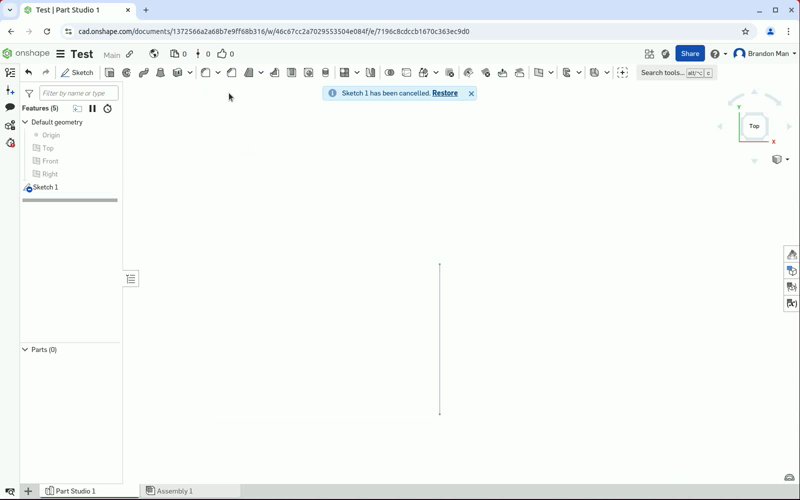
key(shift+s)
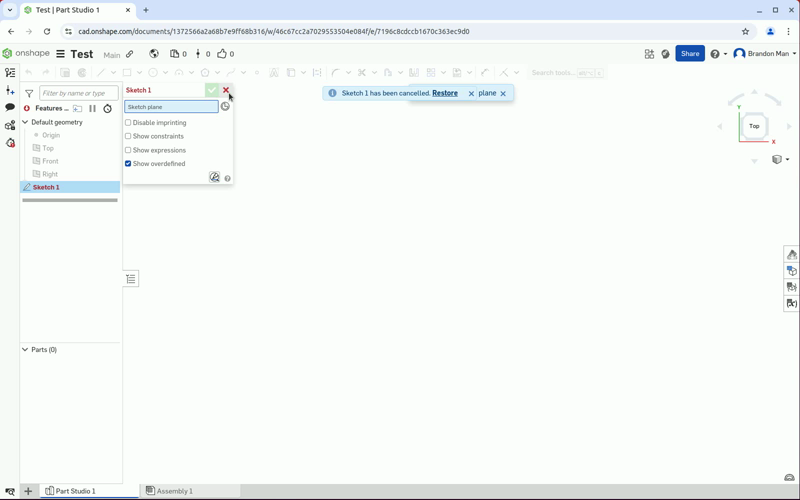
mouse_move(73, 150)
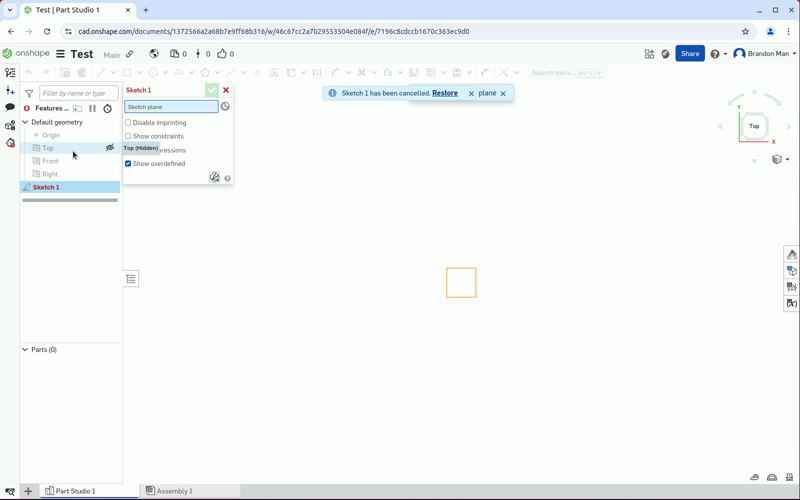
click(73, 150)
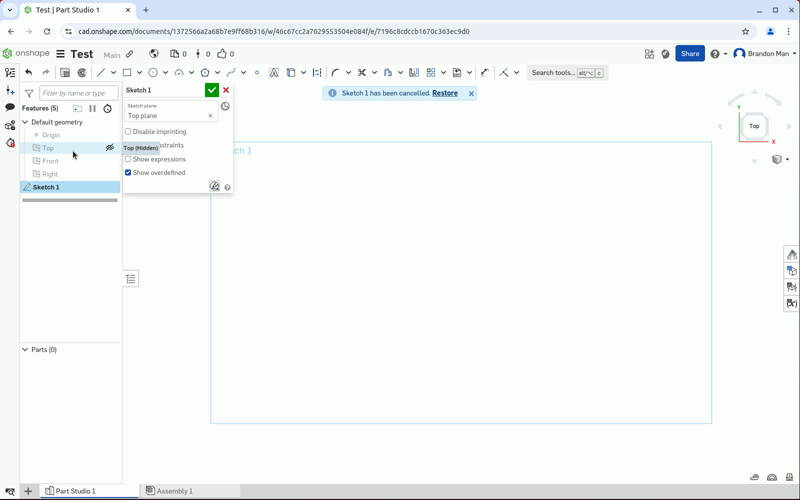
mouse_move(73, 352)
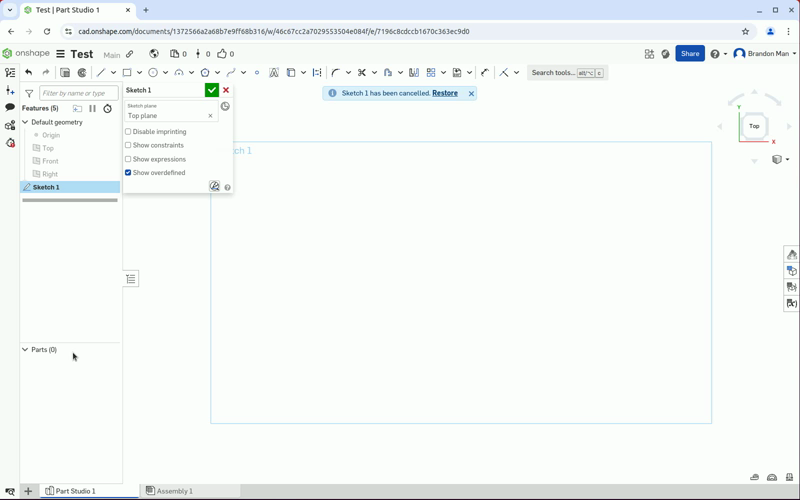
key(y)
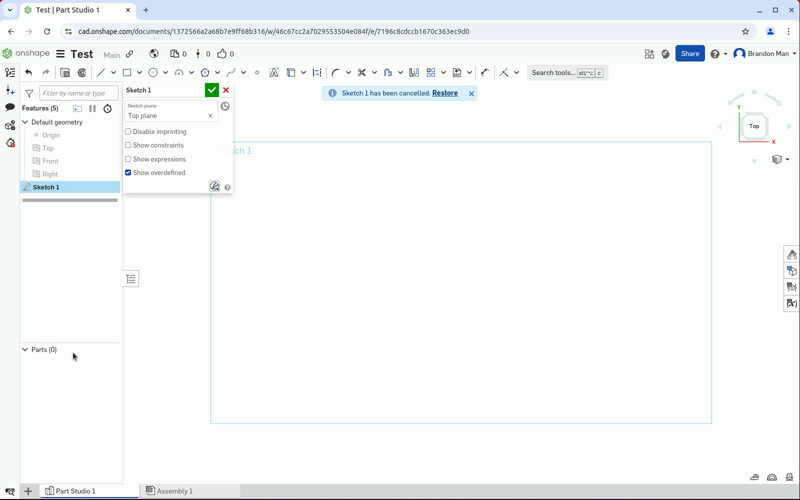
key(c)
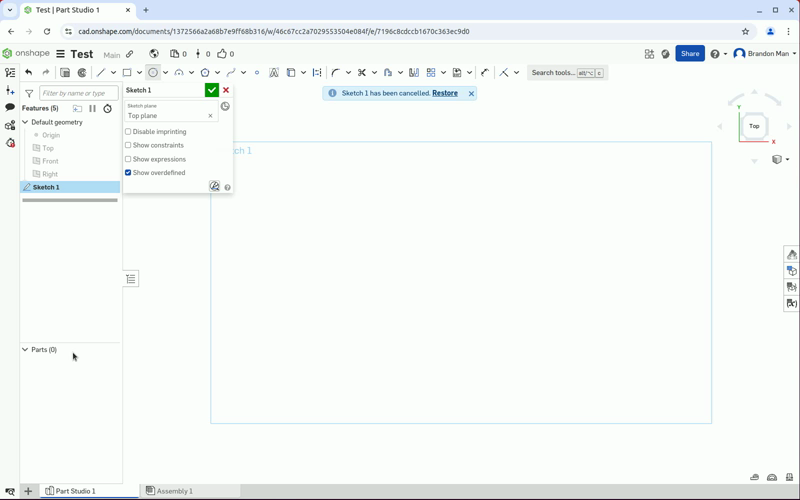
key_down(shift)
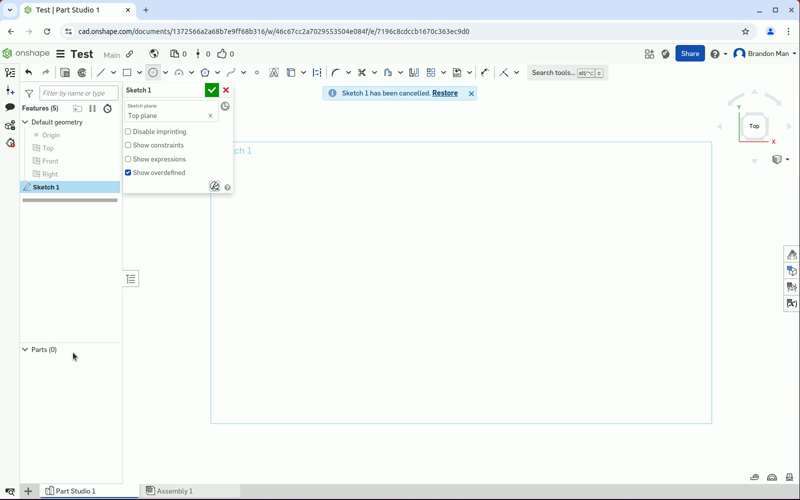
mouse_move(461, 282)
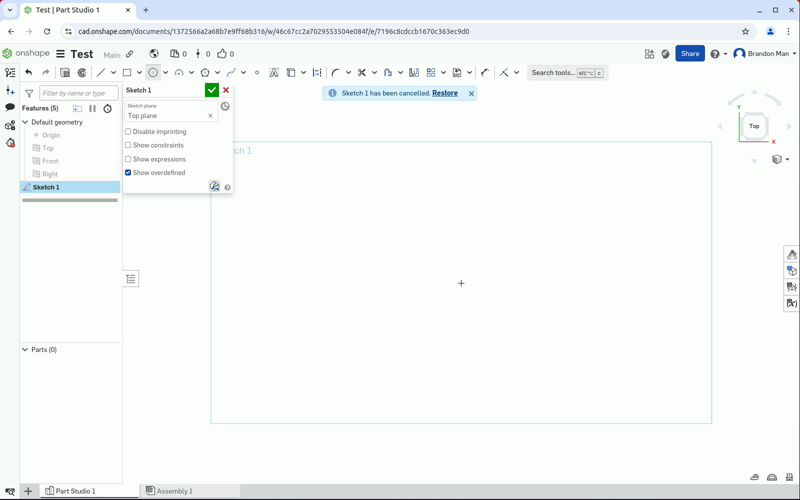
click(461, 282)
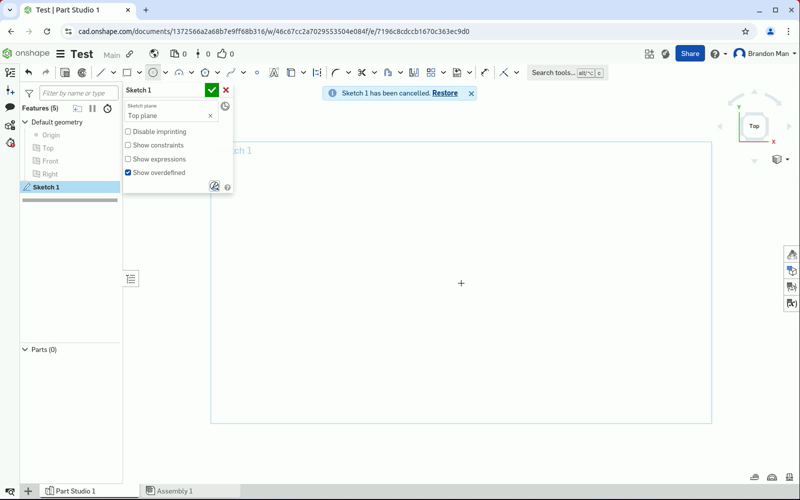
key_up(shift)
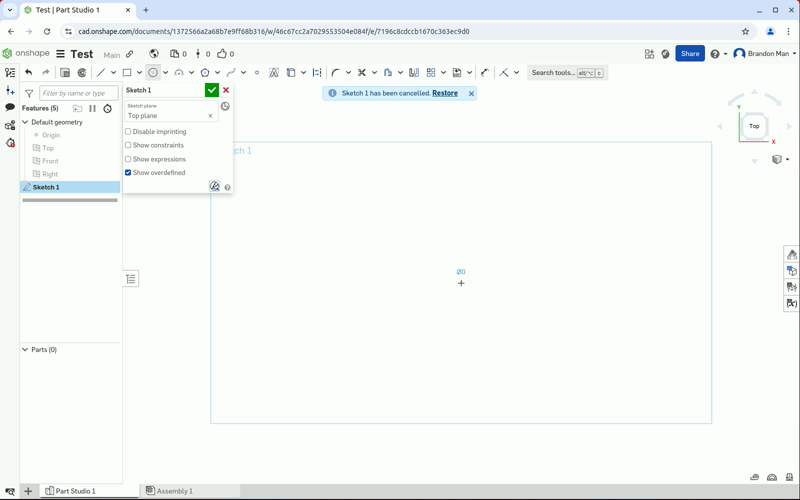
mouse_move(518, 282)
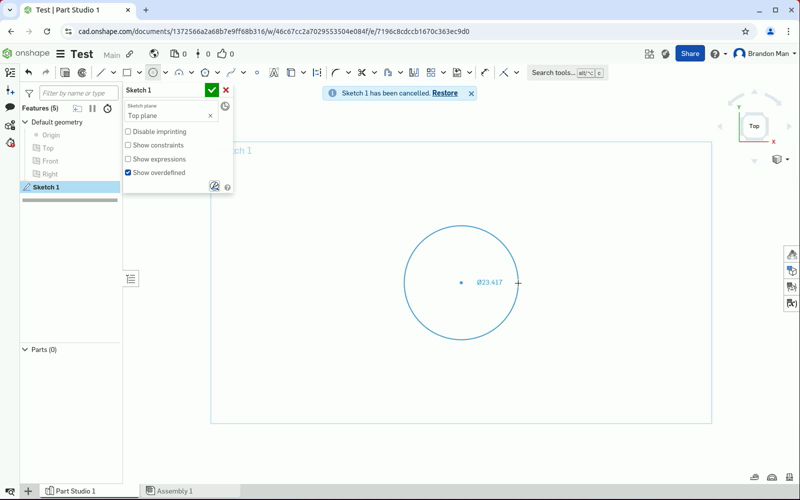
click(518, 282)
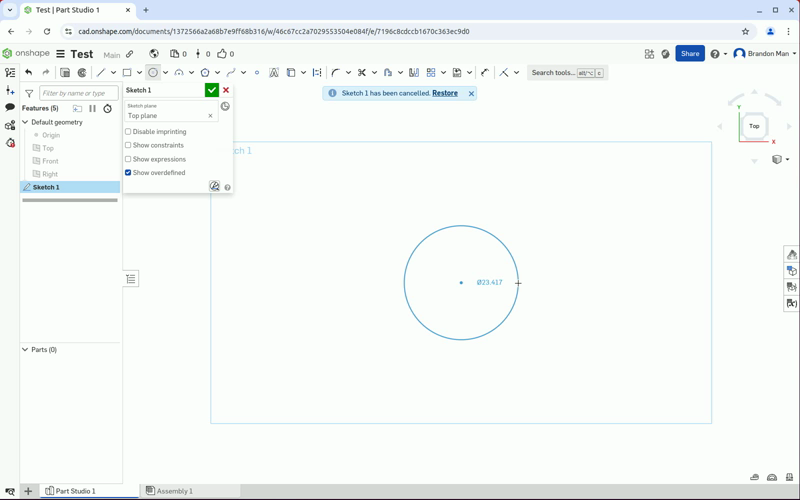
key(esc)
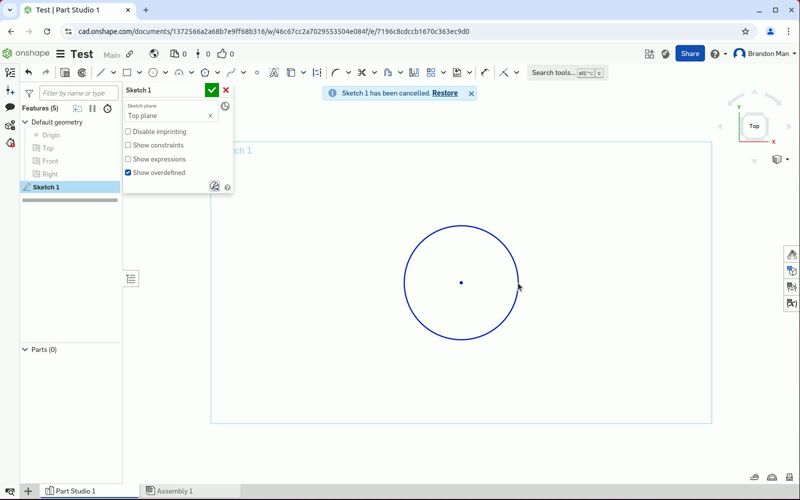
mouse_move(473, 292)
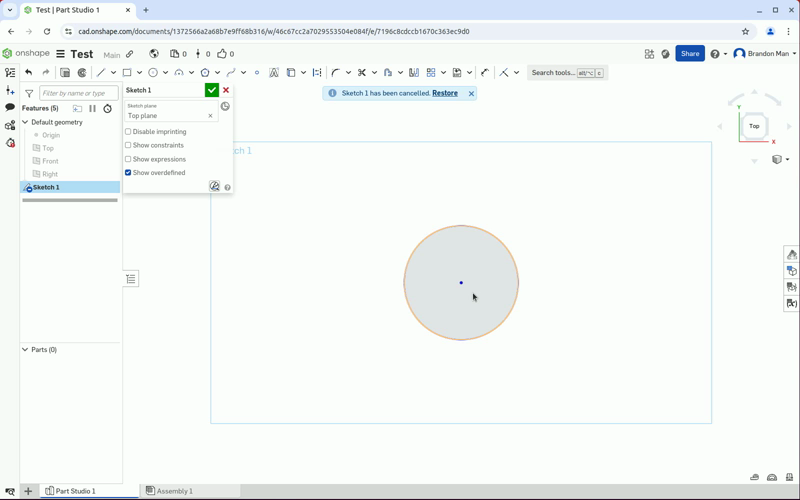
click(473, 292)
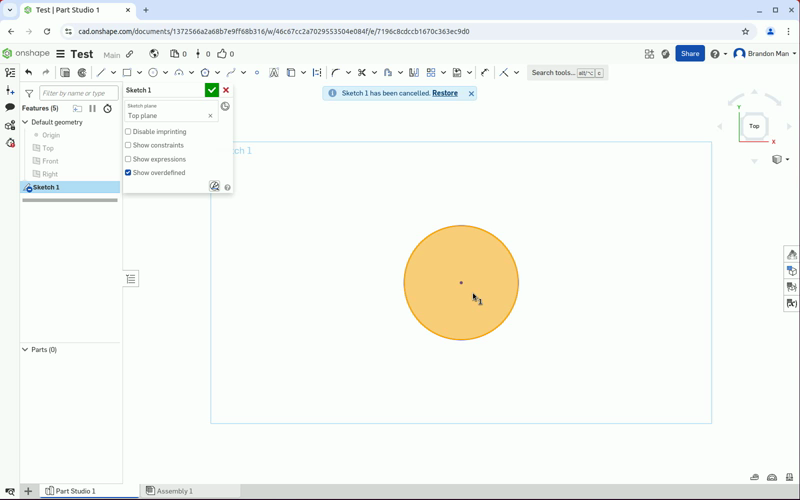
mouse_move(73, 352)
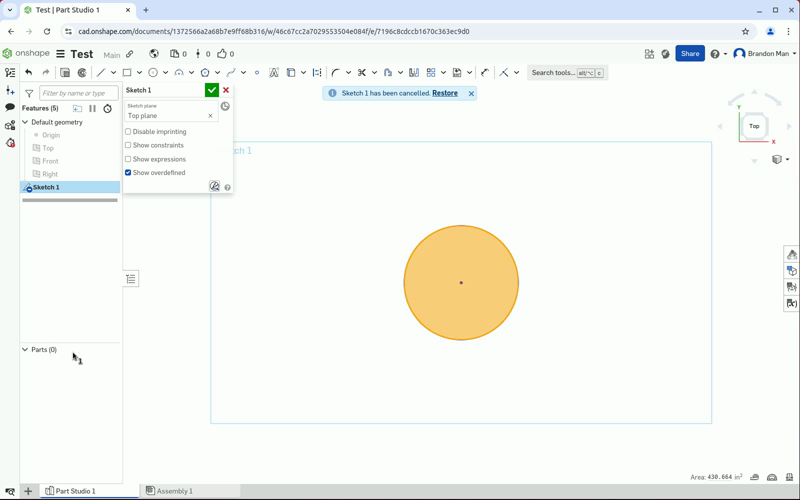
key(shift+y)
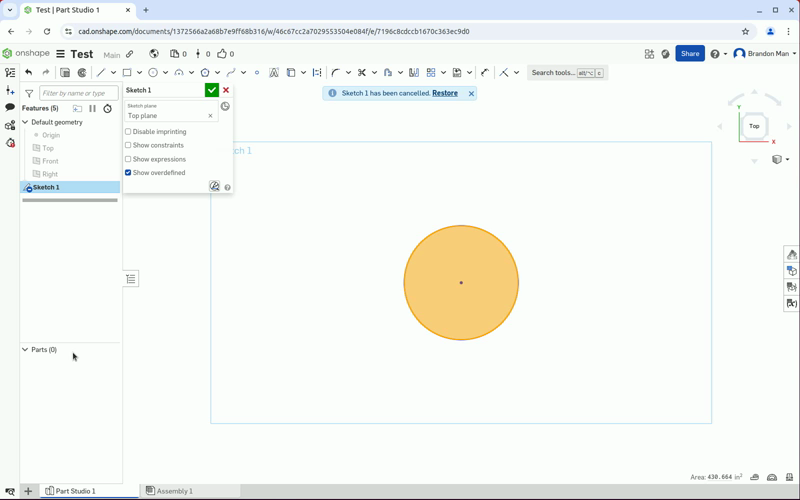
key(shift+e)
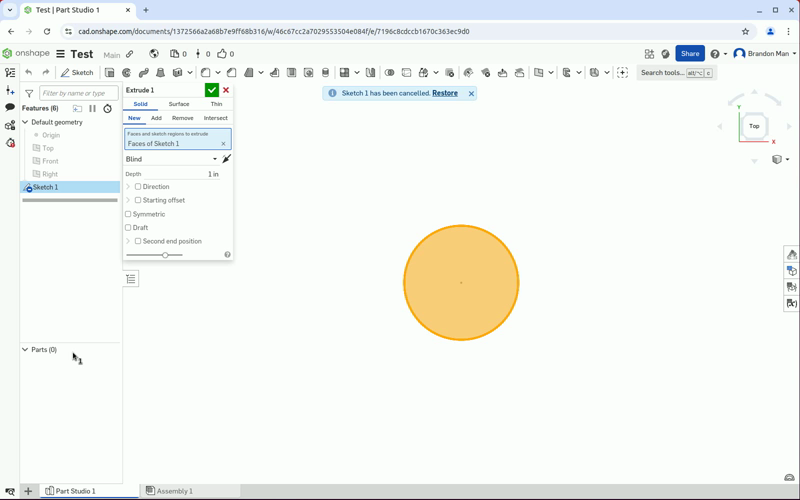
mouse_move(143, 106)
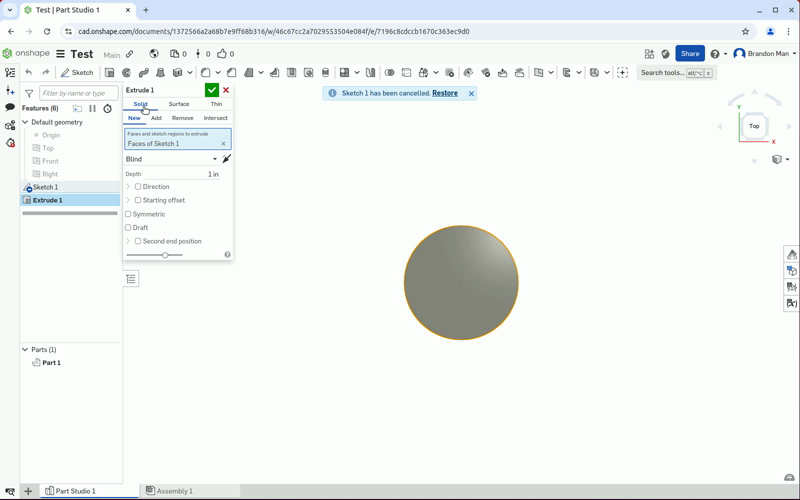
click(143, 106)
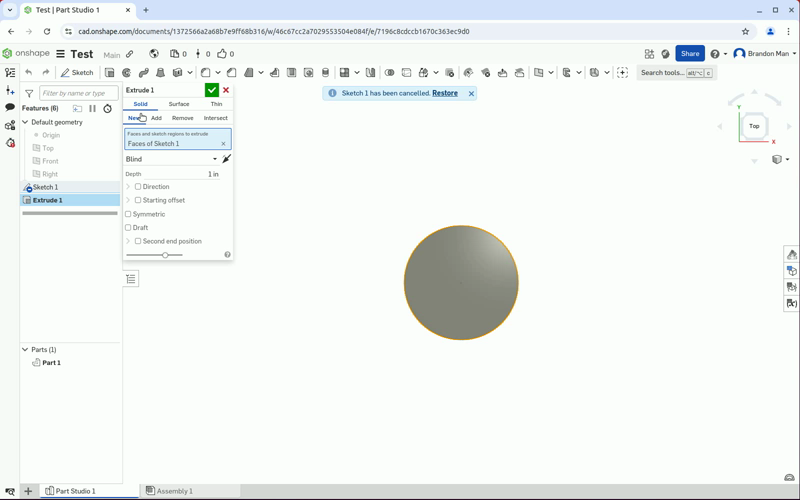
mouse_move(137, 120)
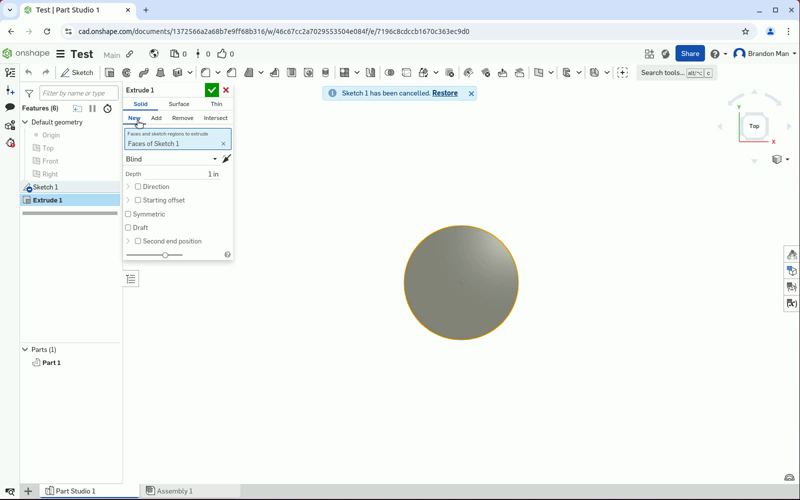
click(137, 120)
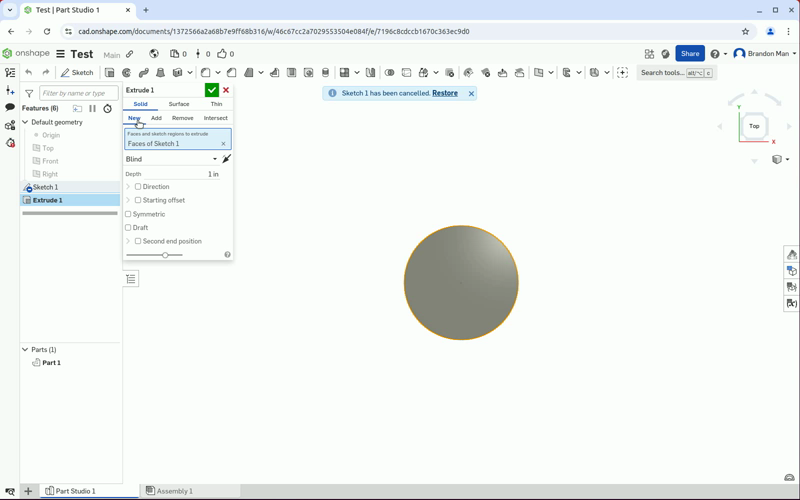
key(tab, 4)
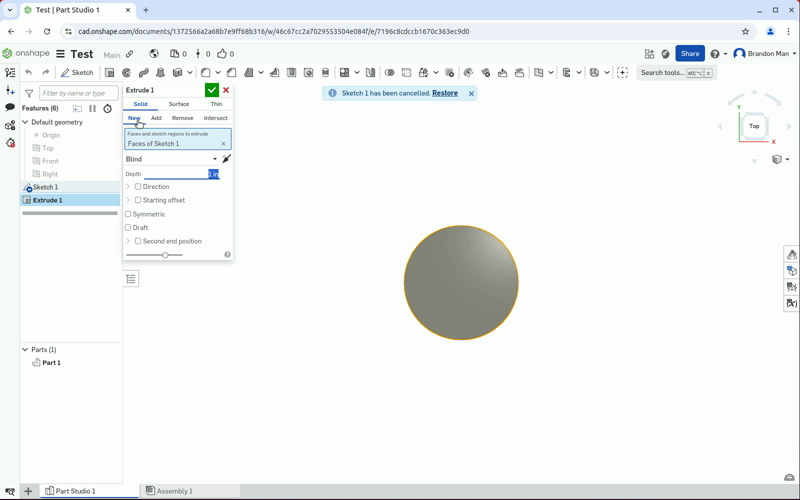
text(8.666)
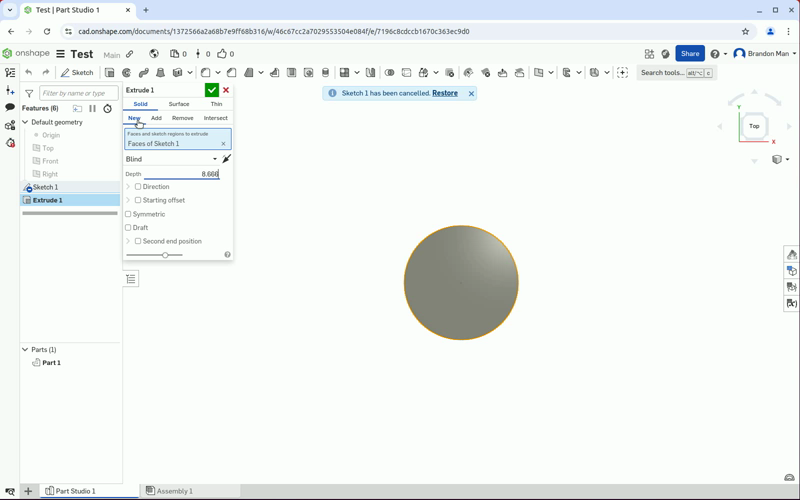
key(enter)
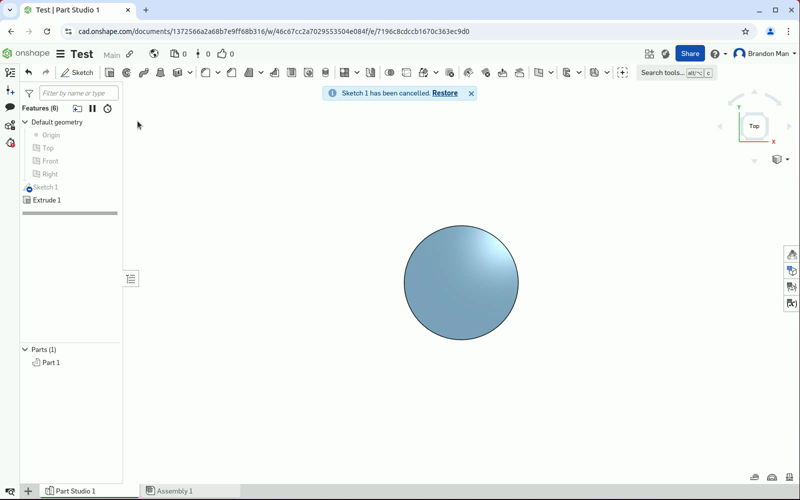
key(shift+h)
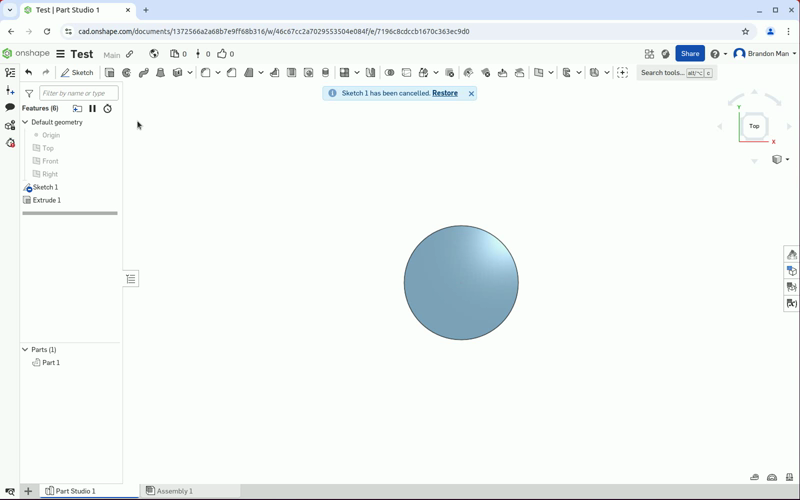
key(shift+h)
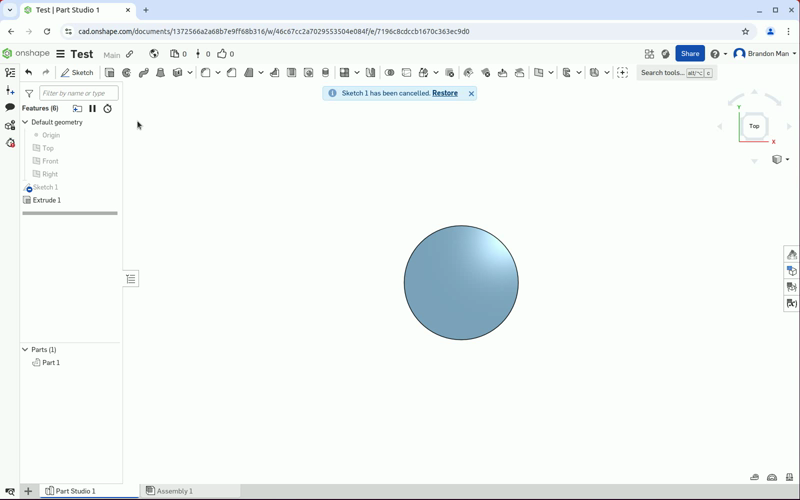
mouse_move(73, 189)
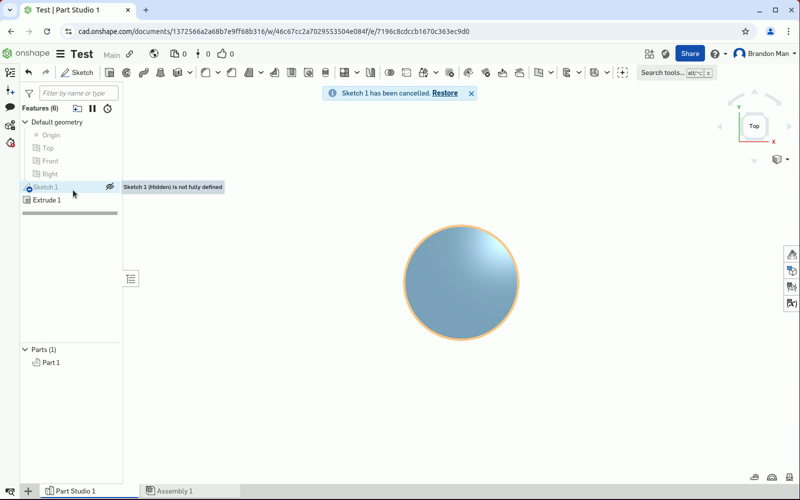
click(73, 189)
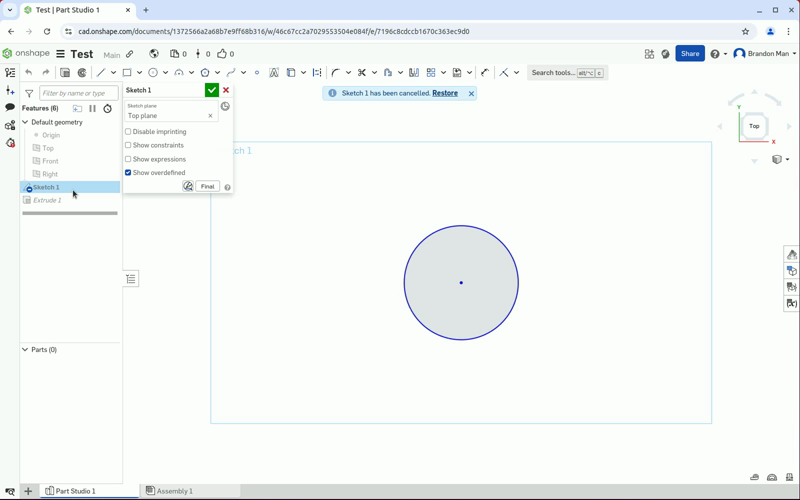
mouse_move(229, 92)
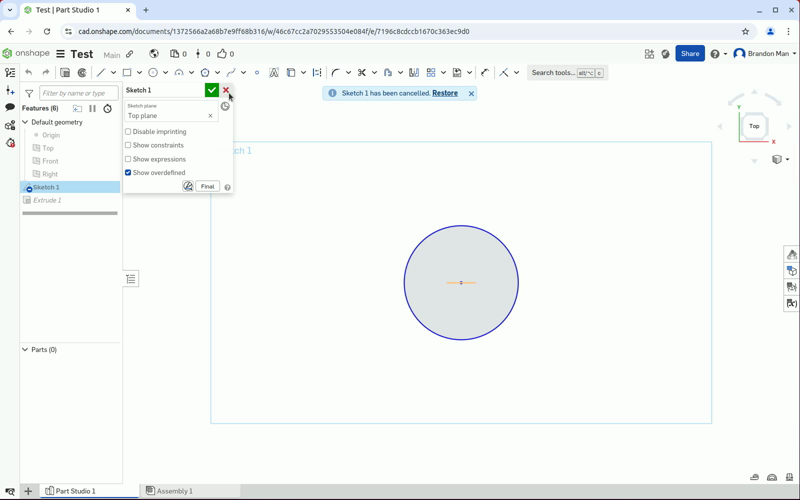
click(229, 92)
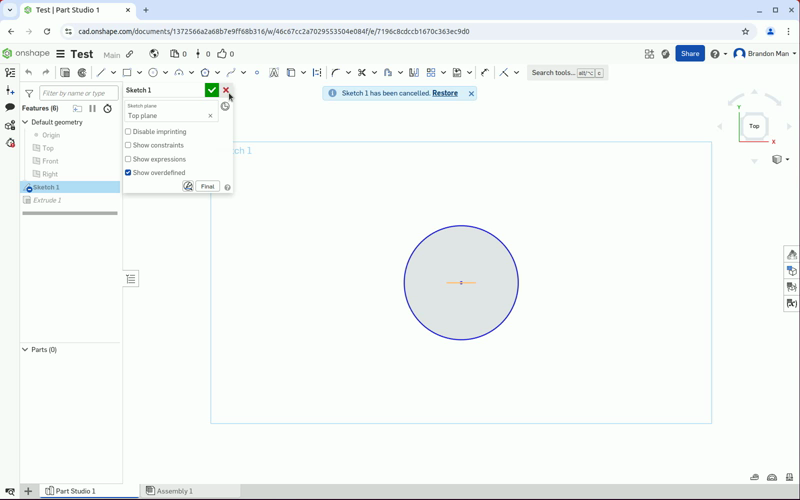
key(shift+s)
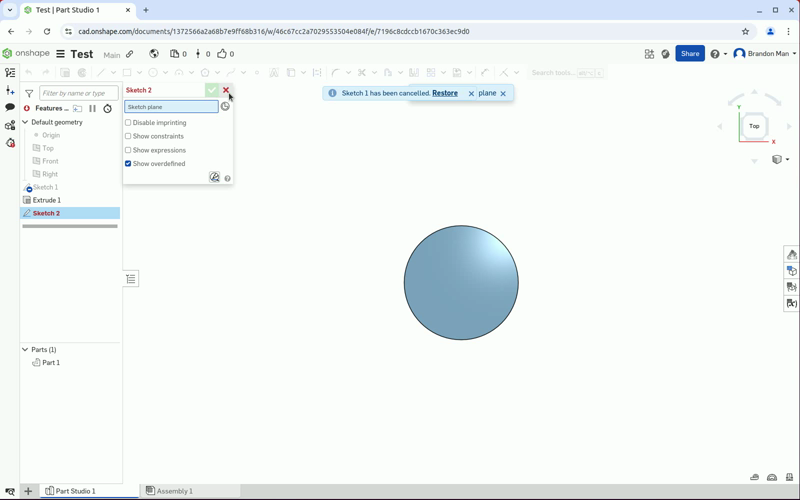
mouse_move(73, 150)
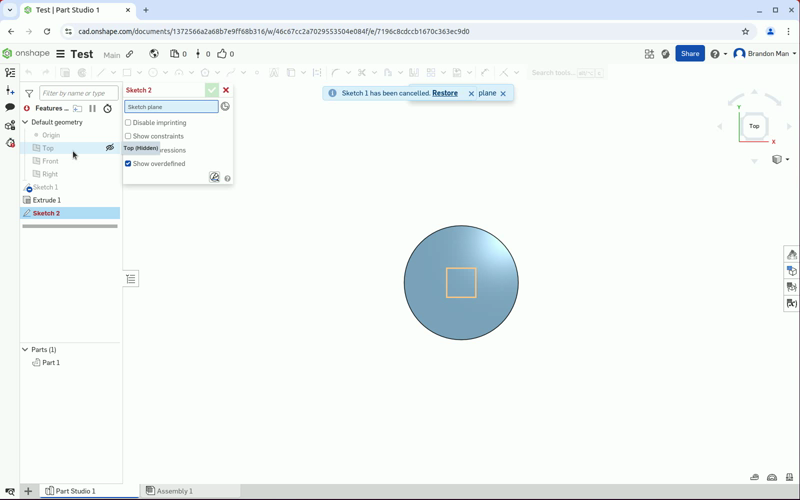
click(73, 150)
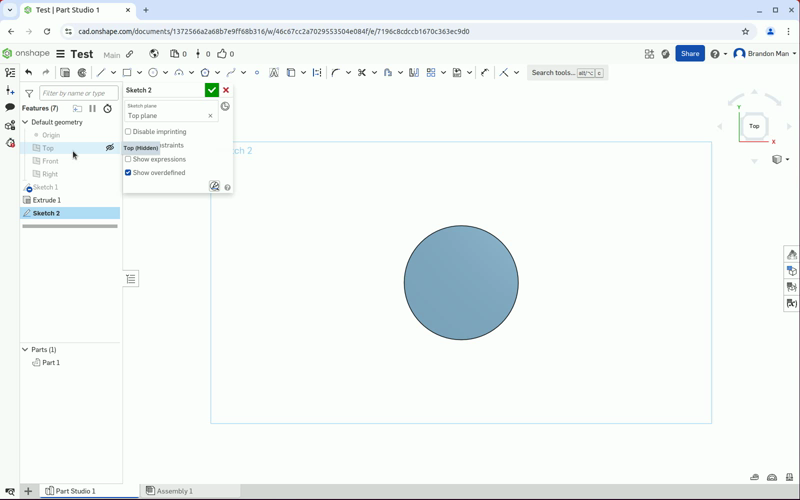
mouse_move(73, 352)
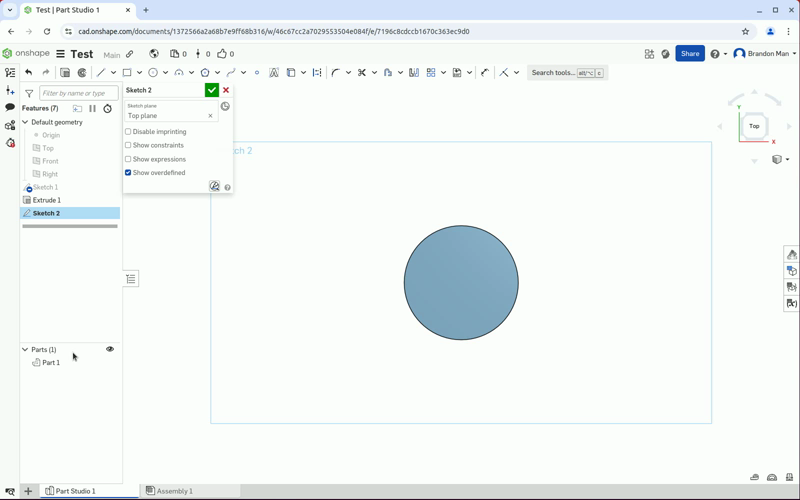
key(y)
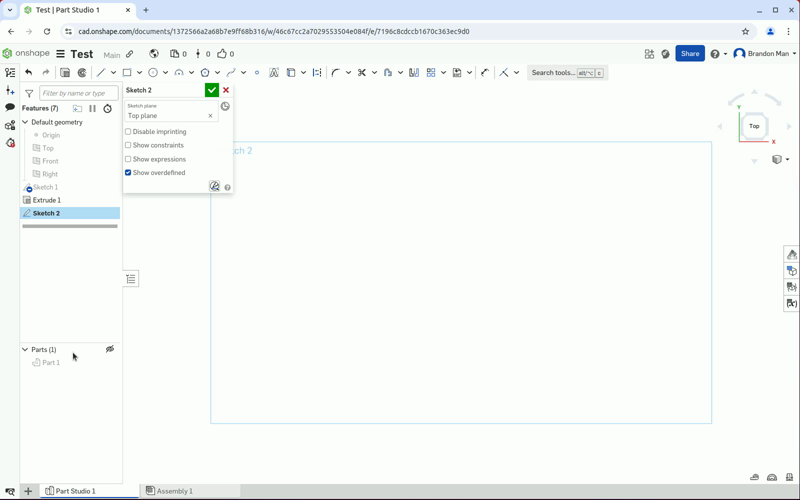
key(l)
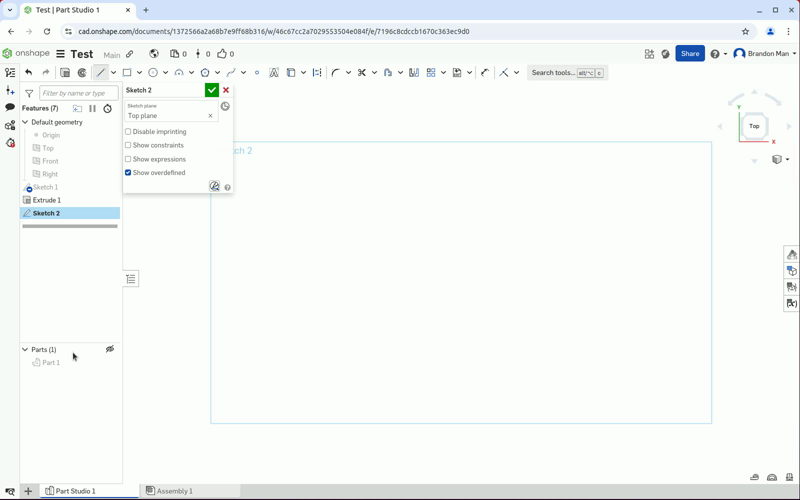
key_down(shift)
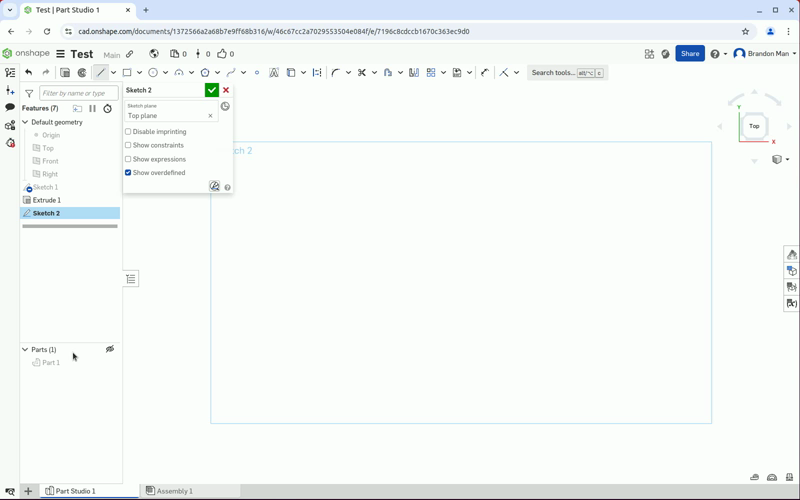
mouse_move(460, 282)
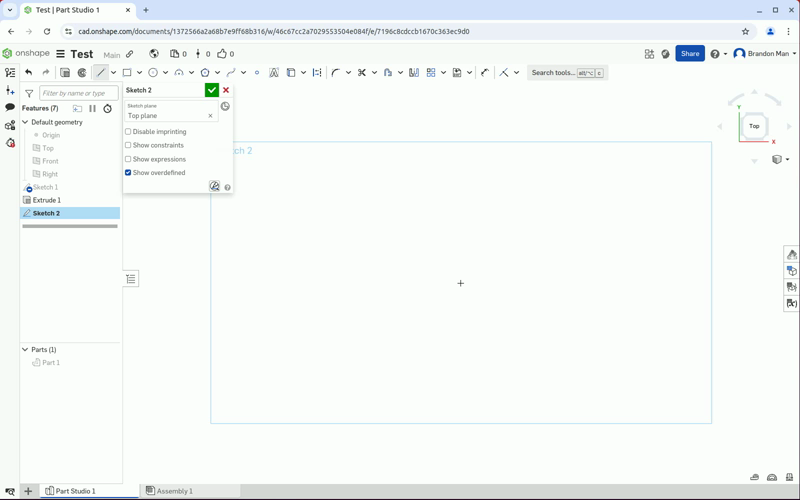
click(460, 282)
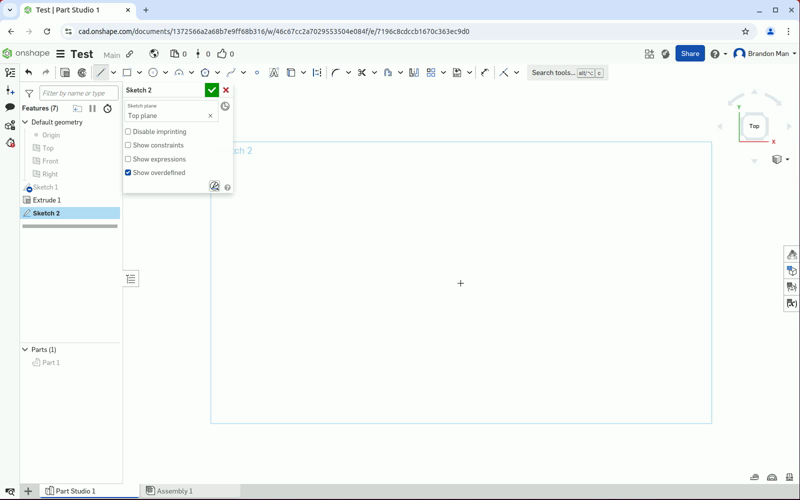
key_up(shift)
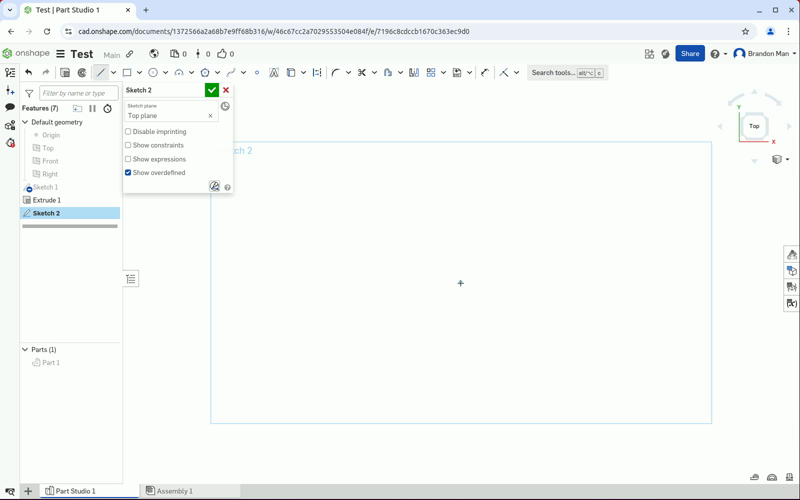
key_down(shift)
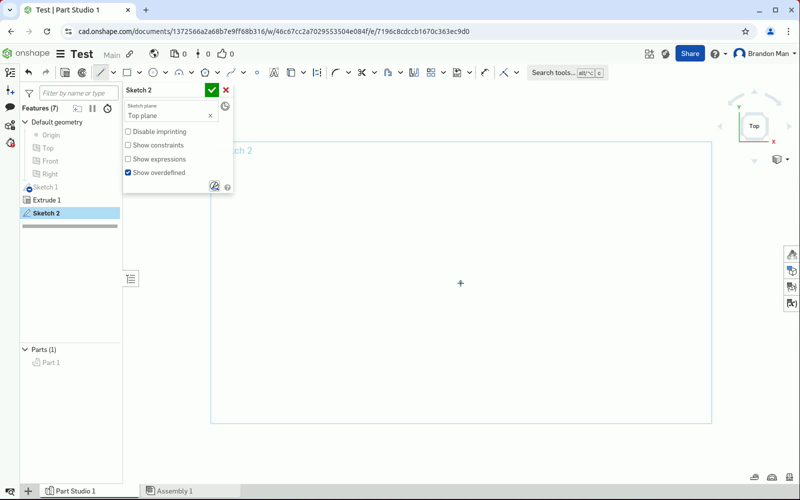
mouse_move(573, 282)
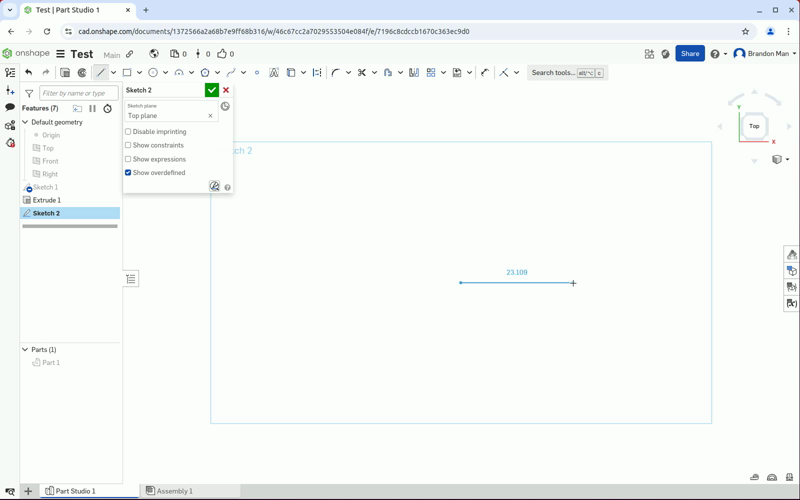
click(573, 282)
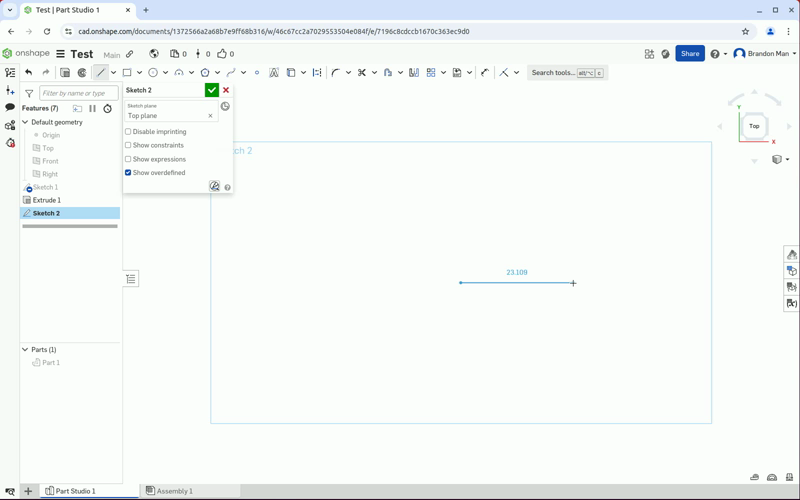
key_up(shift)
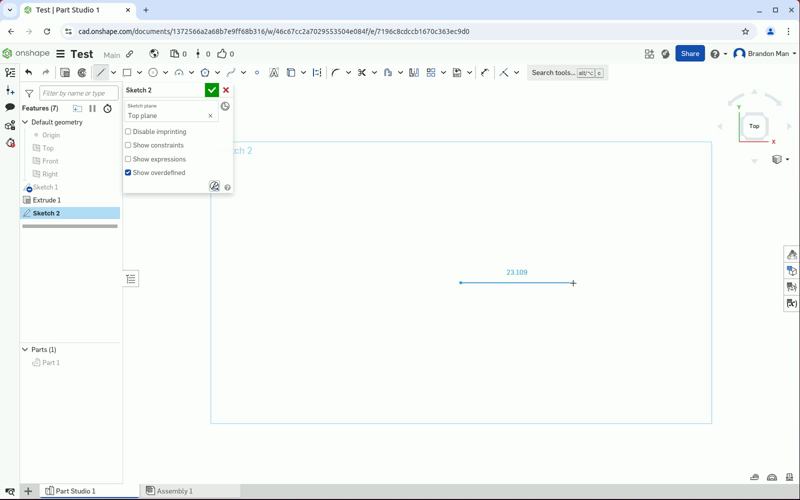
key_down(shift)
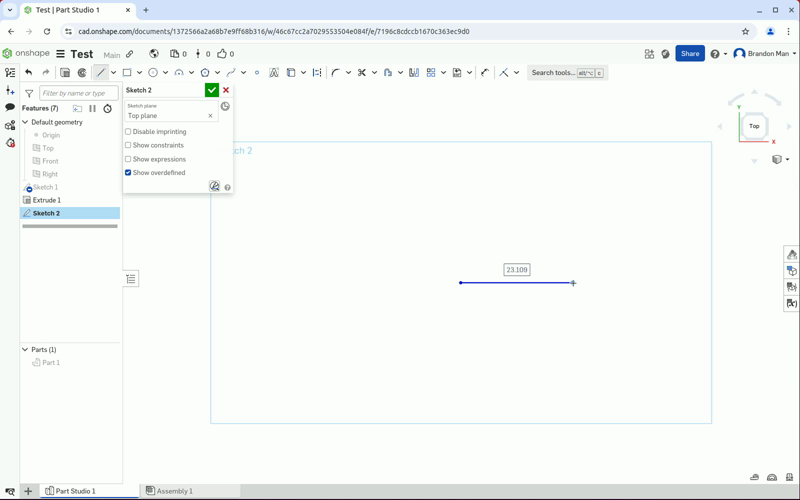
mouse_move(589, 282)
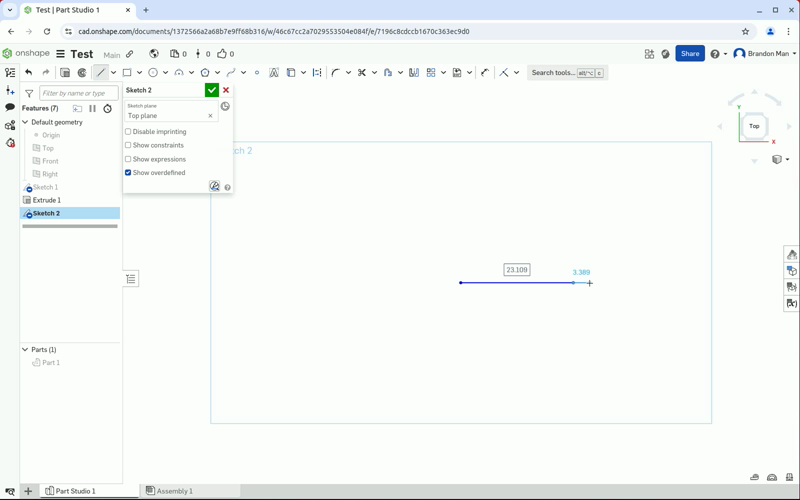
mouse_move(573, 275)
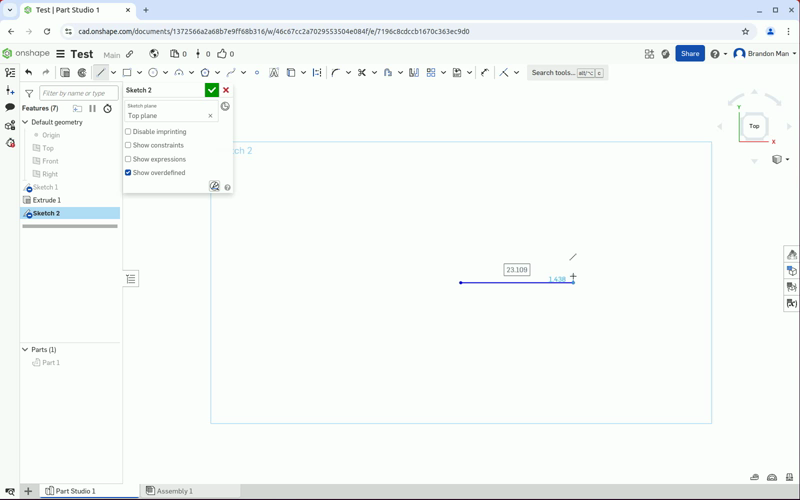
scroll(6)
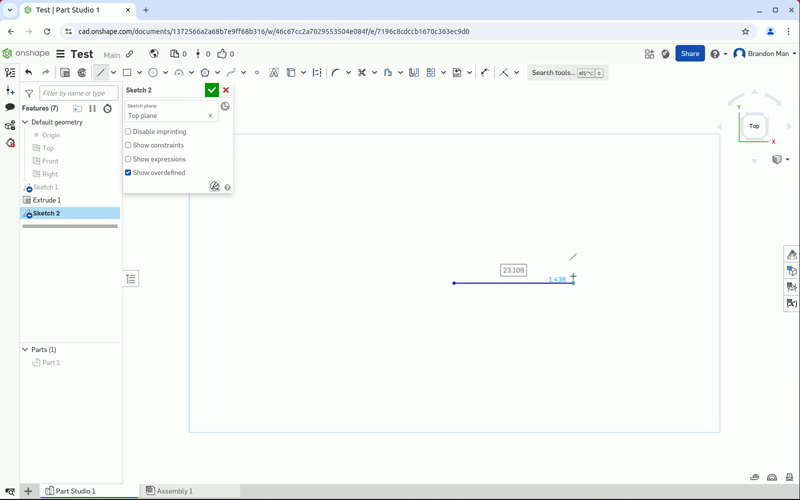
scroll(6)
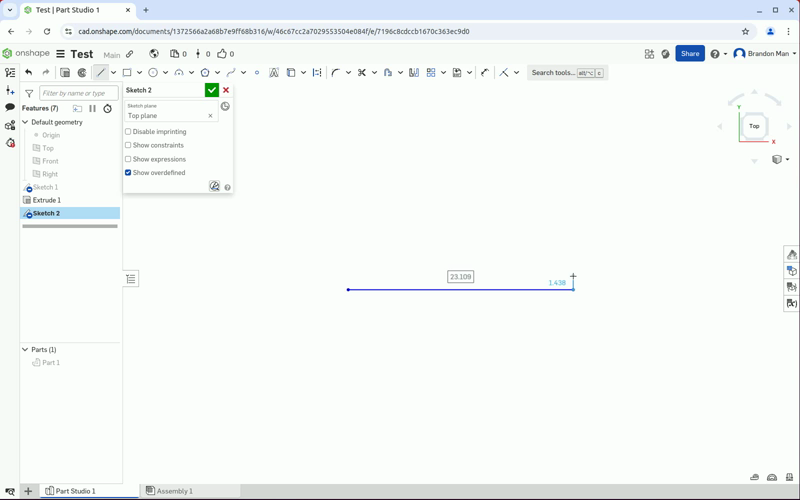
scroll(6)
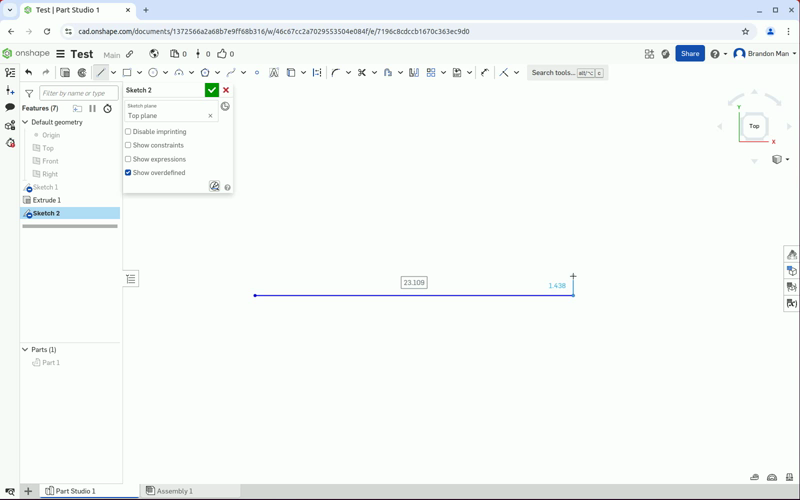
scroll(6)
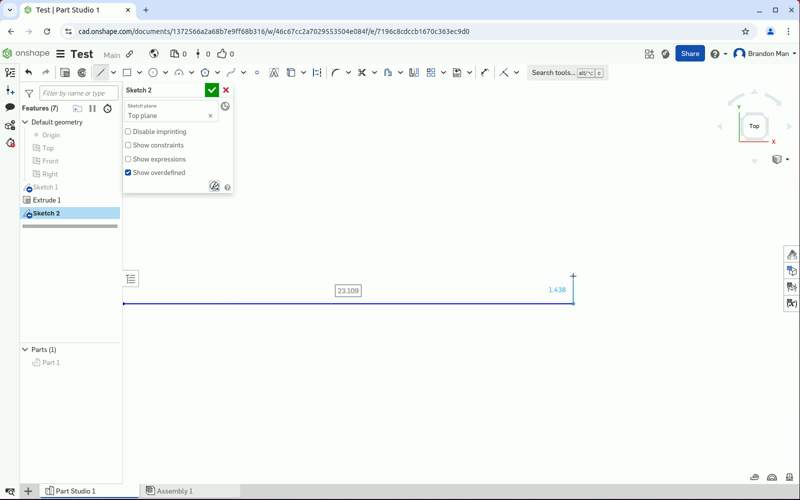
scroll(6)
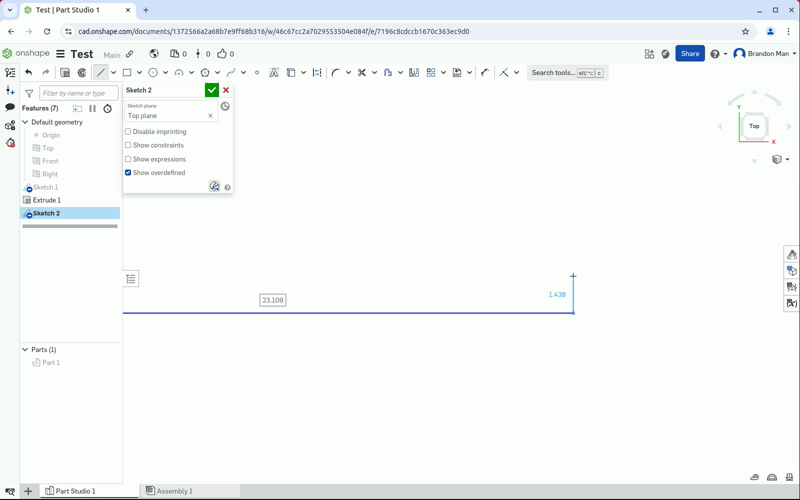
scroll(6)
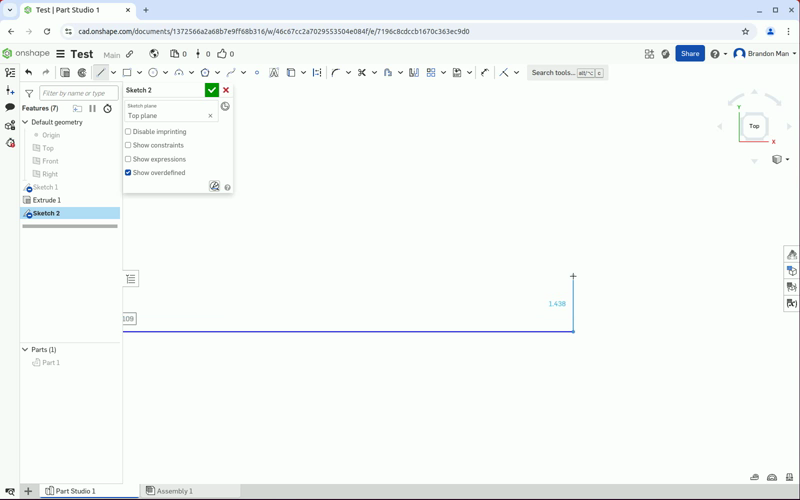
scroll(6)
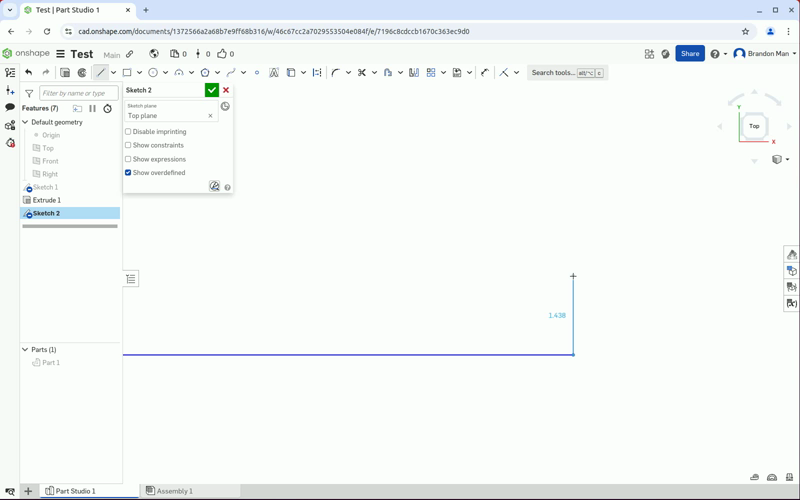
click(573, 275)
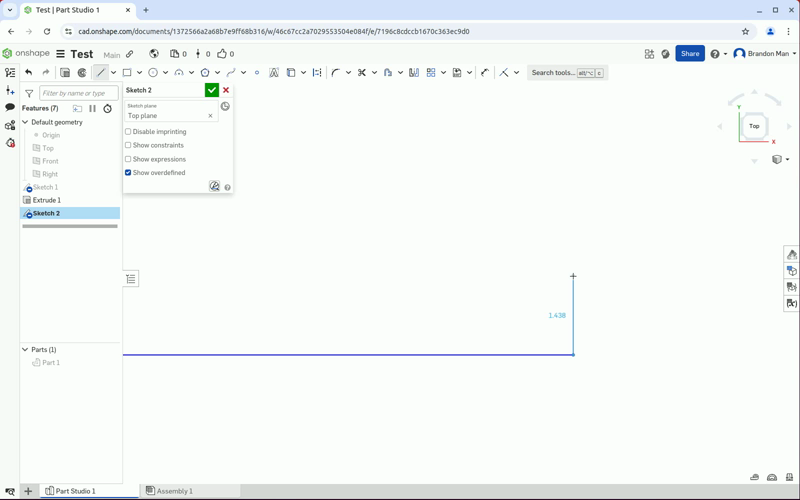
scroll(-6)
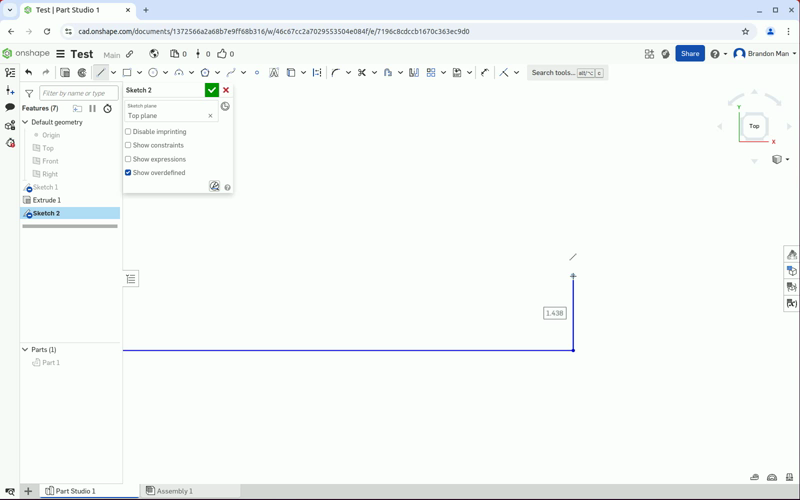
scroll(-6)
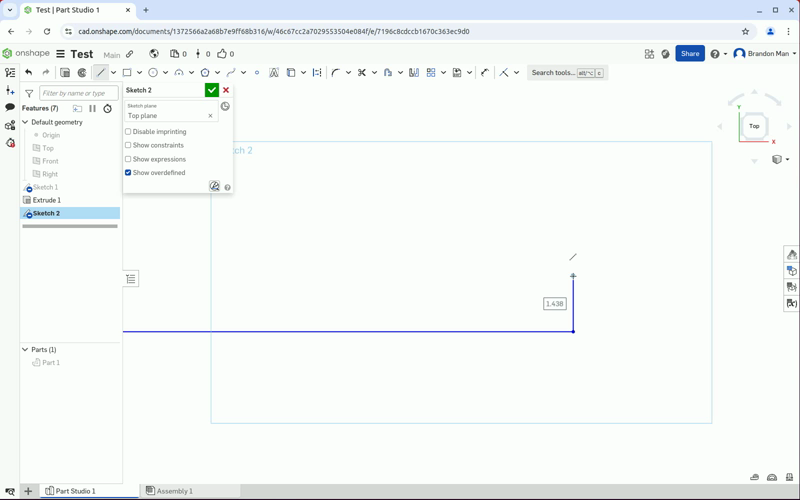
scroll(-6)
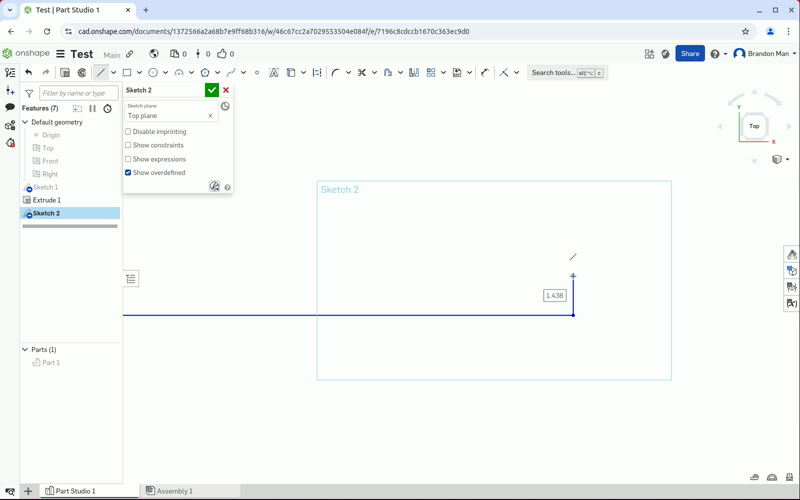
scroll(-6)
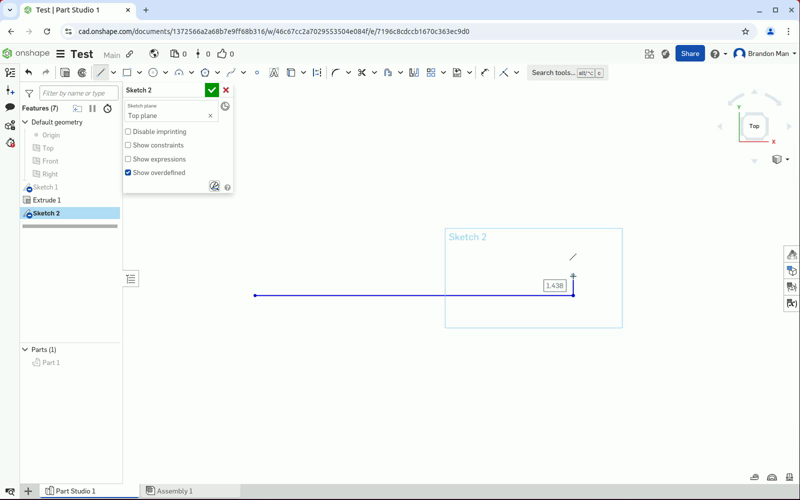
scroll(-6)
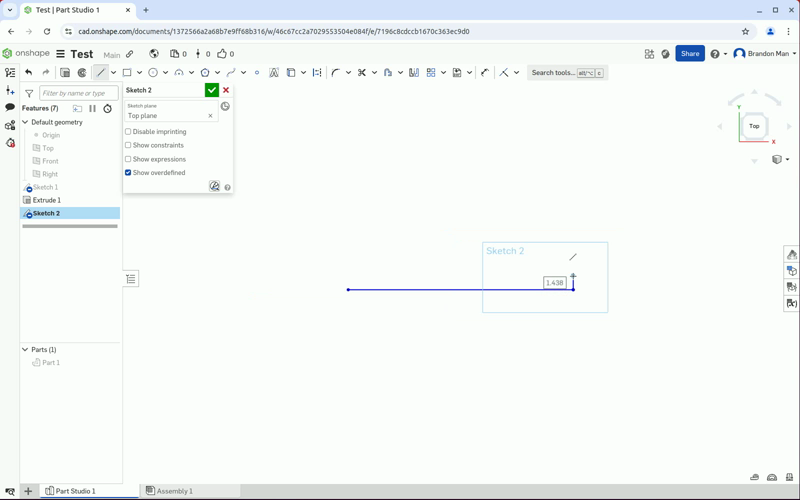
scroll(-6)
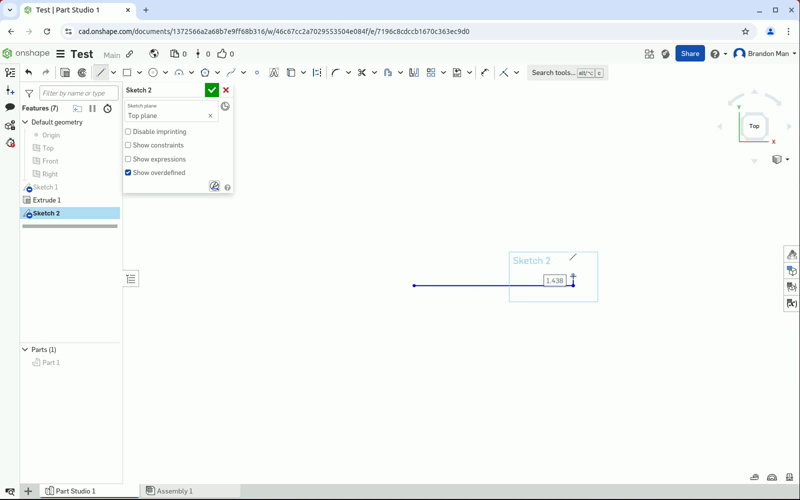
scroll(-6)
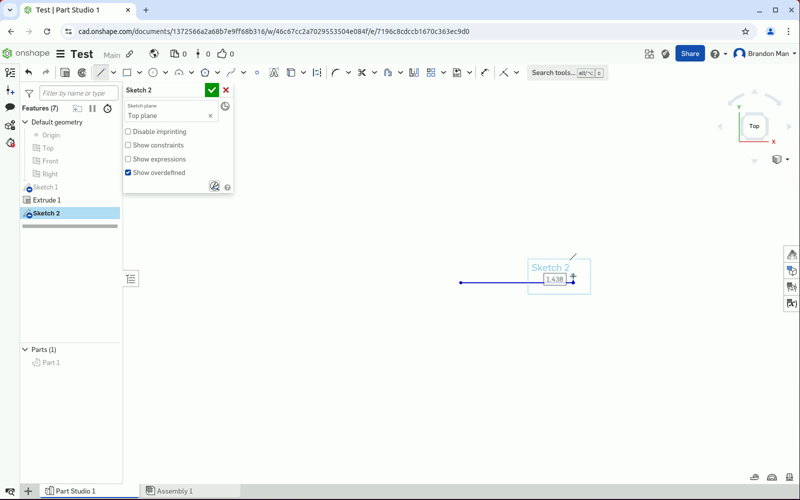
key_up(shift)
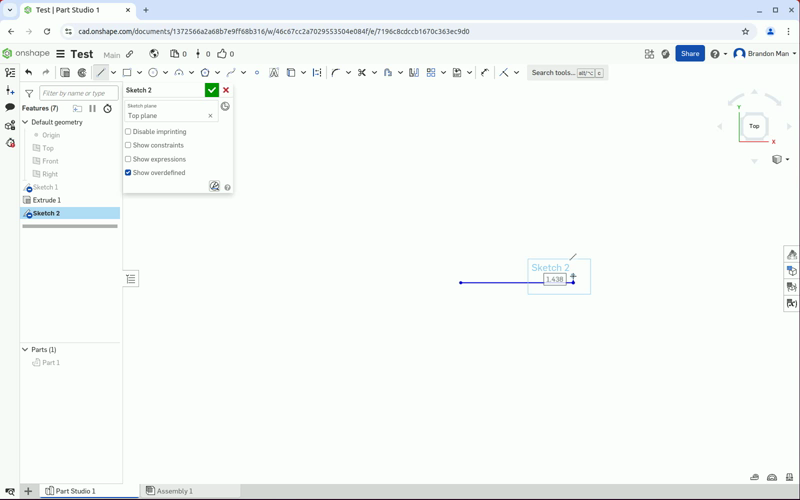
key_down(shift)
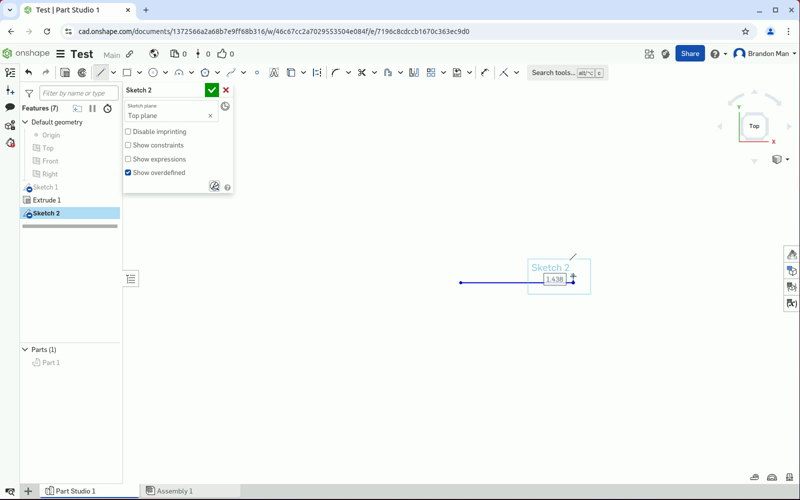
mouse_move(460, 275)
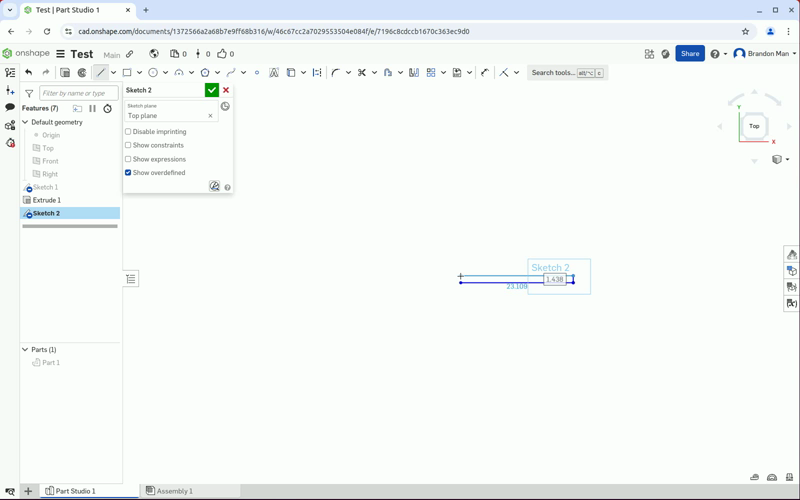
click(460, 275)
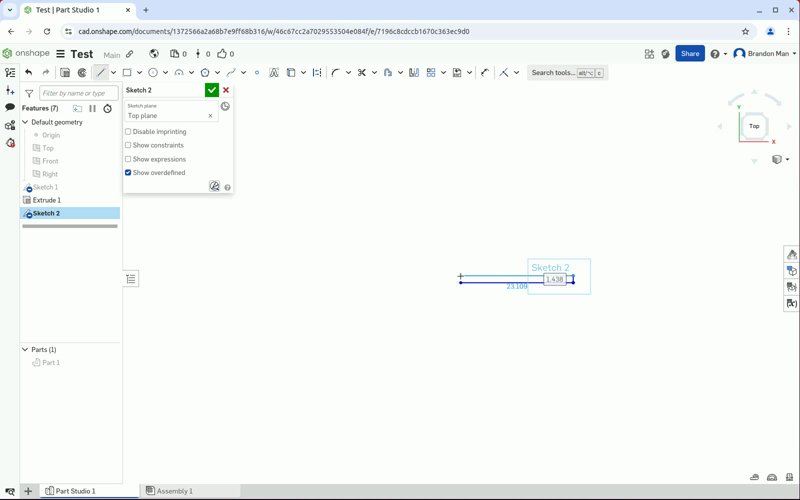
key_up(shift)
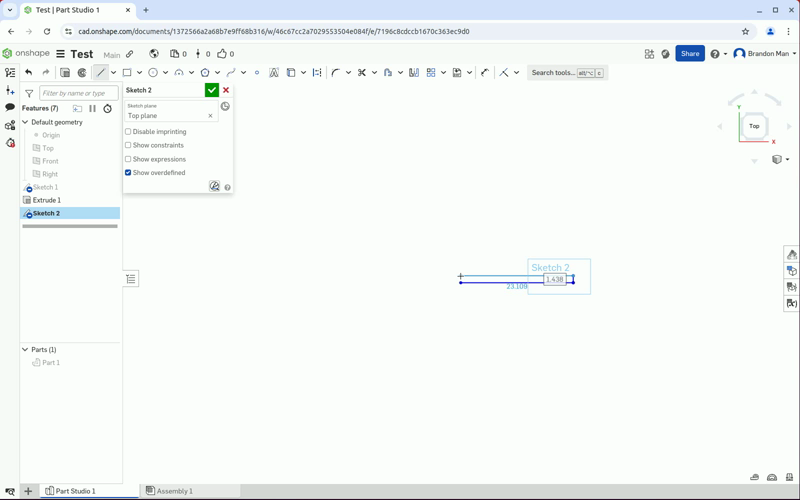
mouse_move(490, 275)
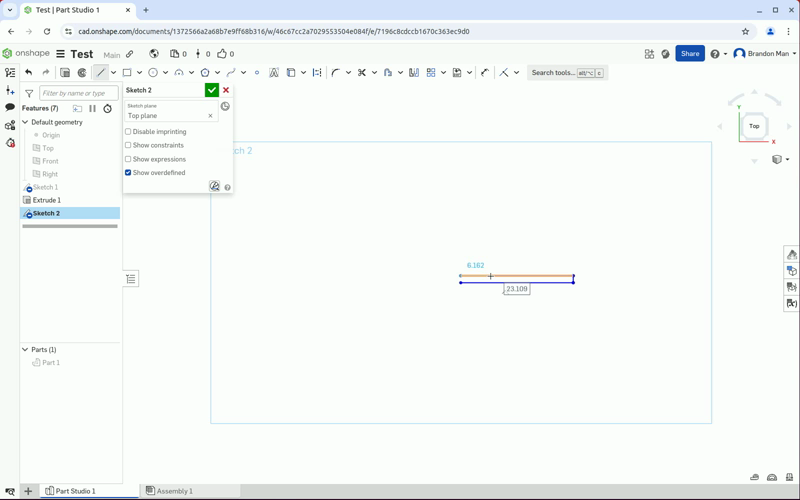
key_down(shift)
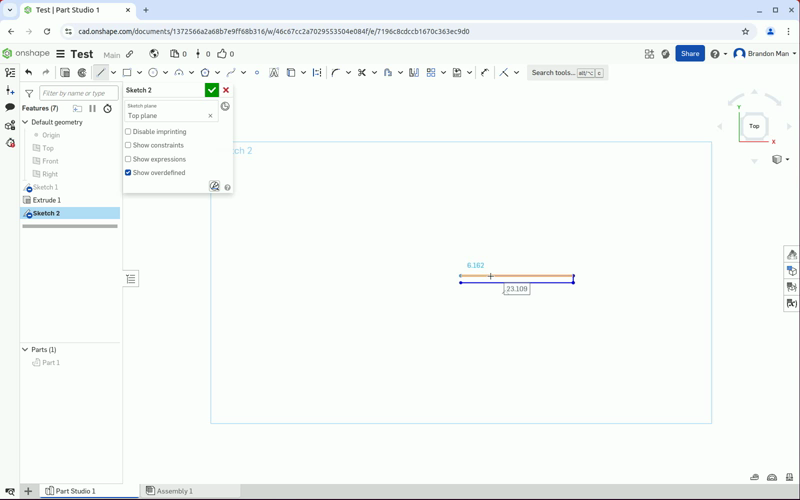
mouse_move(460, 282)
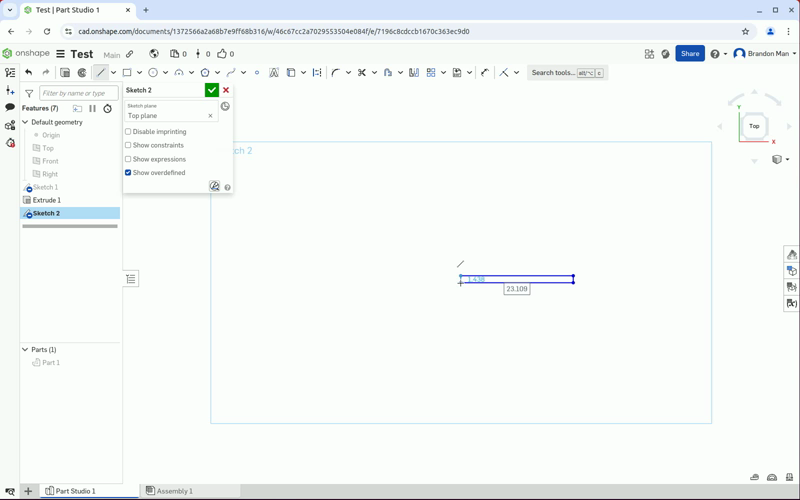
scroll(6)
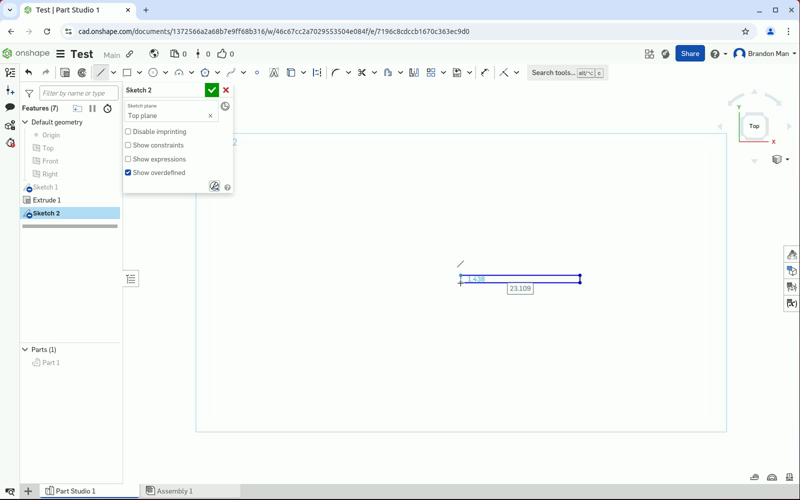
scroll(6)
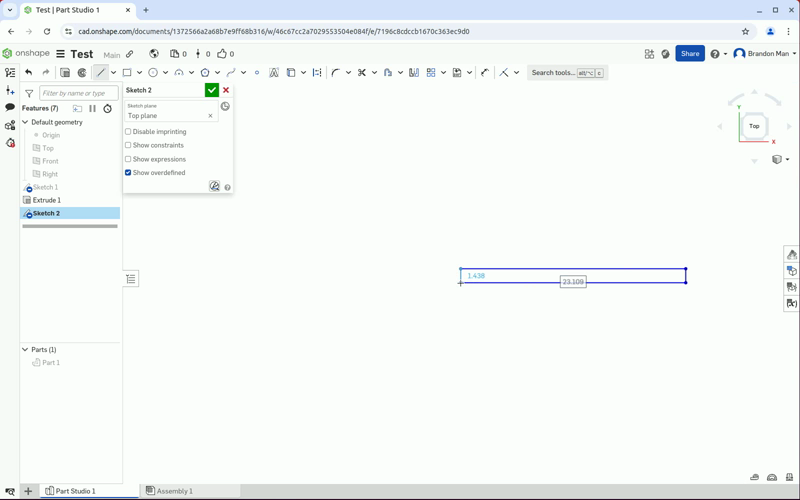
scroll(6)
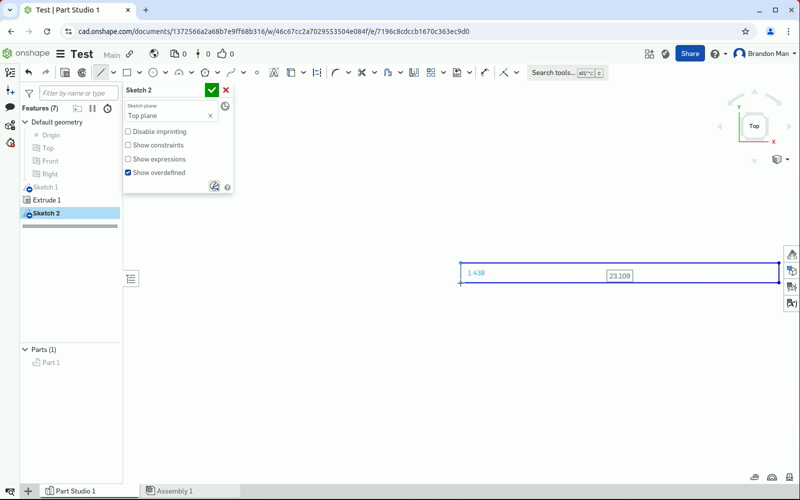
scroll(6)
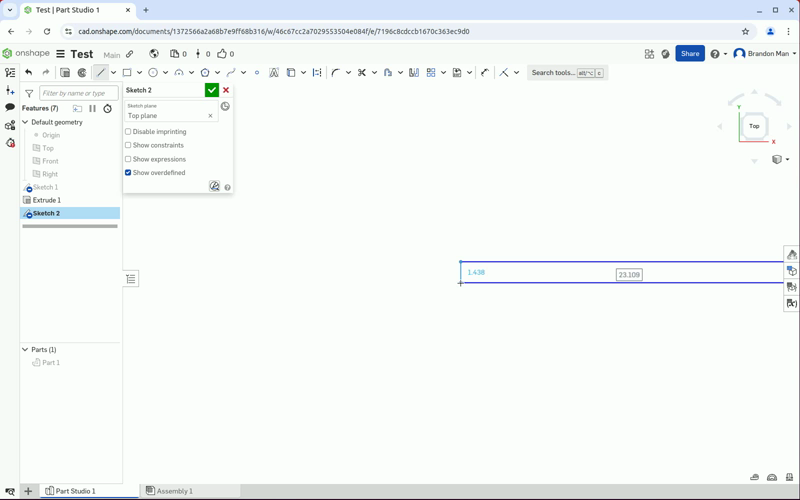
scroll(6)
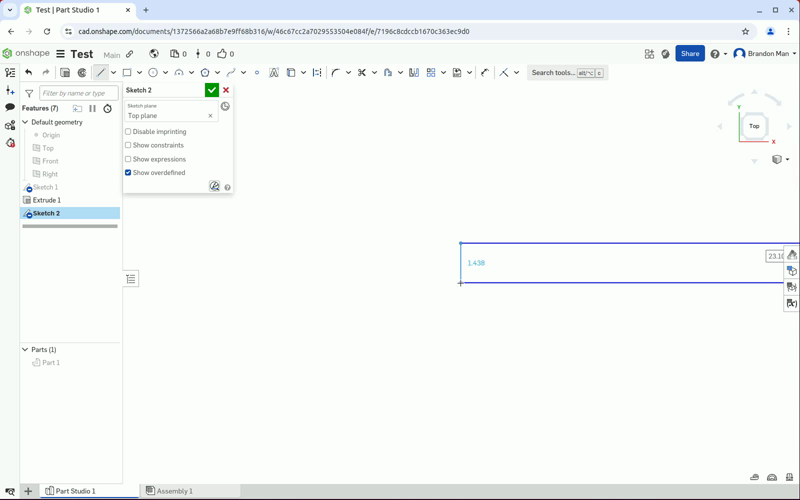
scroll(6)
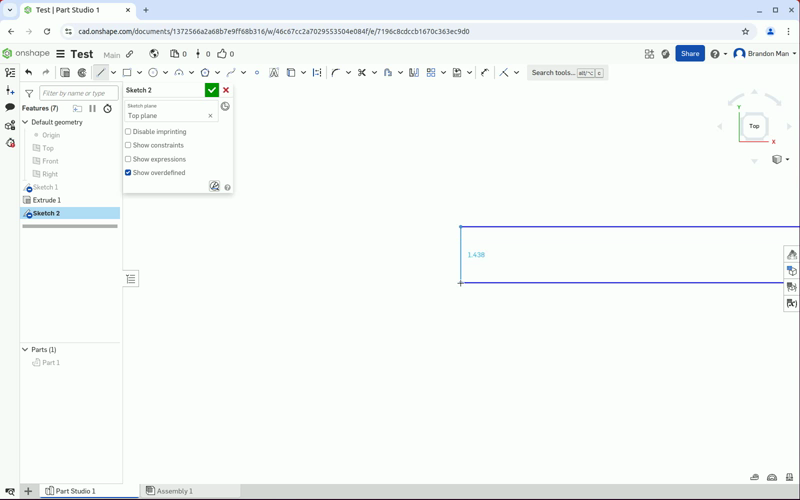
scroll(6)
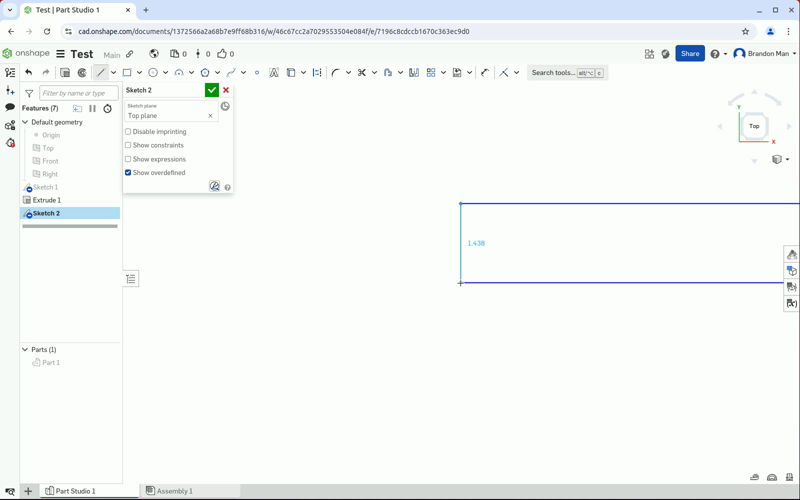
key_up(shift)
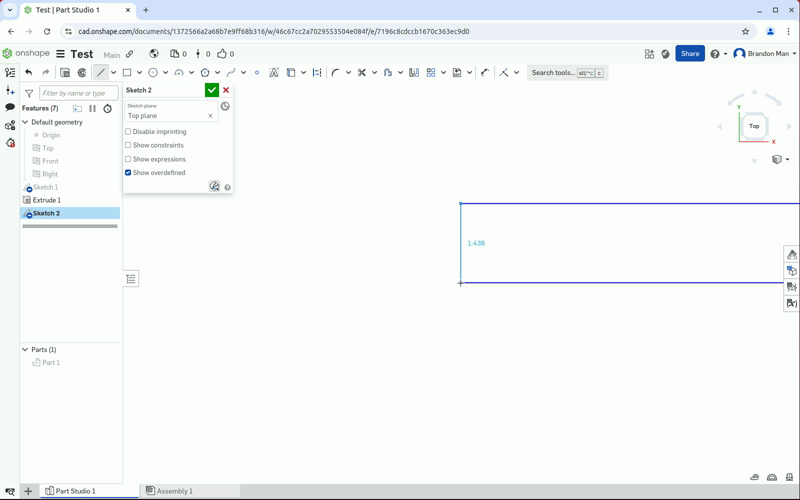
click(460, 282)
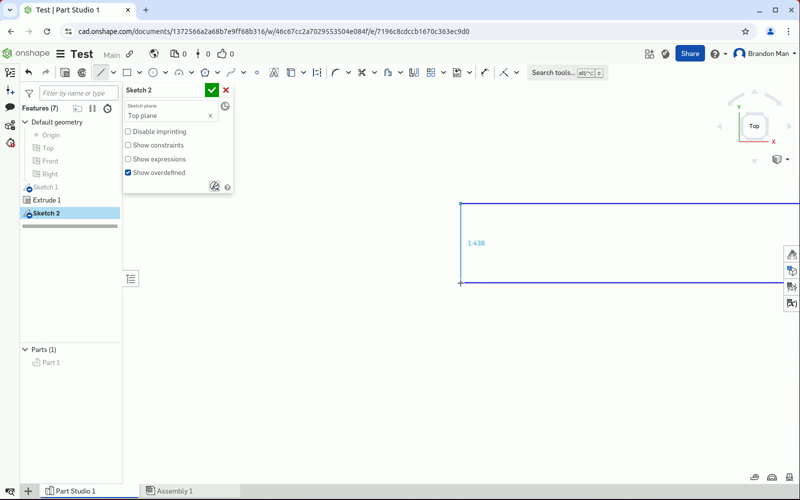
scroll(-6)
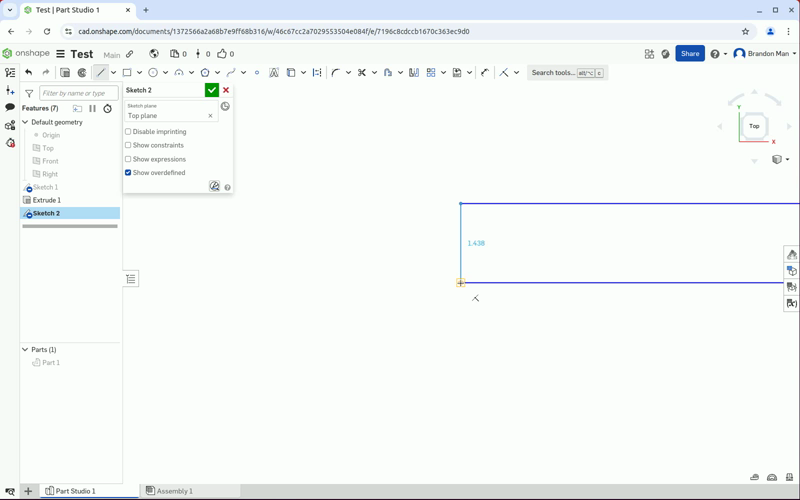
scroll(-6)
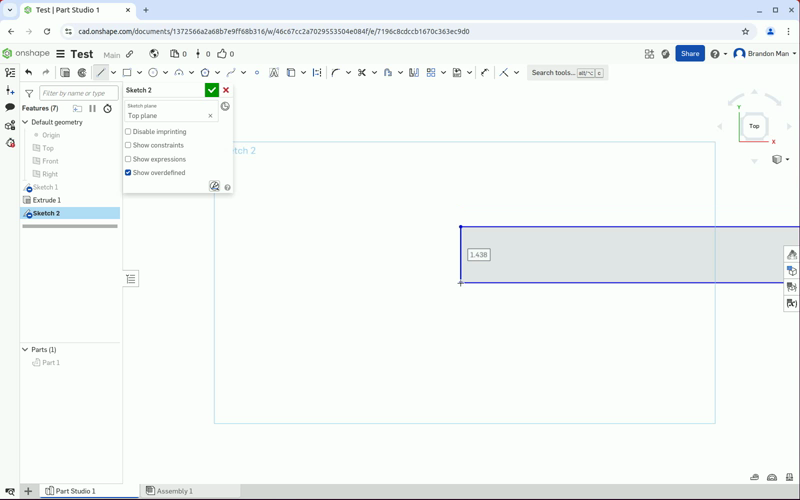
scroll(-6)
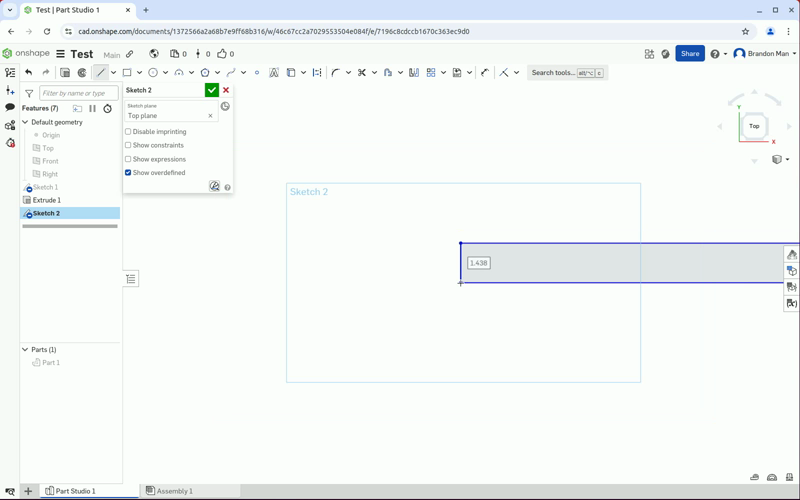
scroll(-6)
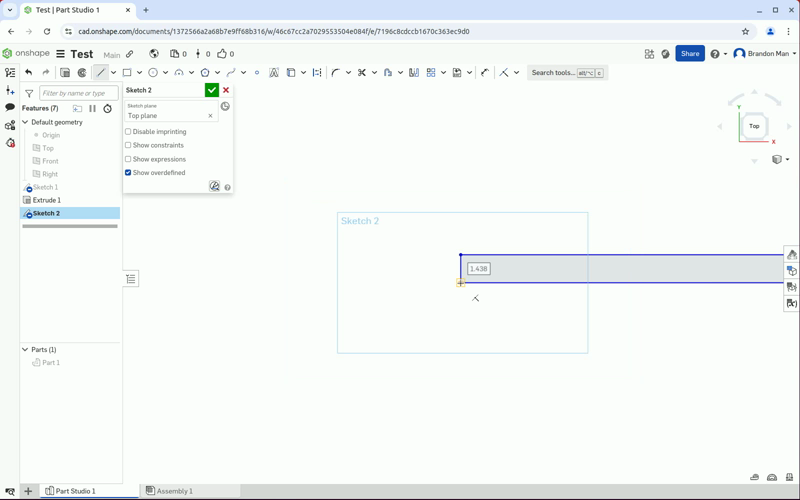
scroll(-6)
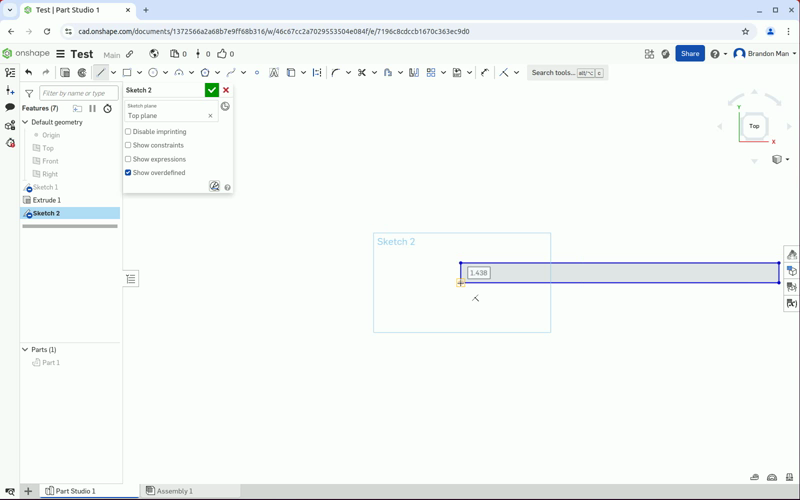
scroll(-6)
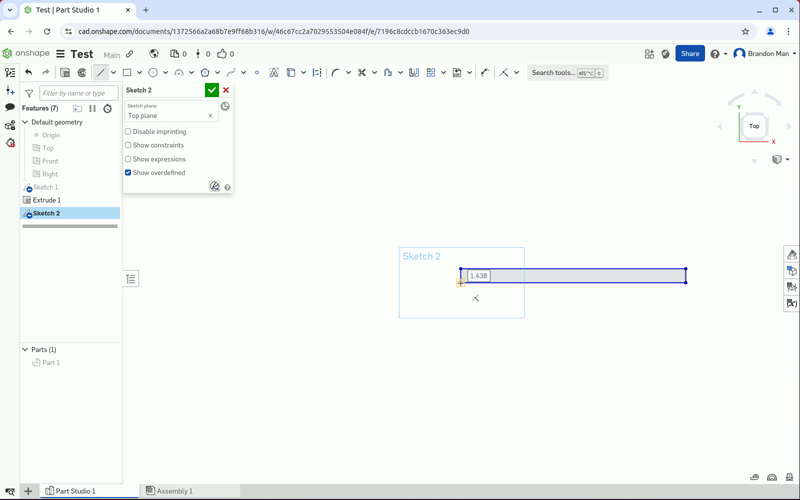
scroll(-6)
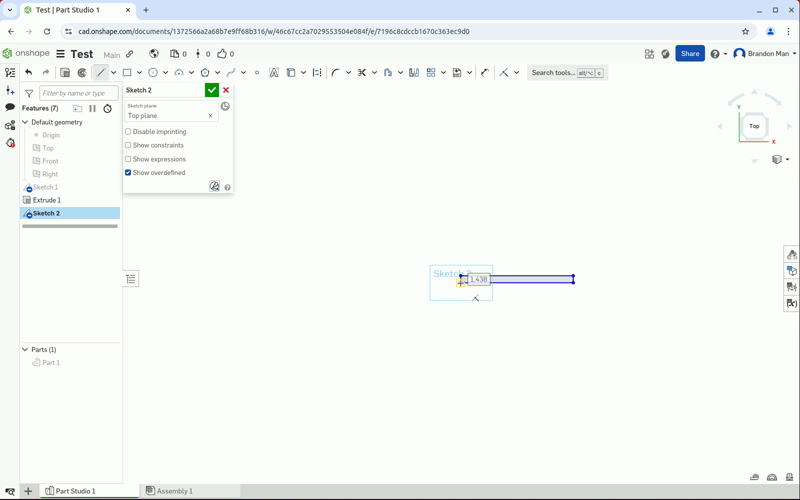
key(esc)
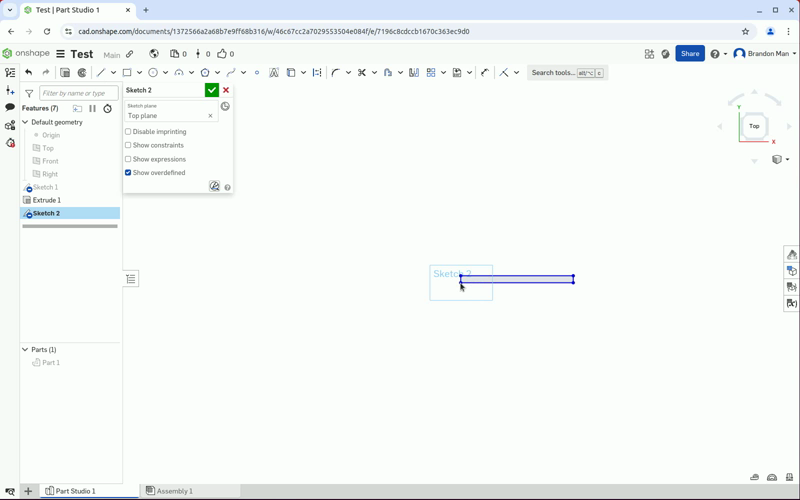
mouse_move(465, 278)
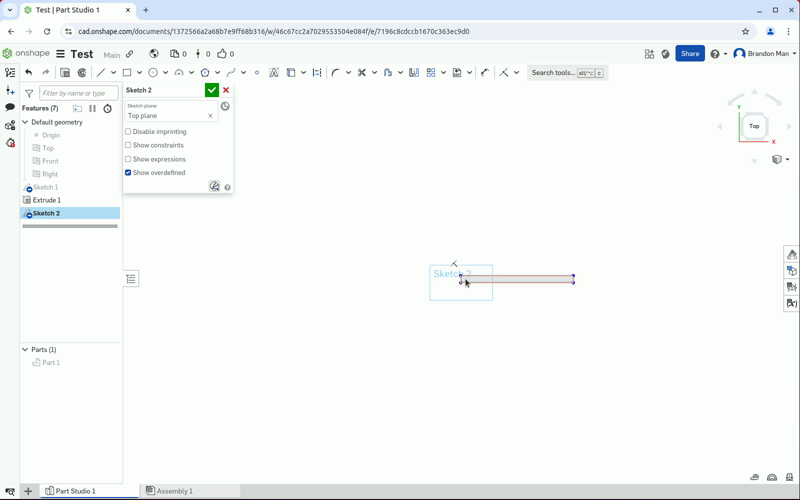
scroll(6)
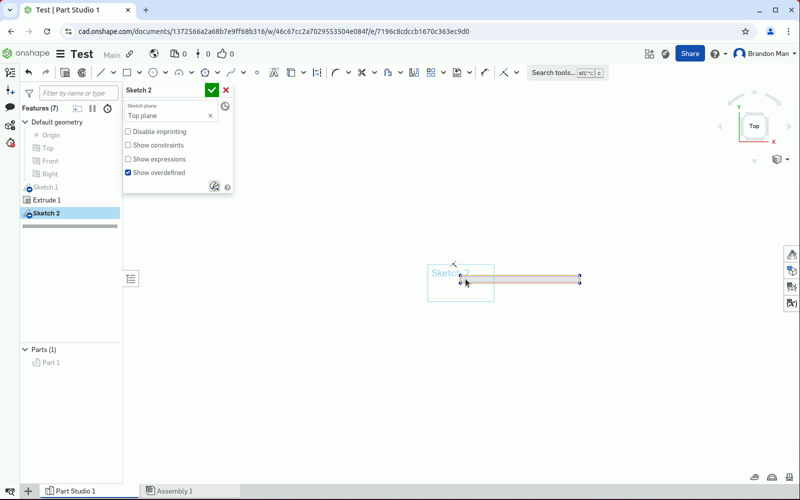
scroll(6)
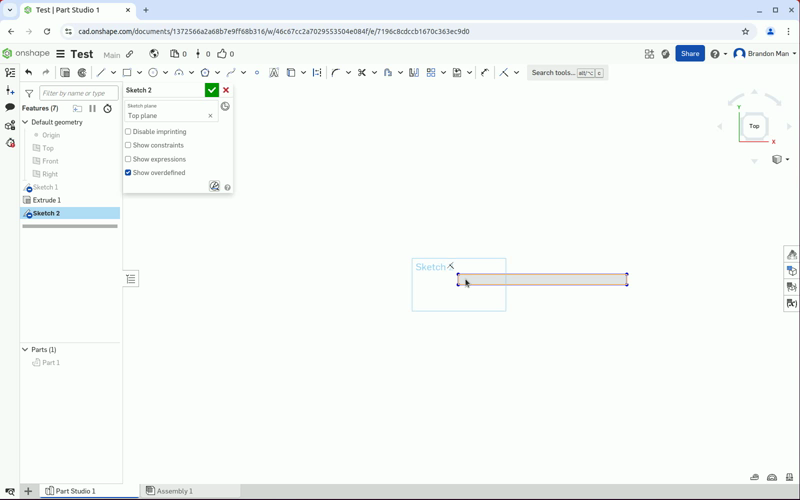
scroll(6)
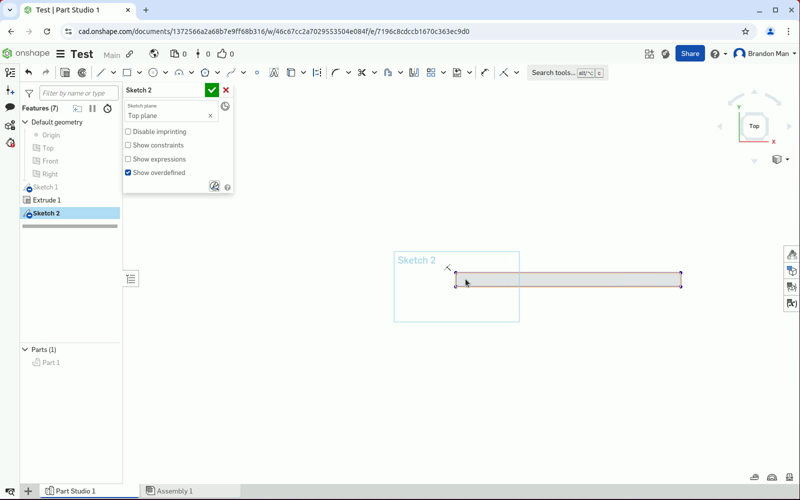
scroll(6)
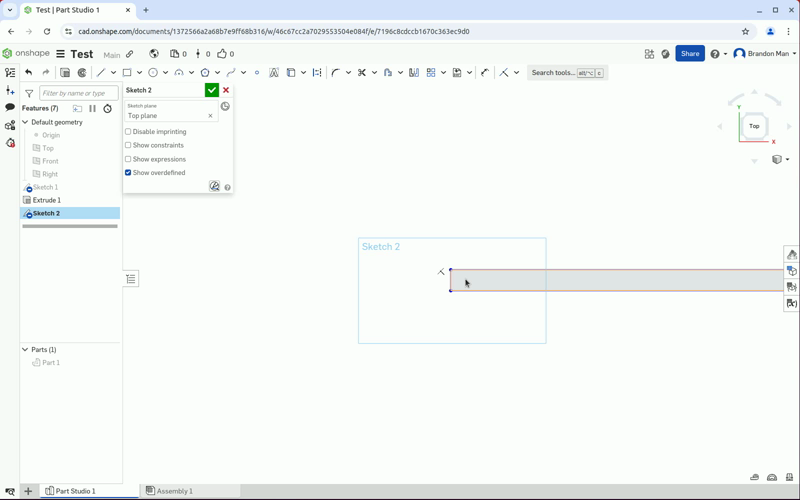
scroll(6)
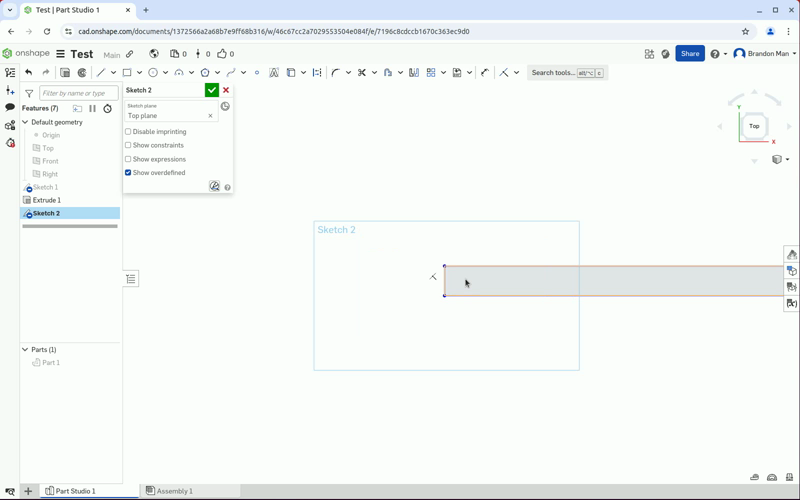
scroll(6)
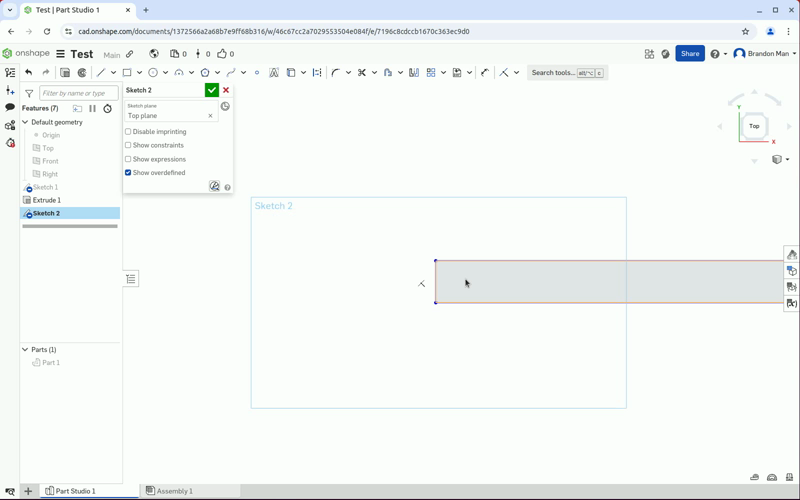
scroll(6)
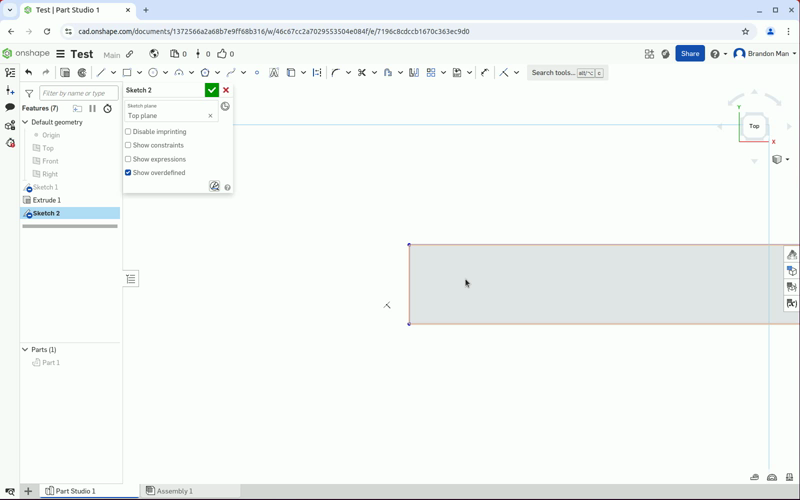
click(465, 278)
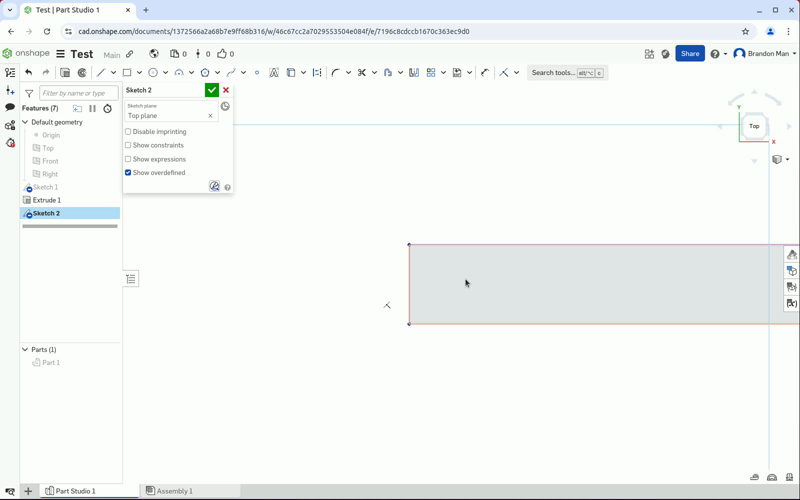
scroll(-6)
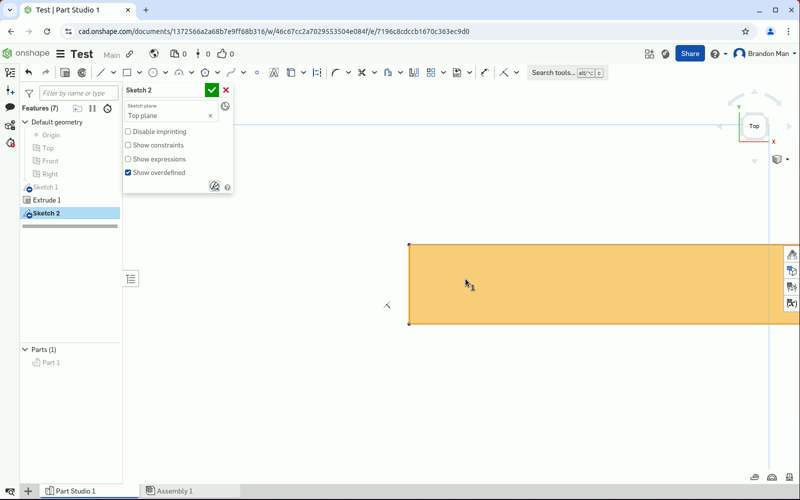
scroll(-6)
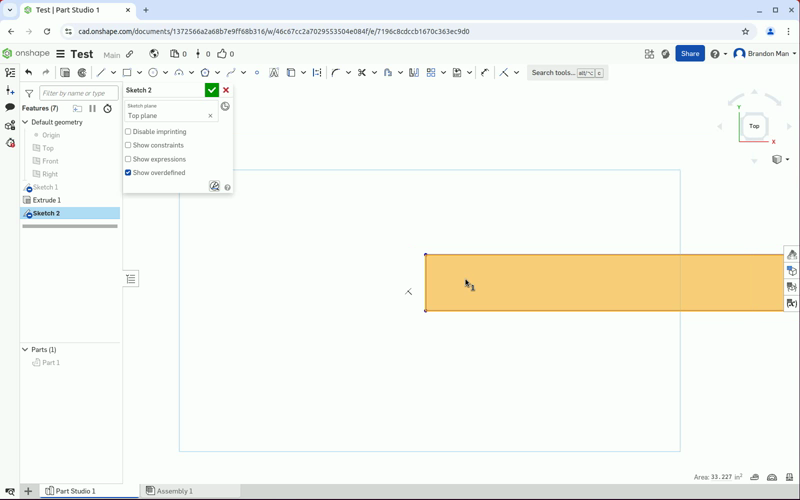
scroll(-6)
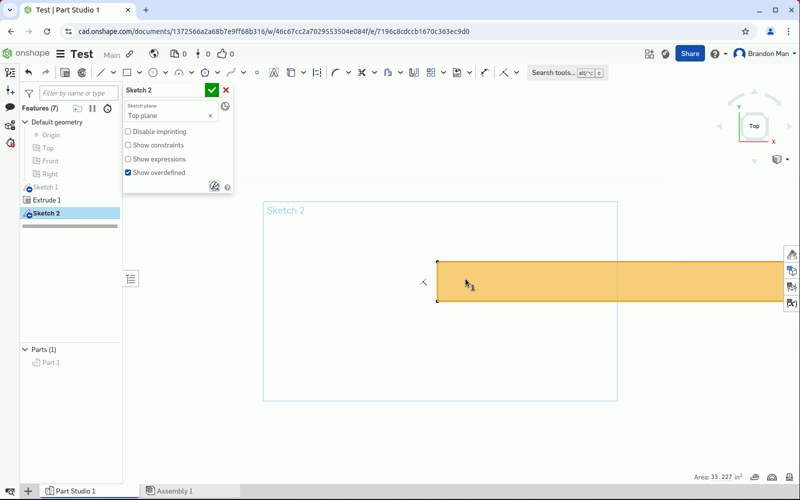
scroll(-6)
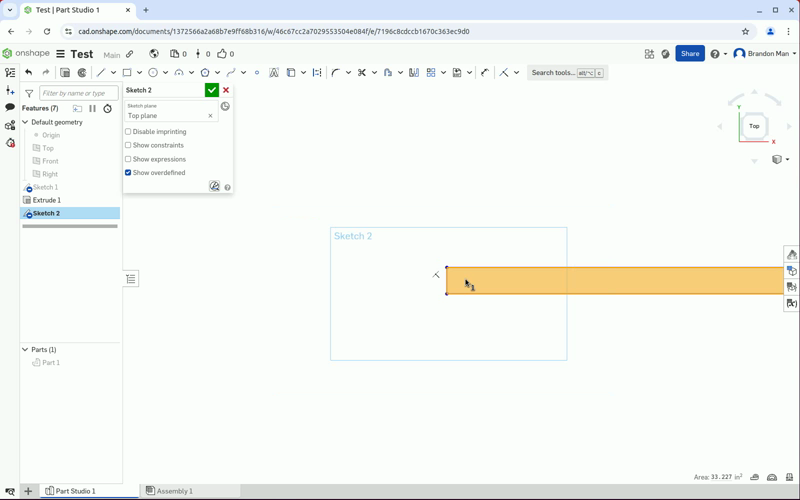
scroll(-6)
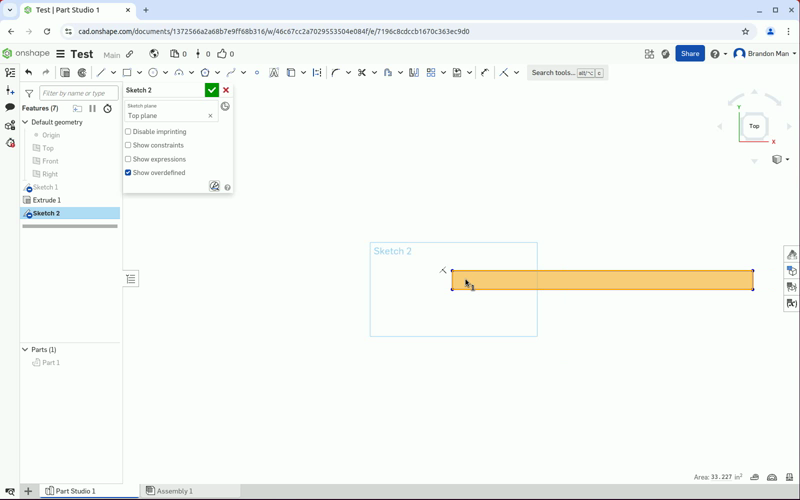
scroll(-6)
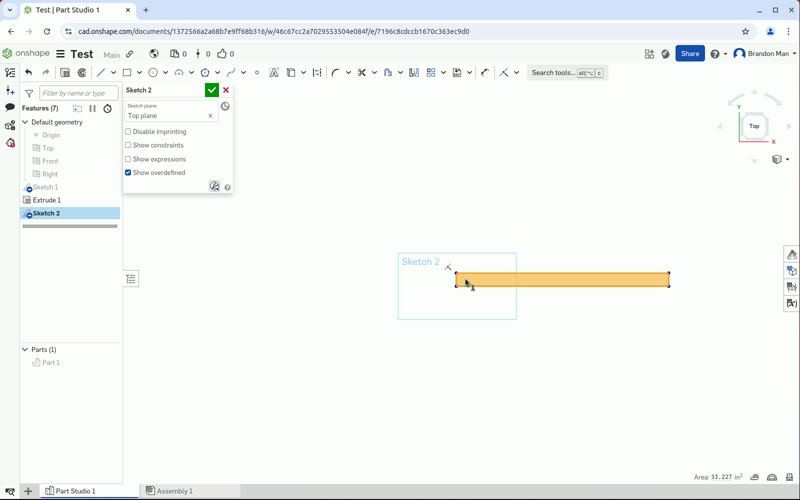
scroll(-6)
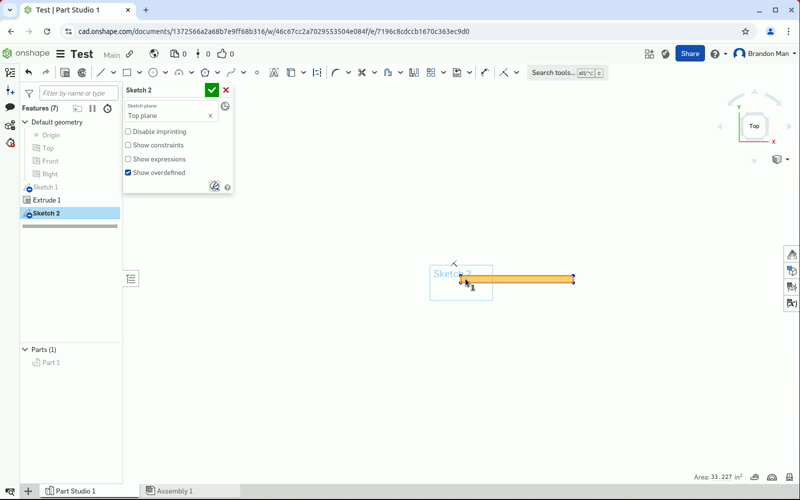
mouse_move(73, 352)
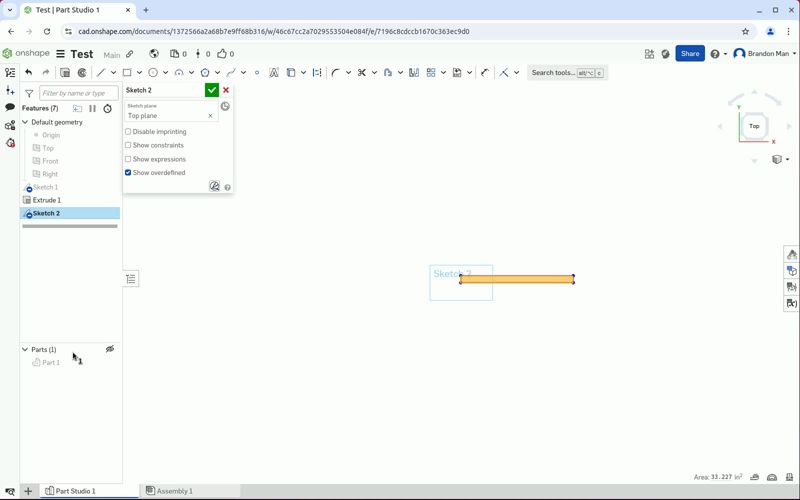
key(shift+y)
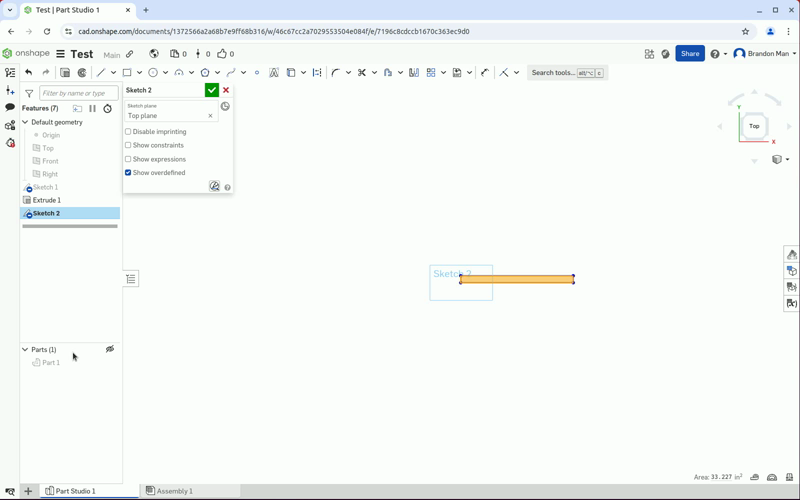
key(shift+e)
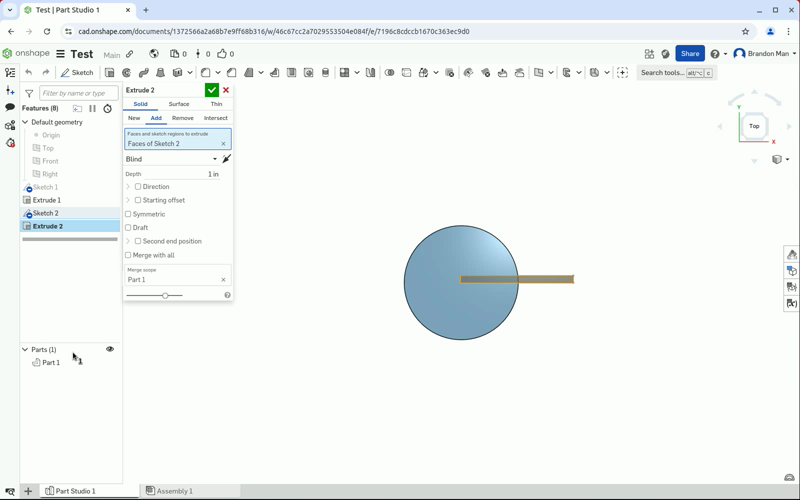
mouse_move(143, 106)
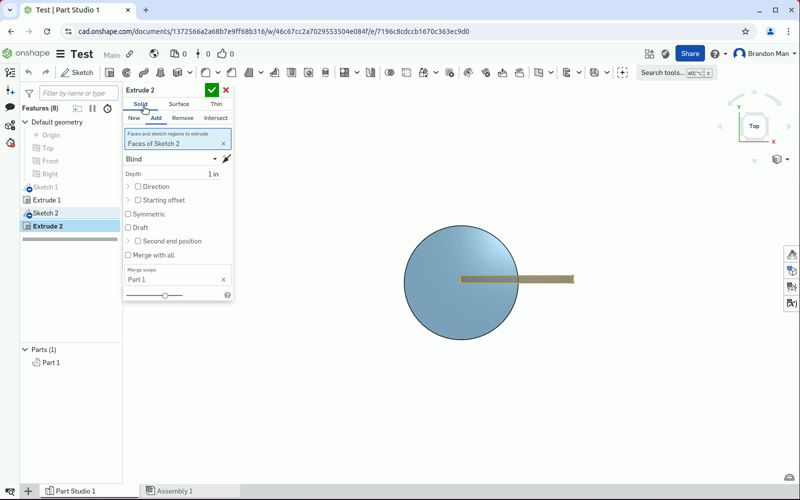
click(143, 106)
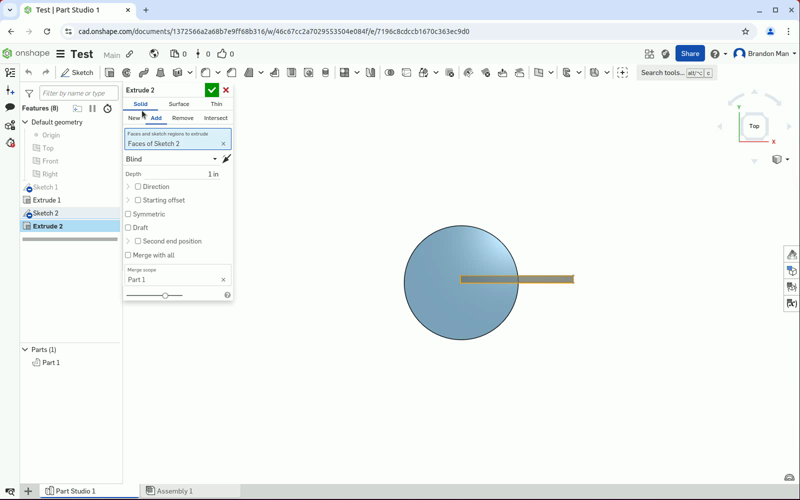
mouse_move(137, 120)
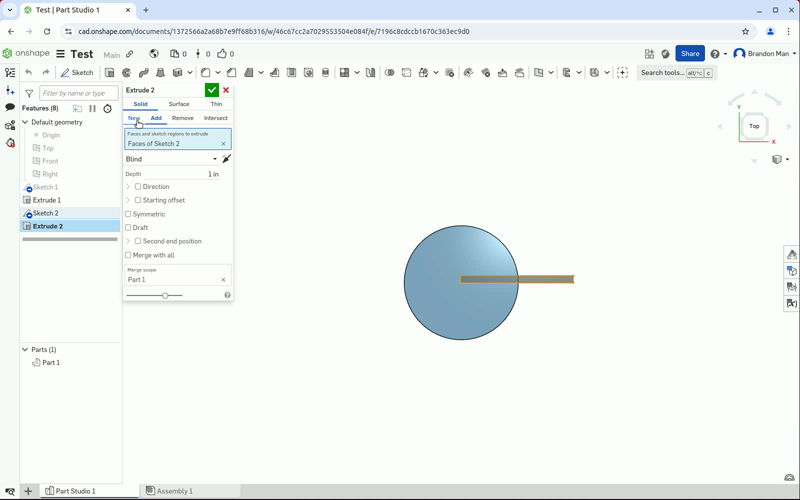
click(137, 120)
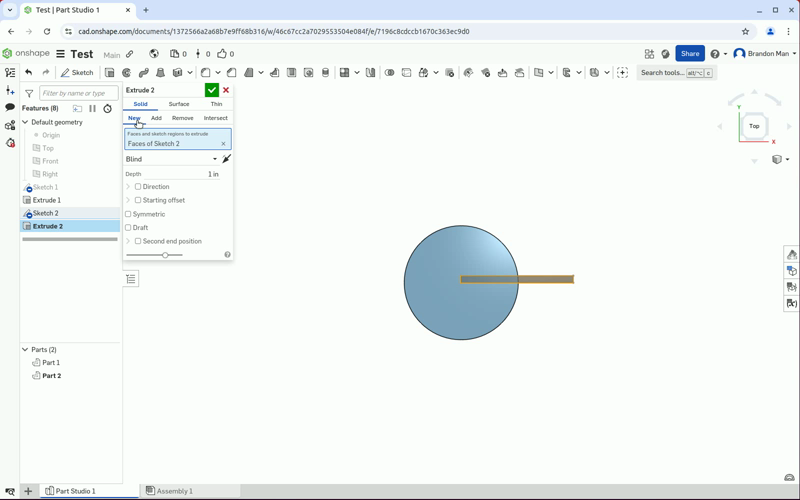
key(tab, 4)
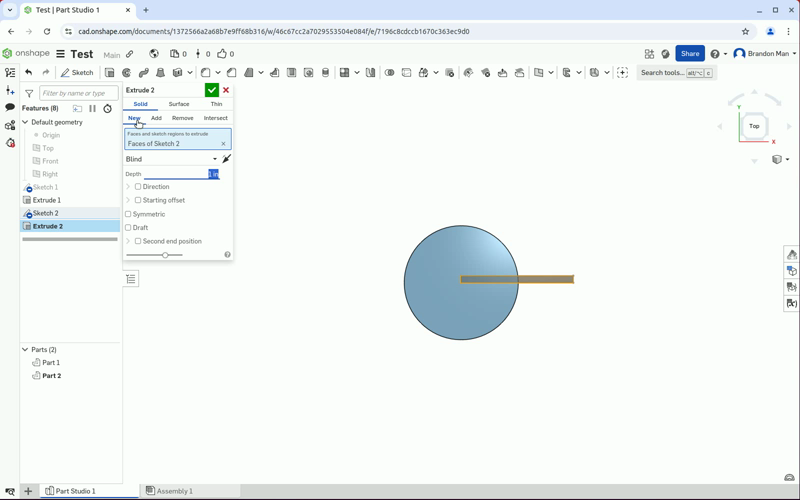
text(8.666)
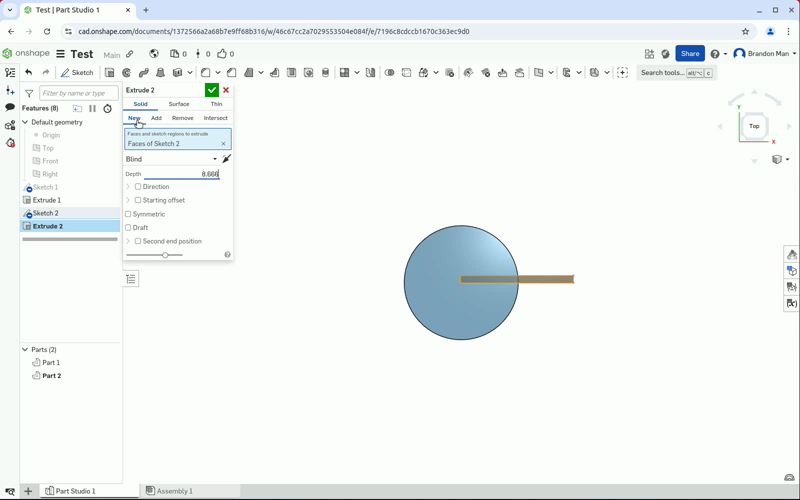
key(enter)
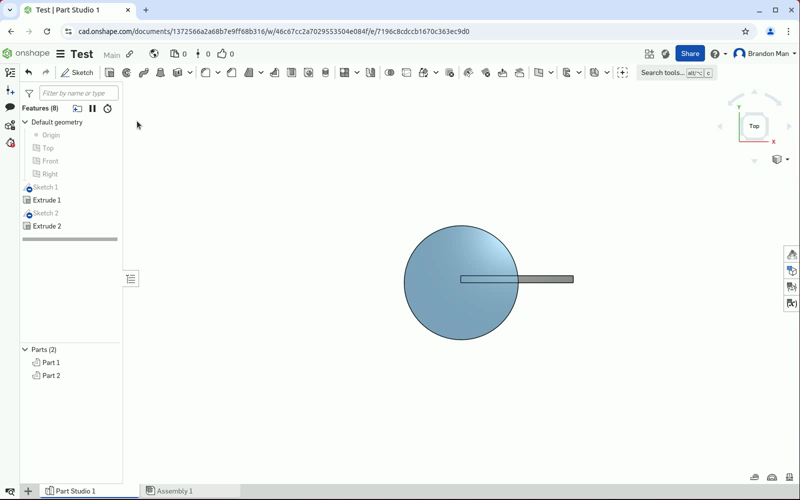
key(shift+h)
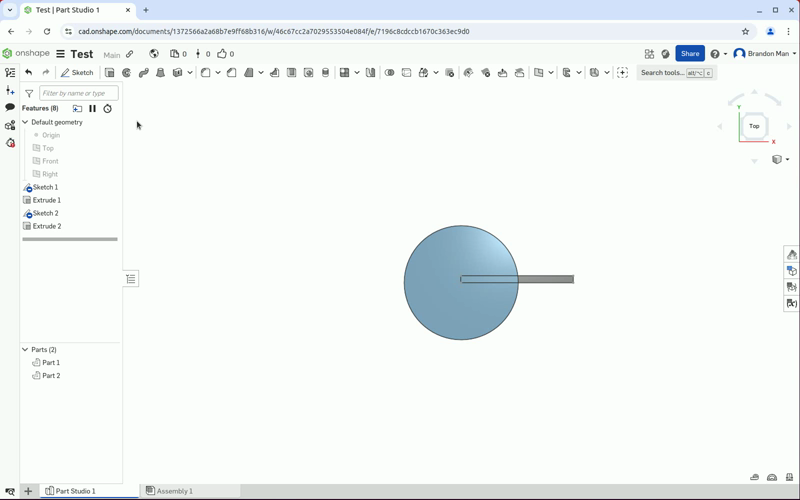
key(shift+h)
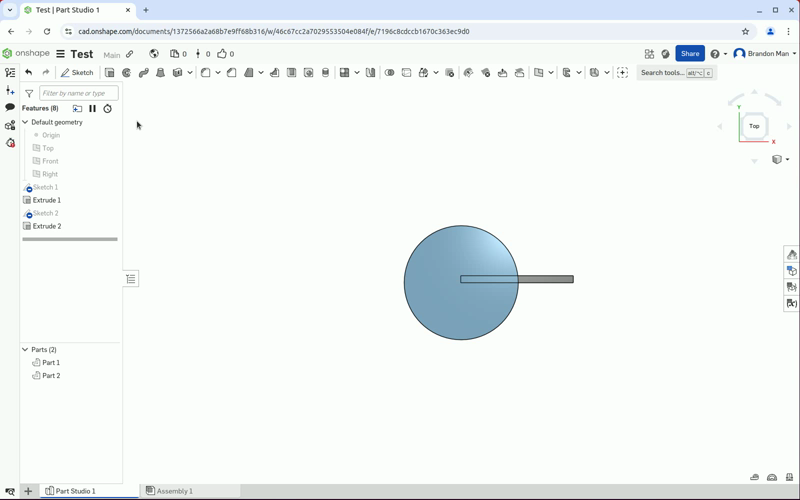
mouse_move(73, 189)
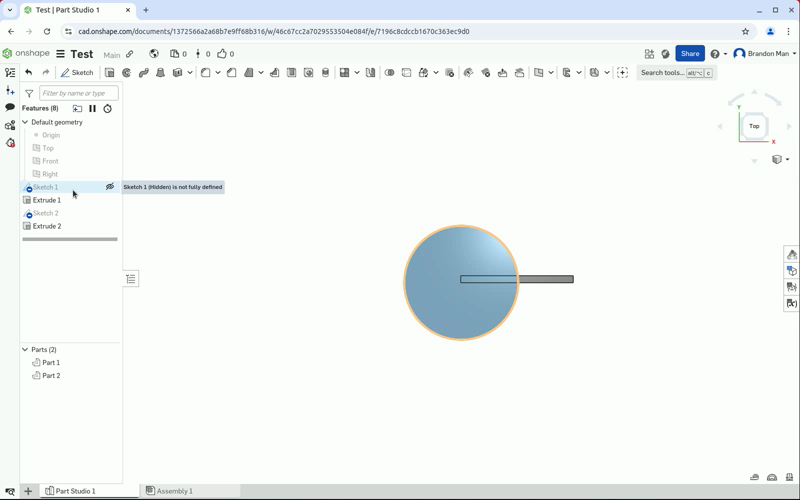
click(73, 189)
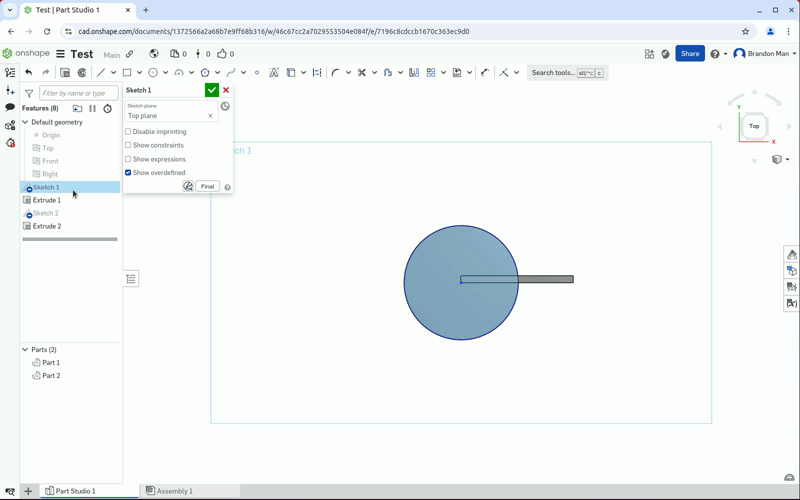
mouse_move(229, 92)
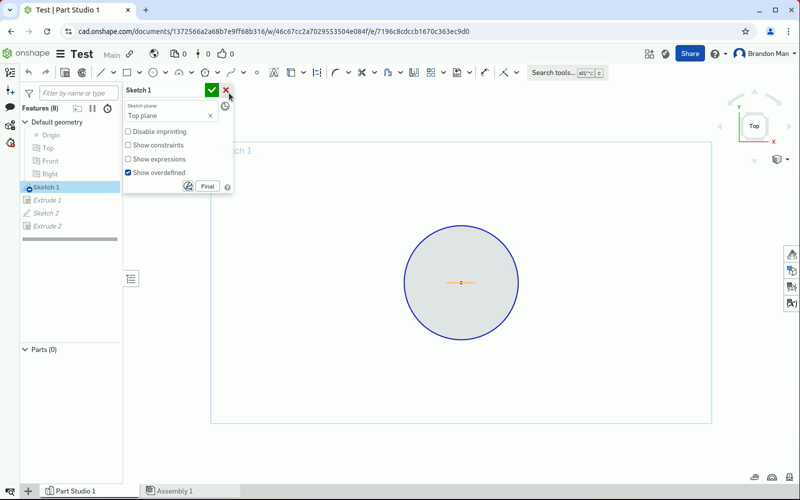
click(229, 92)
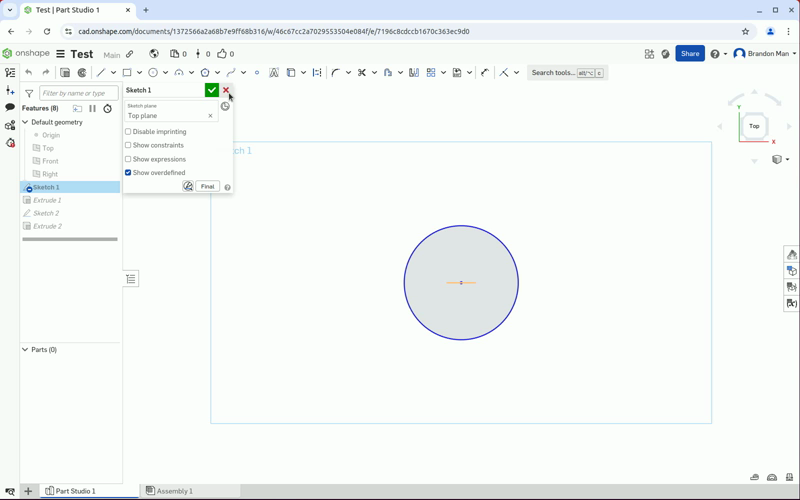
key(shift+s)
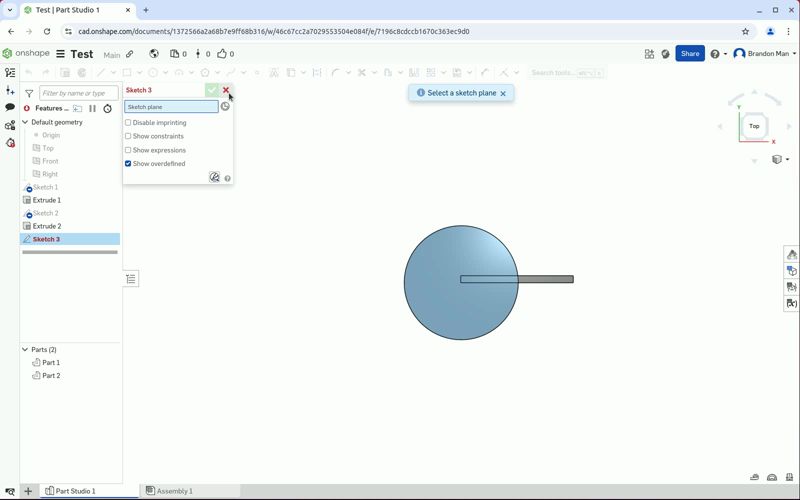
mouse_move(73, 150)
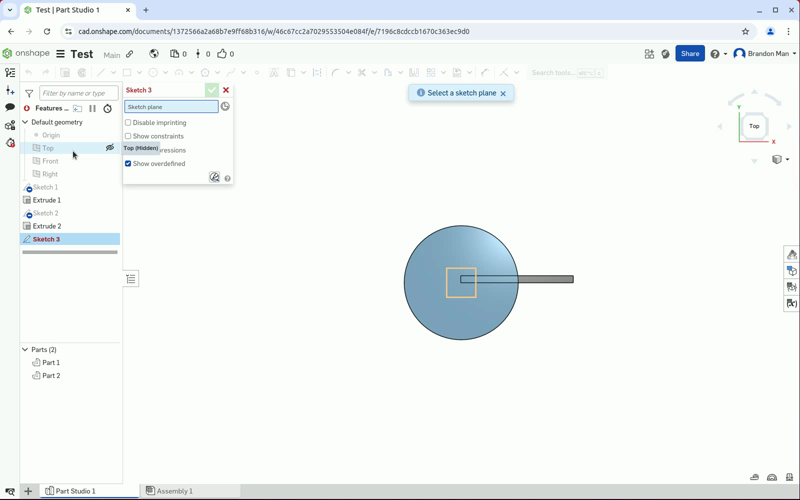
click(73, 150)
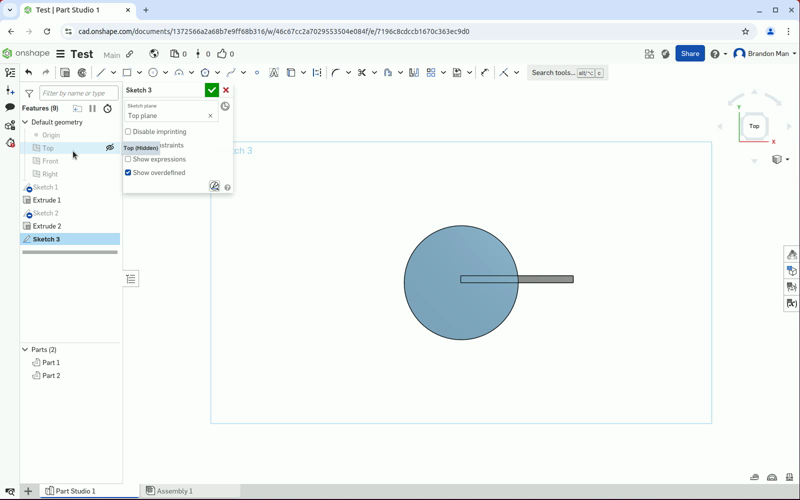
mouse_move(73, 352)
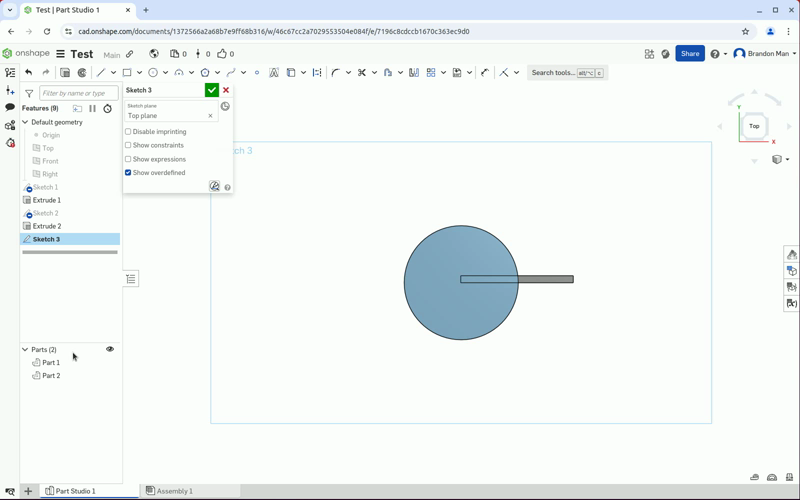
key(y)
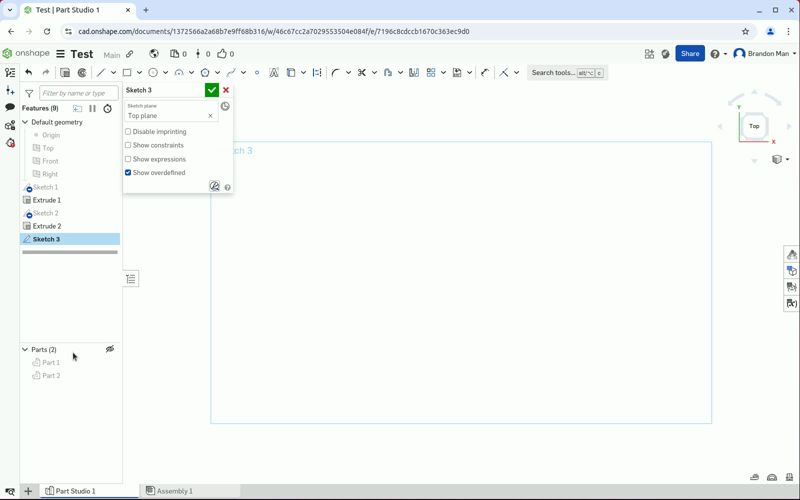
key(l)
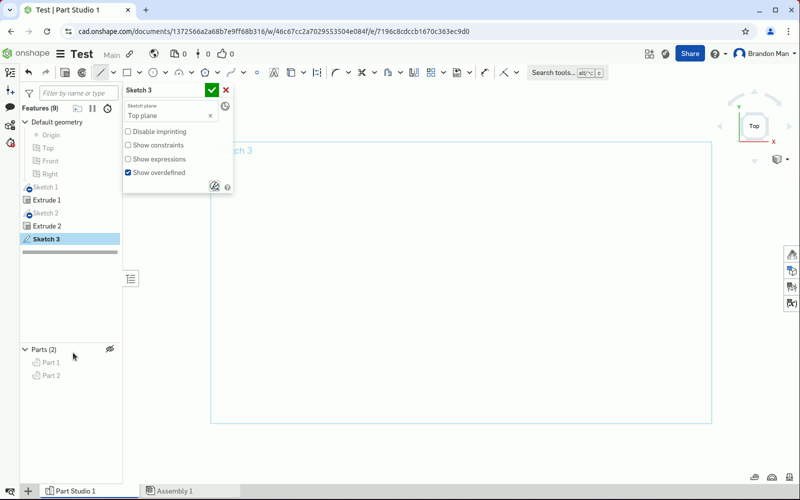
key_down(shift)
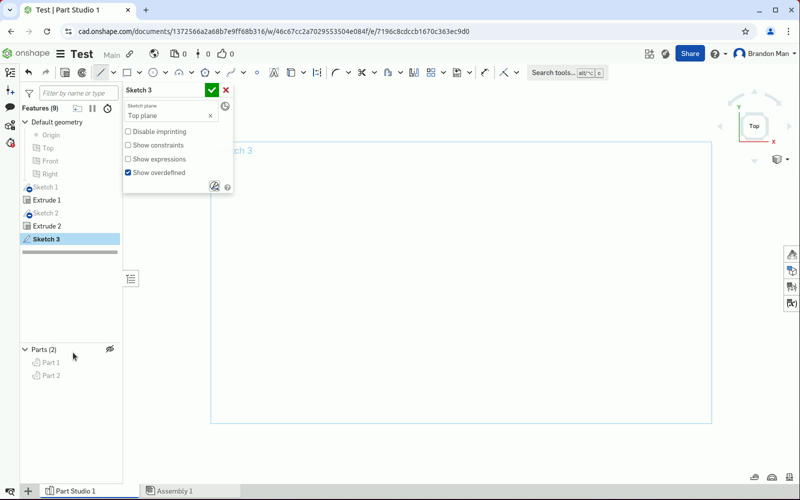
mouse_move(460, 290)
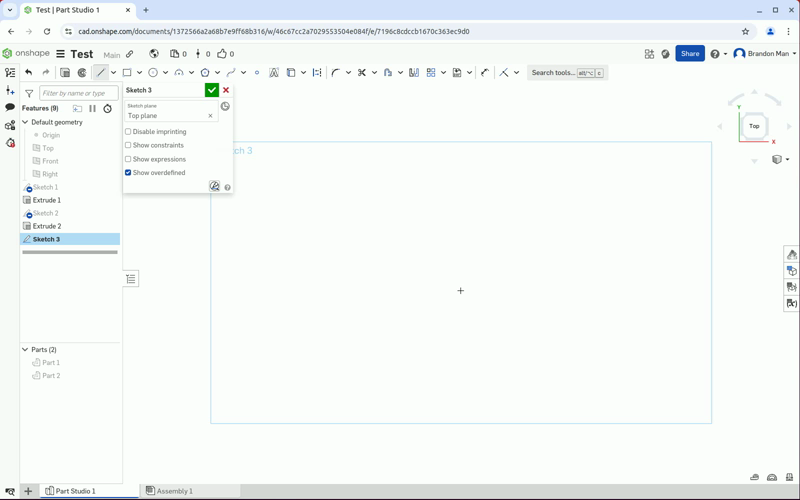
click(460, 290)
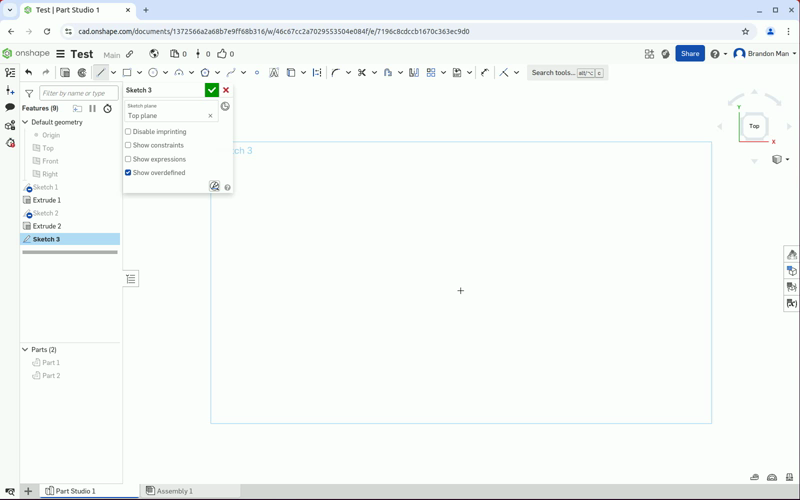
key_up(shift)
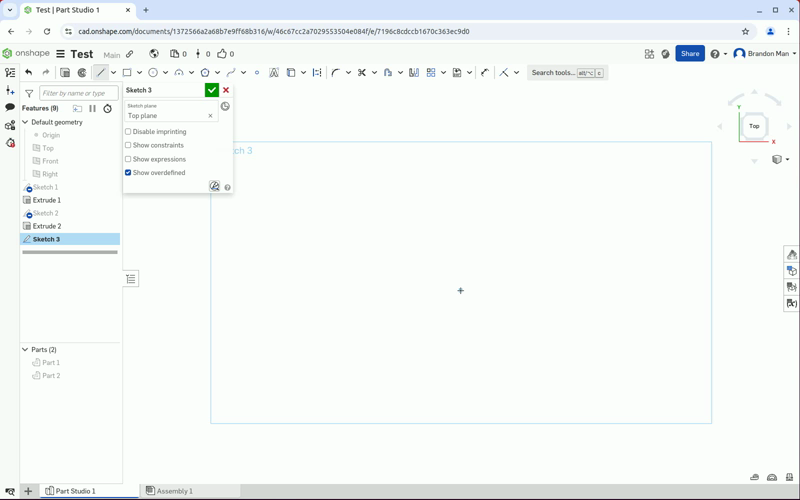
key_down(shift)
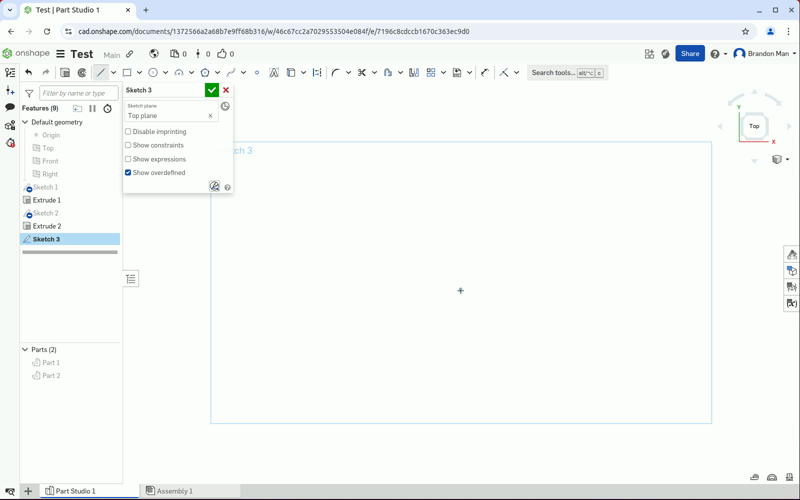
mouse_move(573, 290)
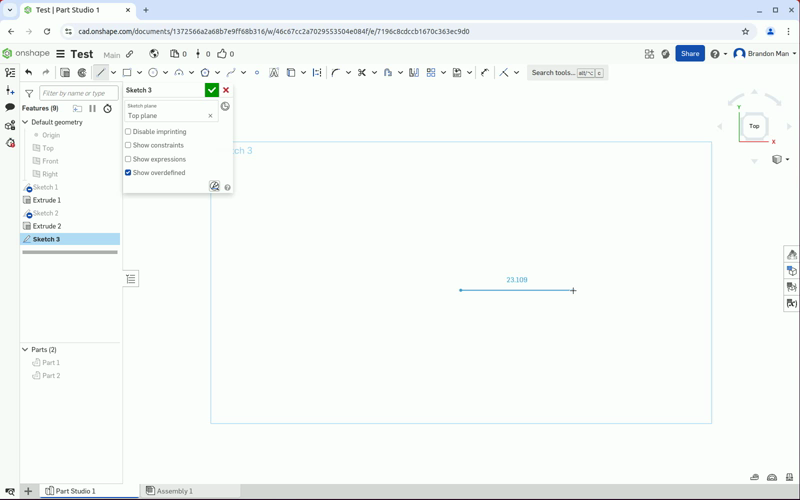
click(573, 290)
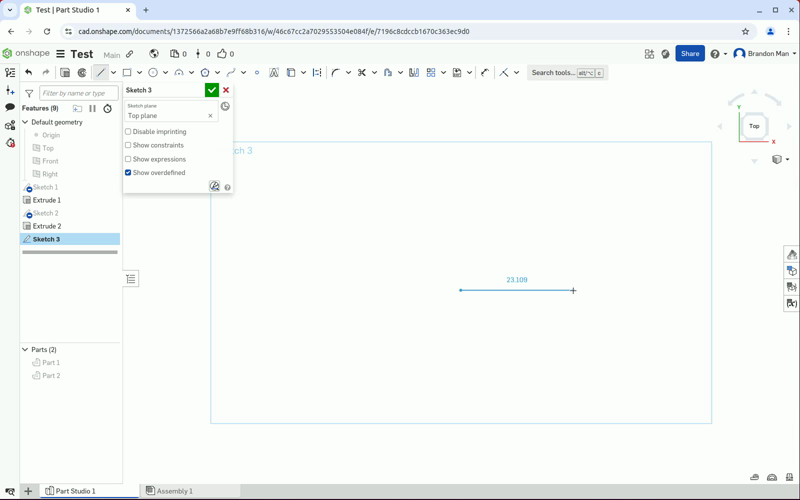
key_up(shift)
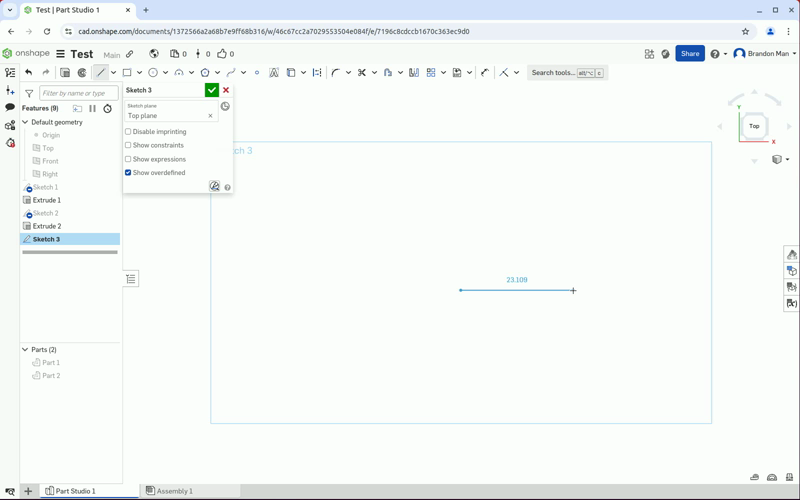
key_down(shift)
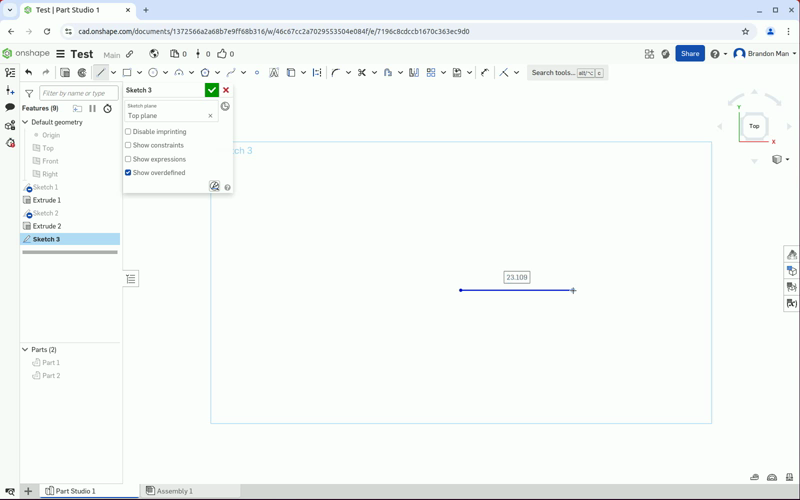
mouse_move(589, 290)
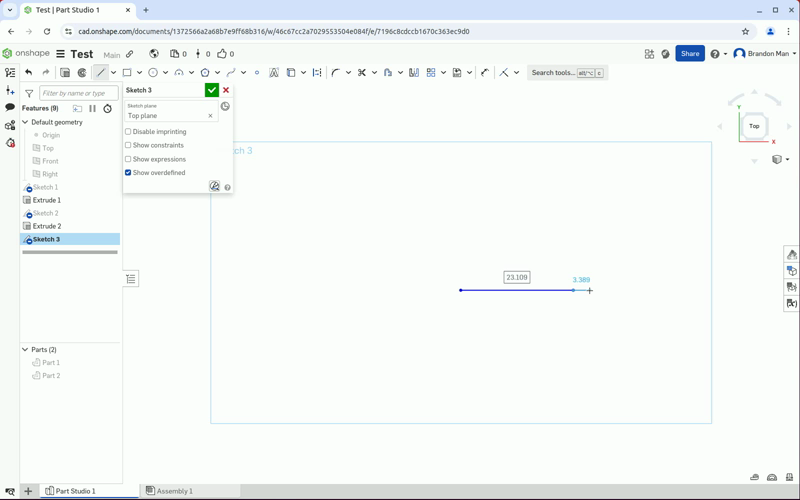
mouse_move(573, 282)
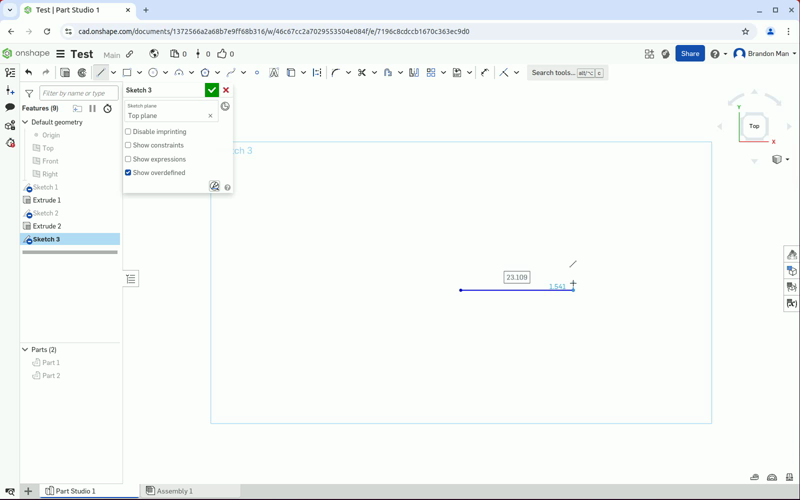
scroll(6)
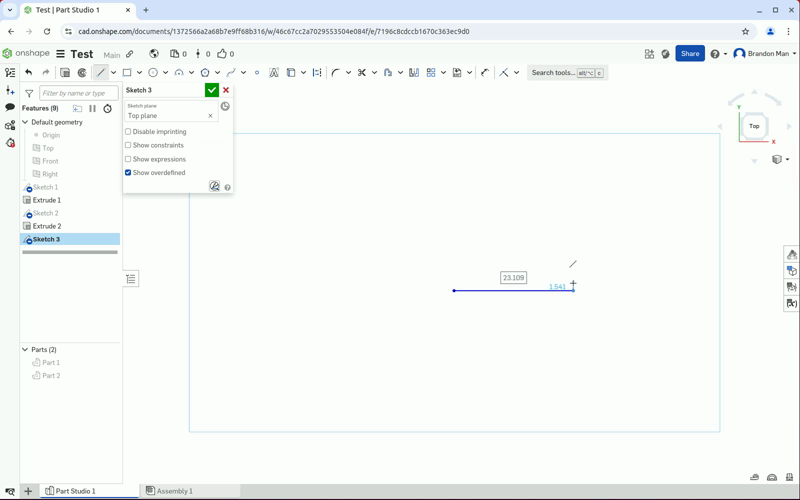
scroll(6)
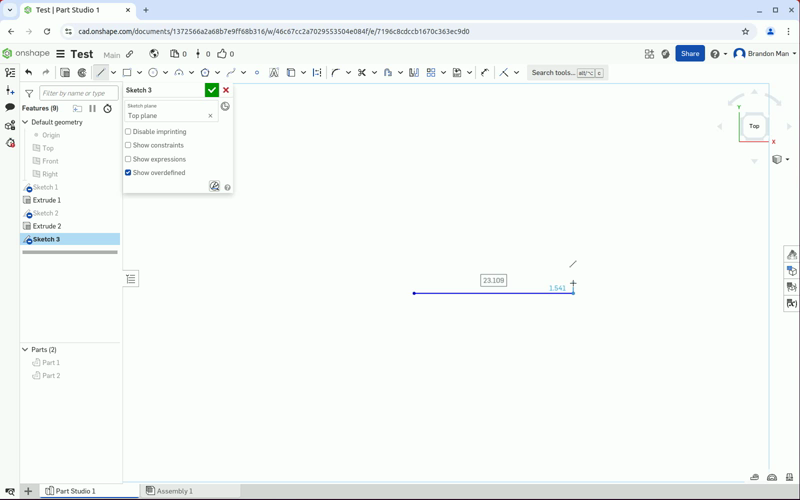
scroll(6)
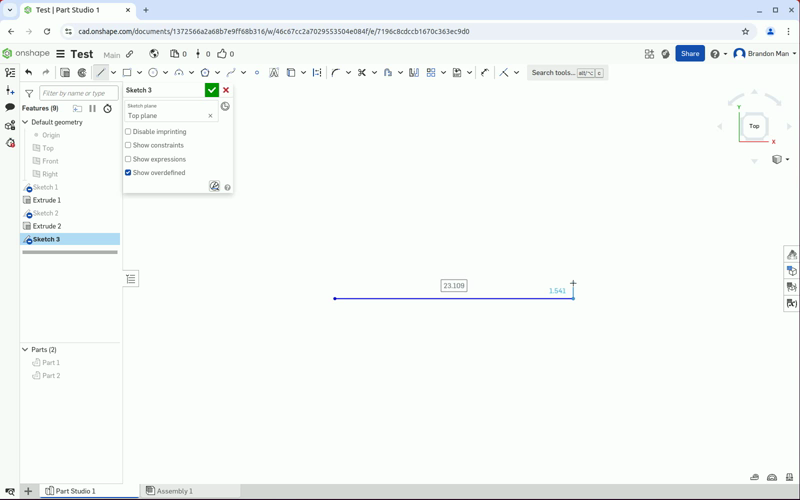
scroll(6)
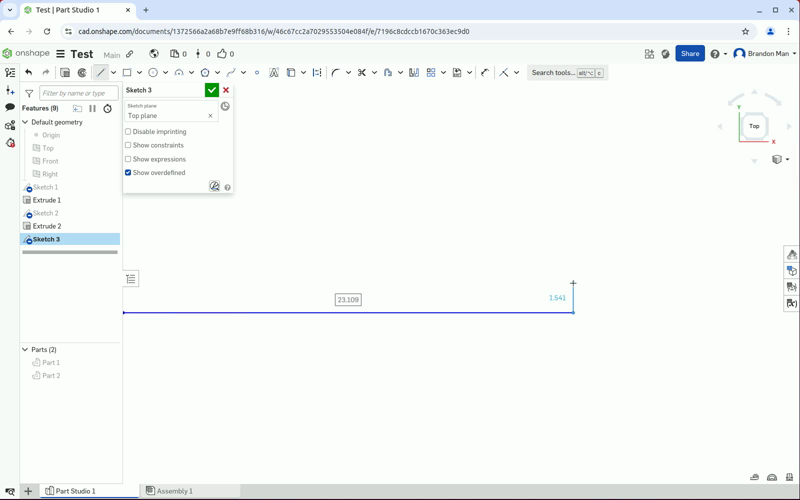
scroll(6)
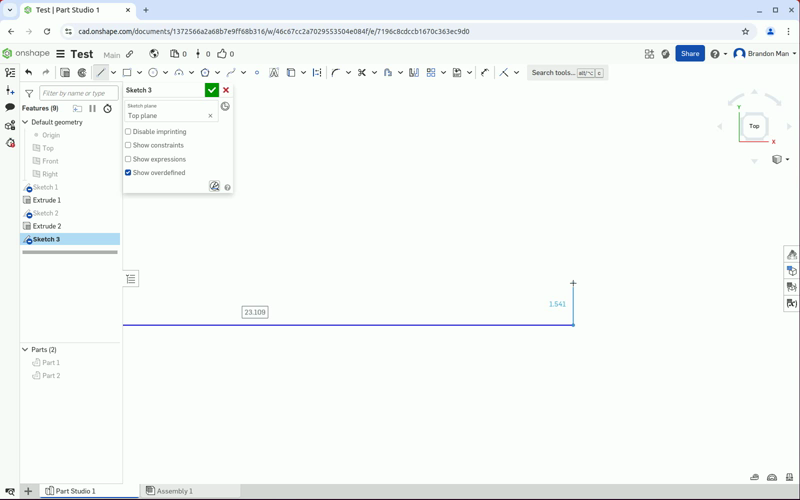
scroll(6)
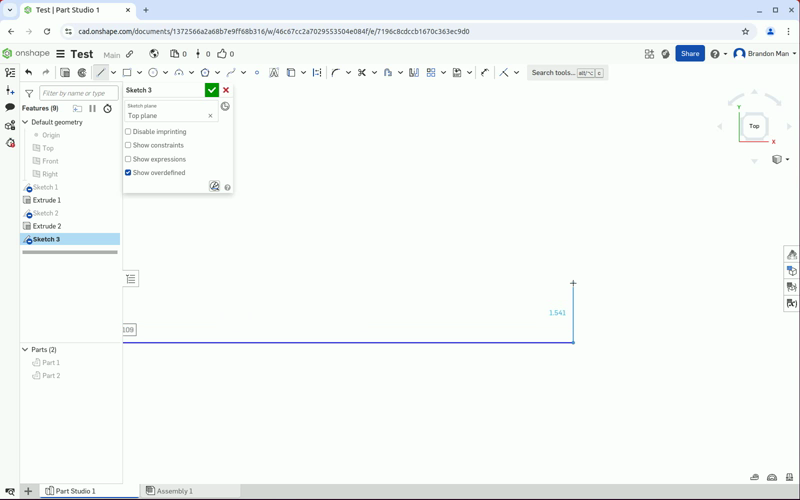
scroll(6)
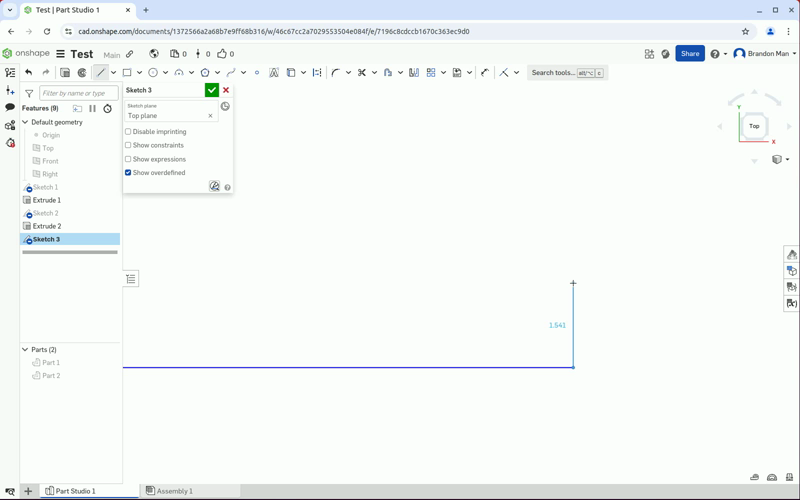
click(573, 282)
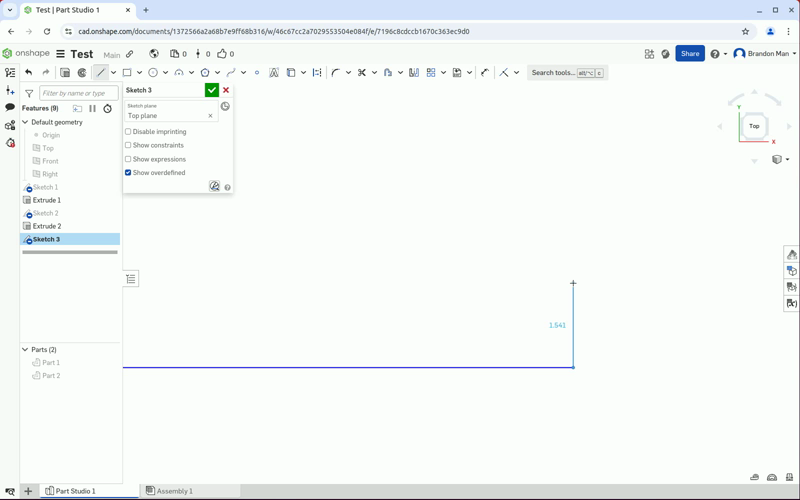
scroll(-6)
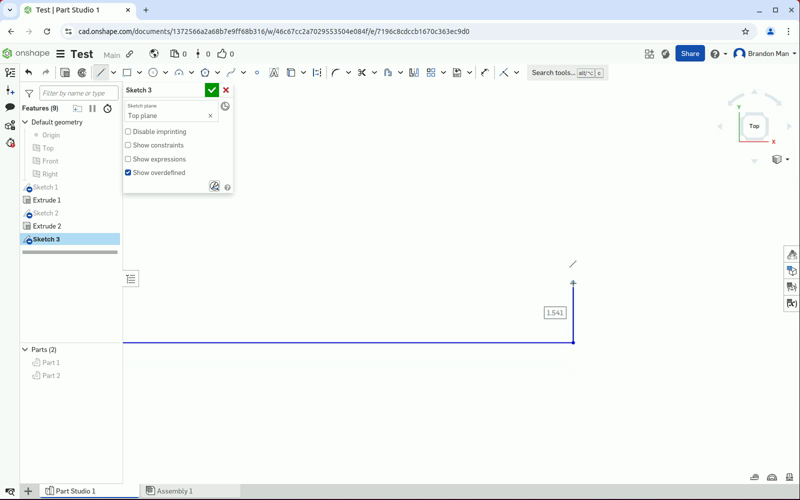
scroll(-6)
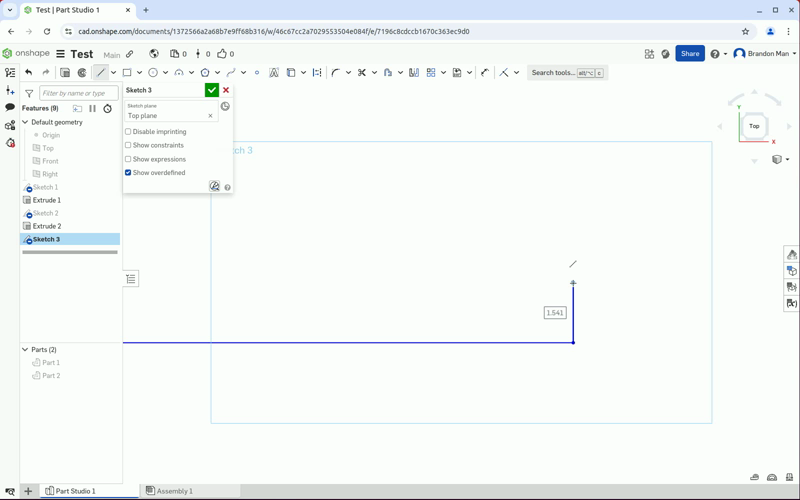
scroll(-6)
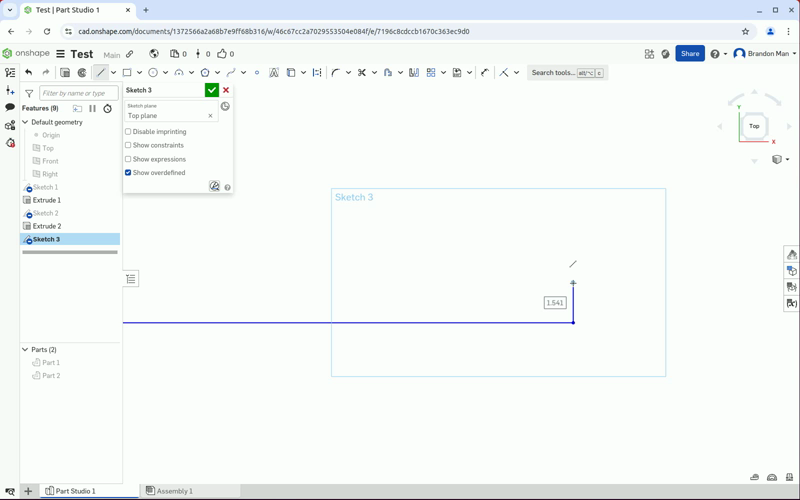
scroll(-6)
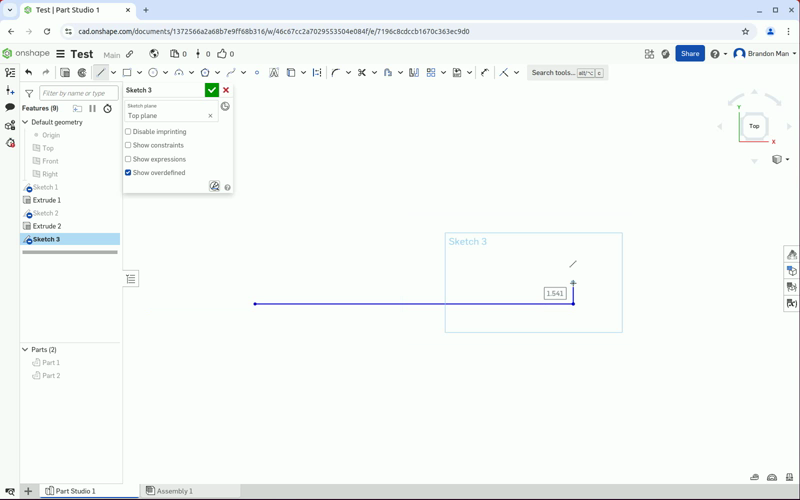
scroll(-6)
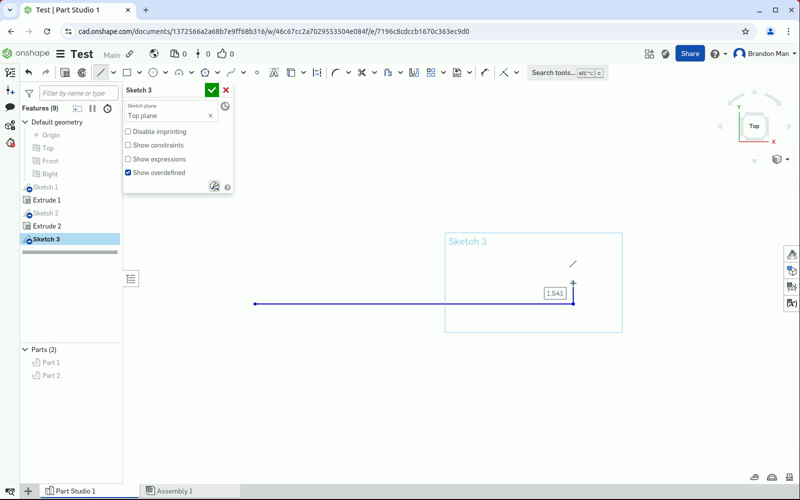
scroll(-6)
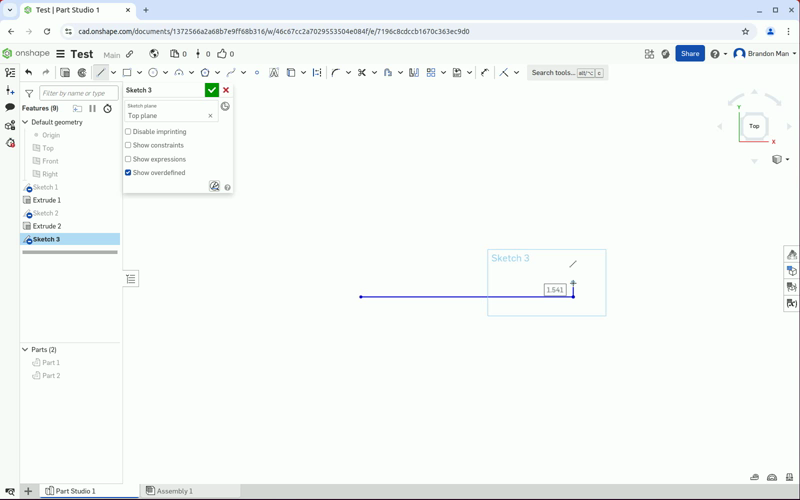
scroll(-6)
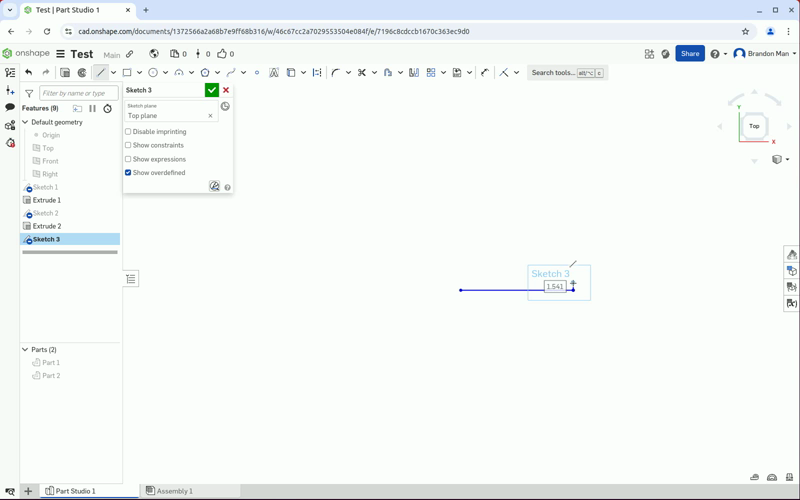
key_up(shift)
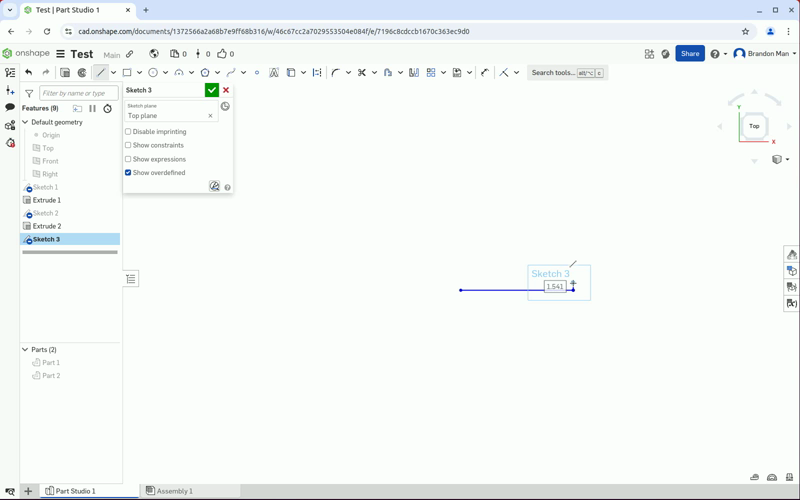
key_down(shift)
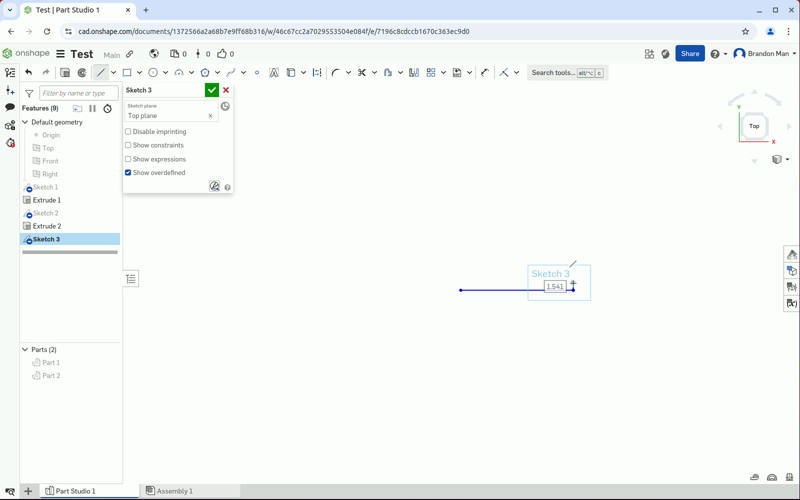
mouse_move(460, 282)
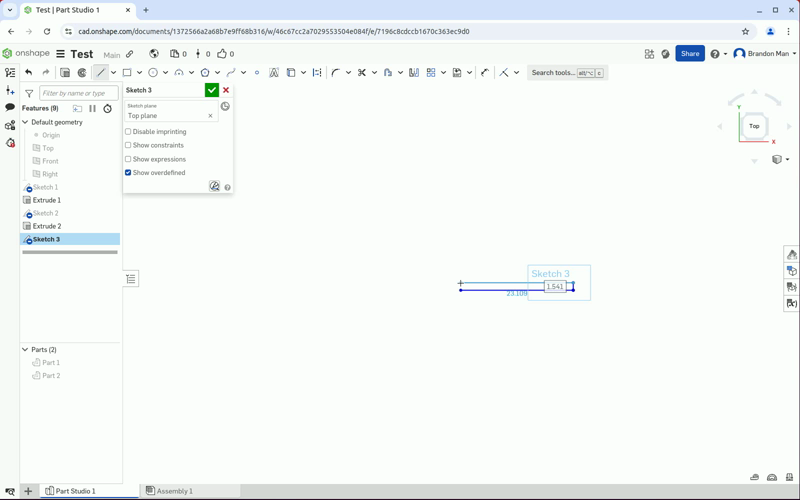
click(460, 282)
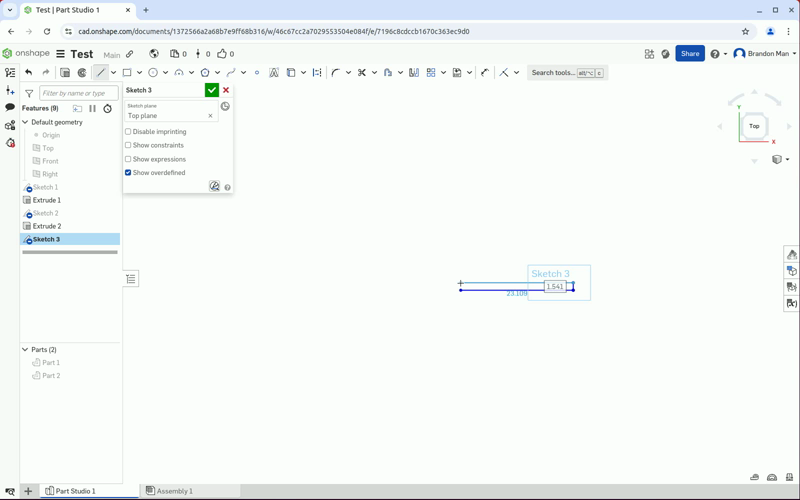
key_up(shift)
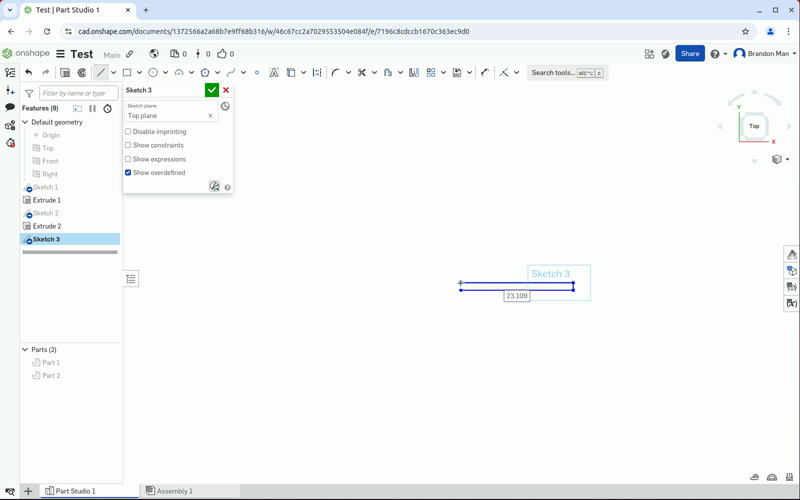
mouse_move(490, 282)
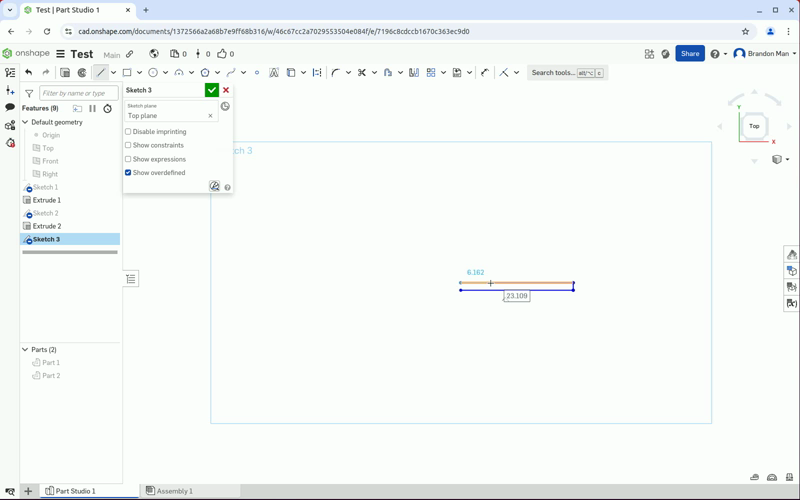
key_down(shift)
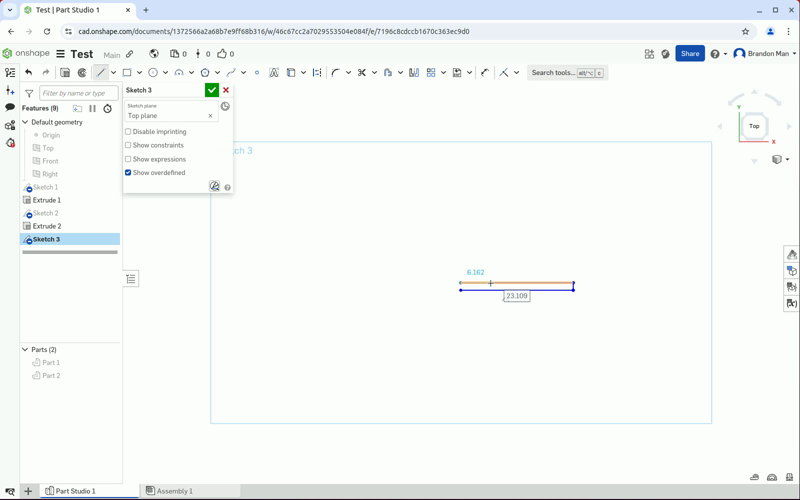
mouse_move(460, 290)
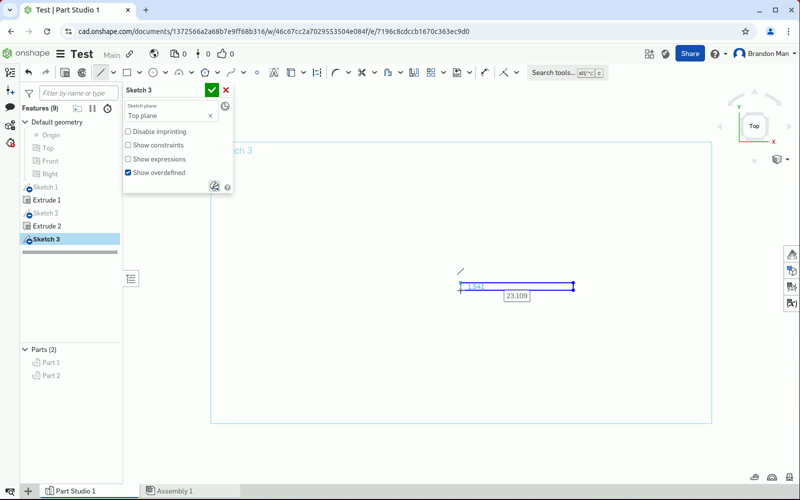
scroll(6)
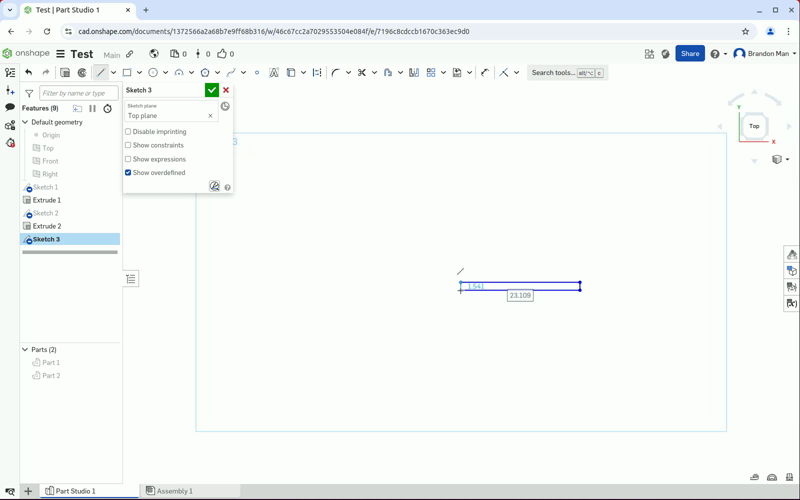
scroll(6)
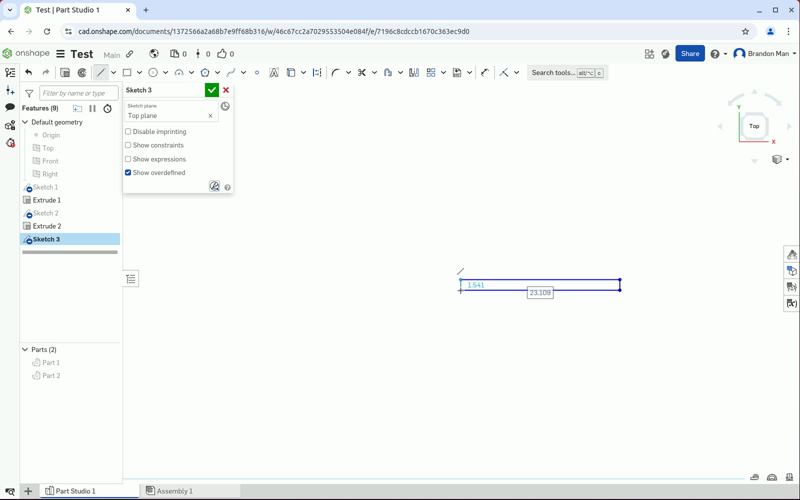
scroll(6)
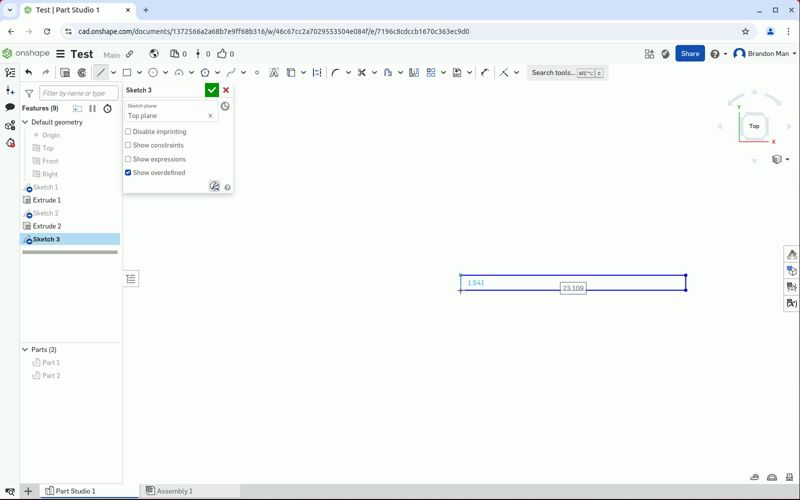
scroll(6)
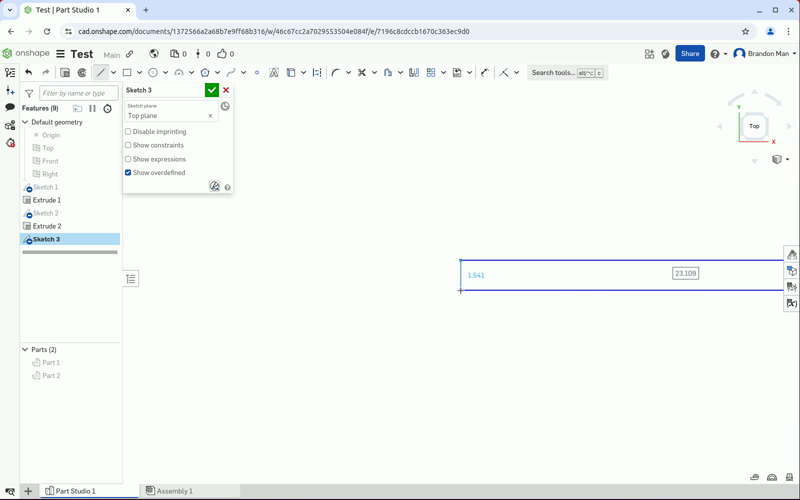
scroll(6)
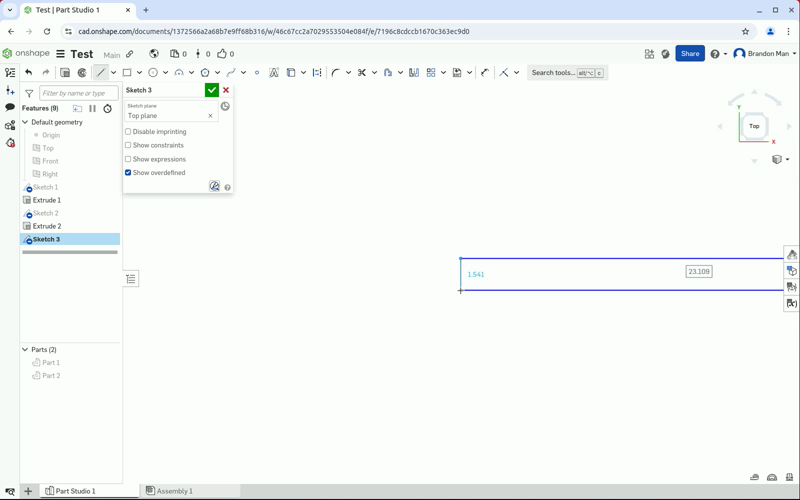
scroll(6)
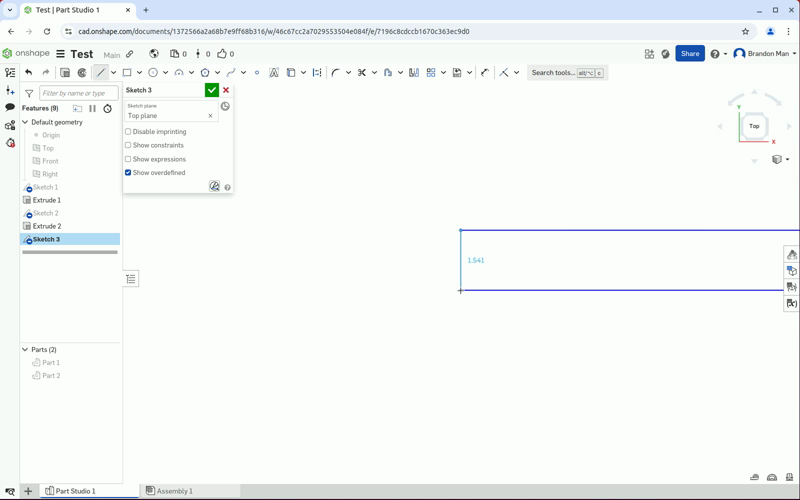
scroll(6)
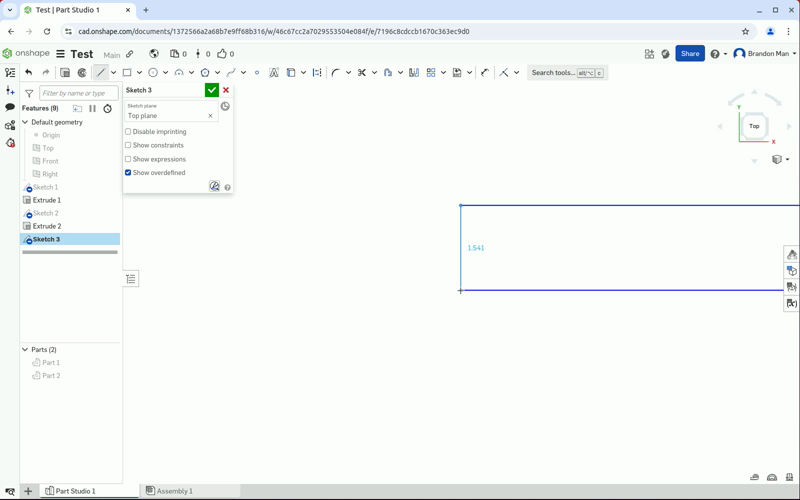
key_up(shift)
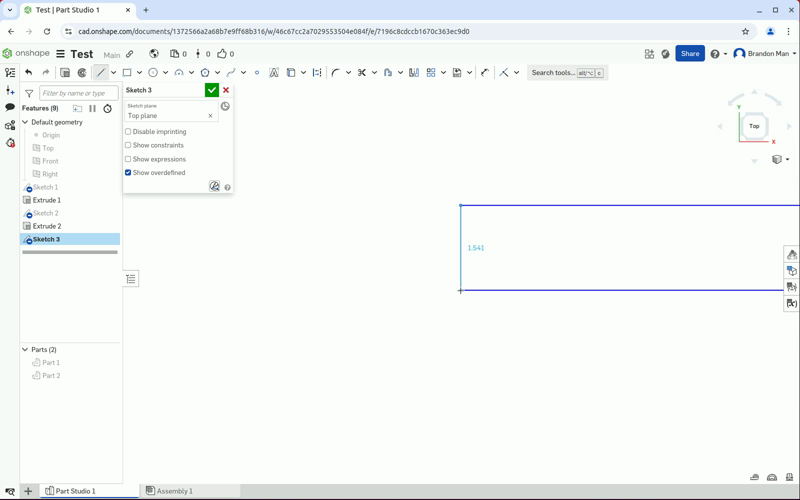
click(460, 290)
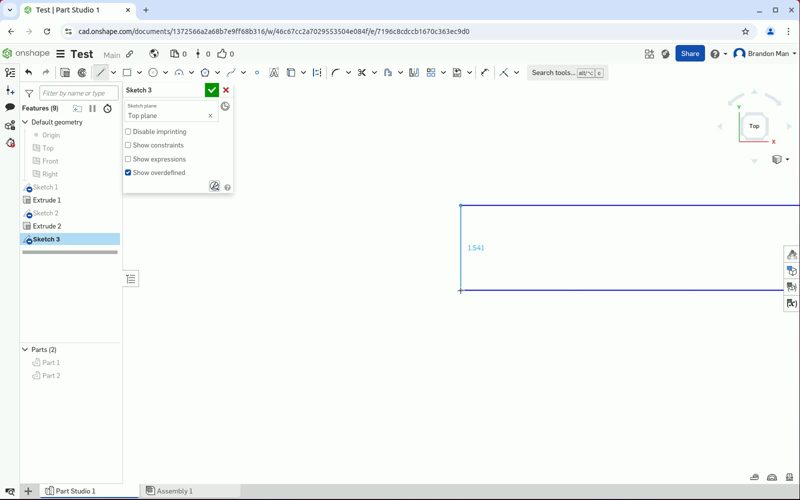
scroll(-6)
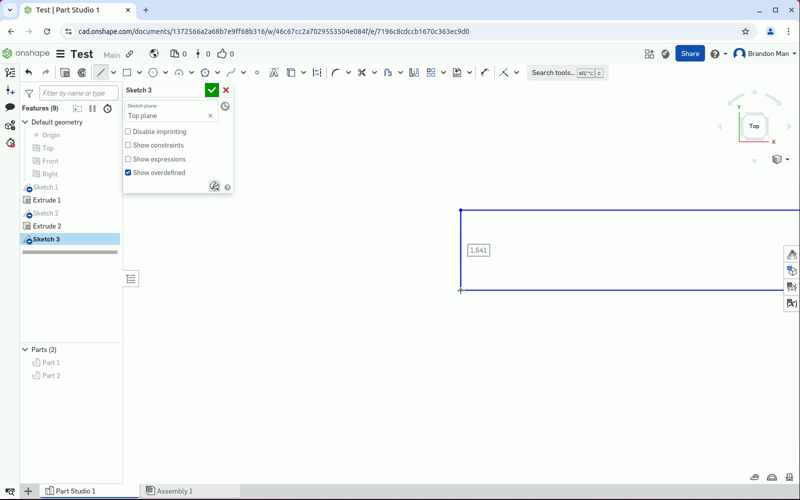
scroll(-6)
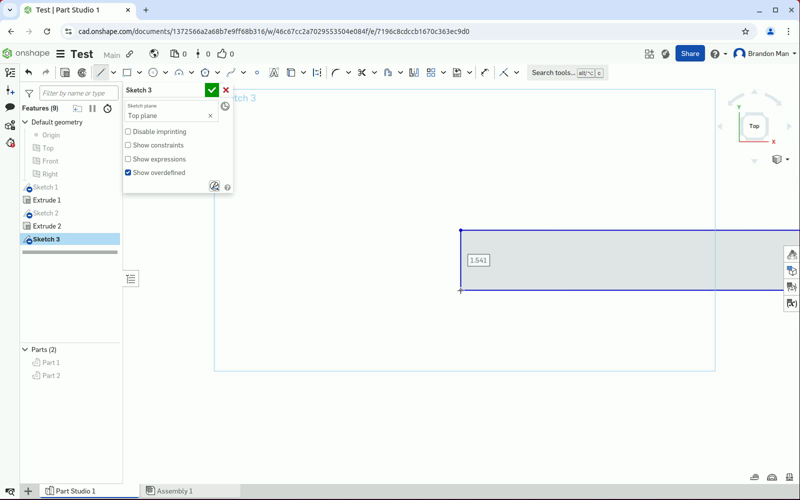
scroll(-6)
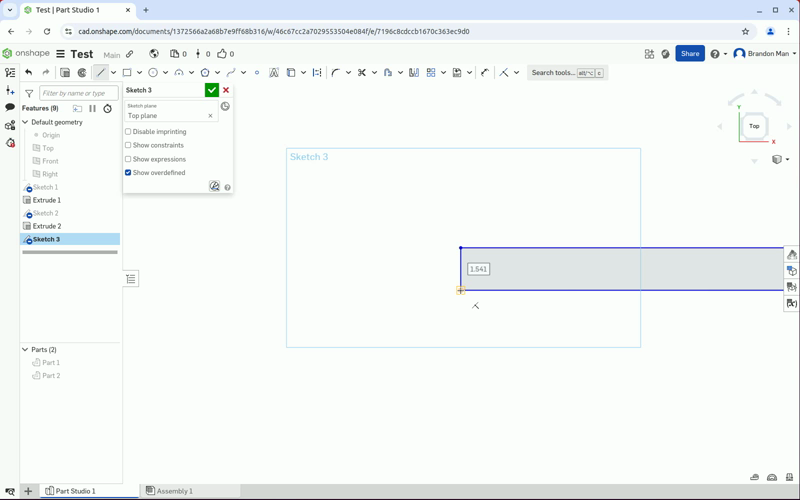
scroll(-6)
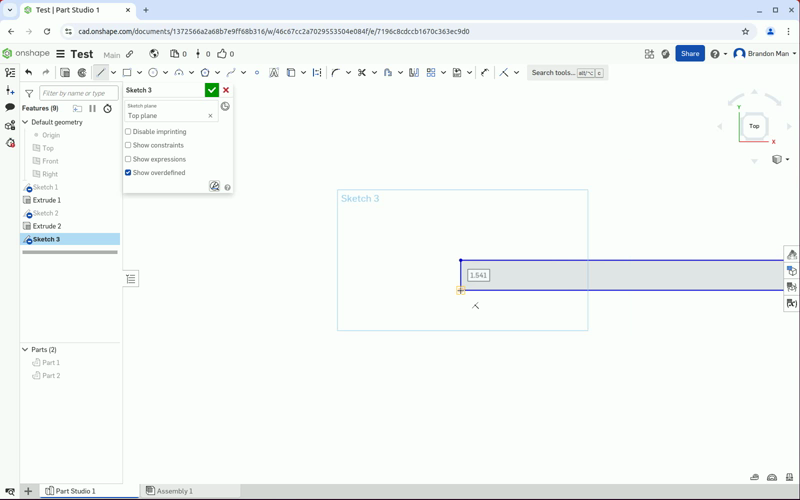
scroll(-6)
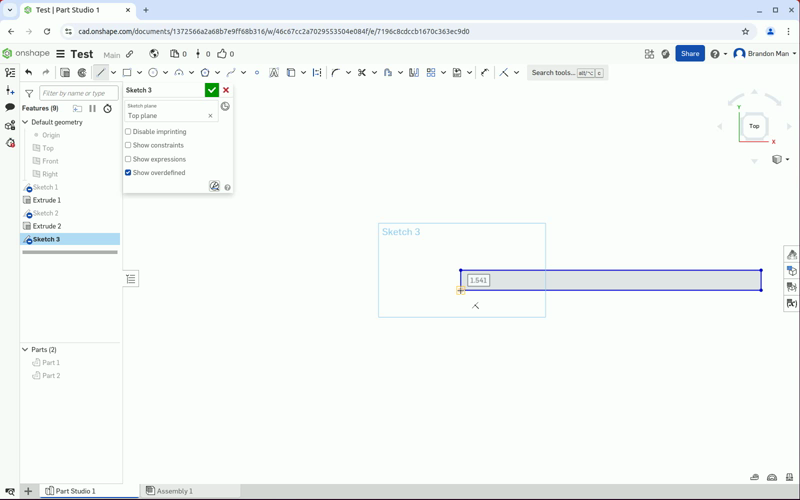
scroll(-6)
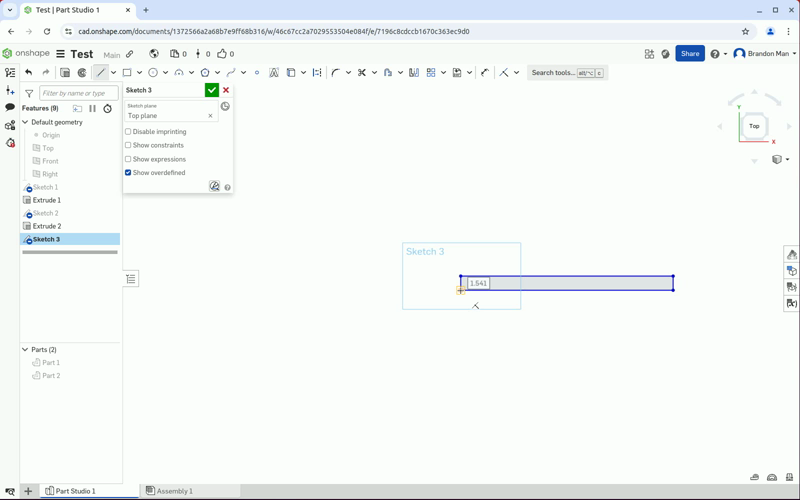
scroll(-6)
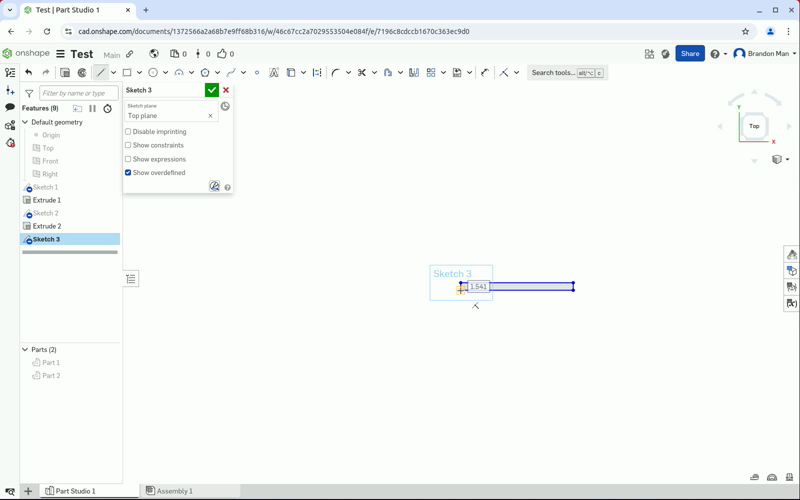
key(esc)
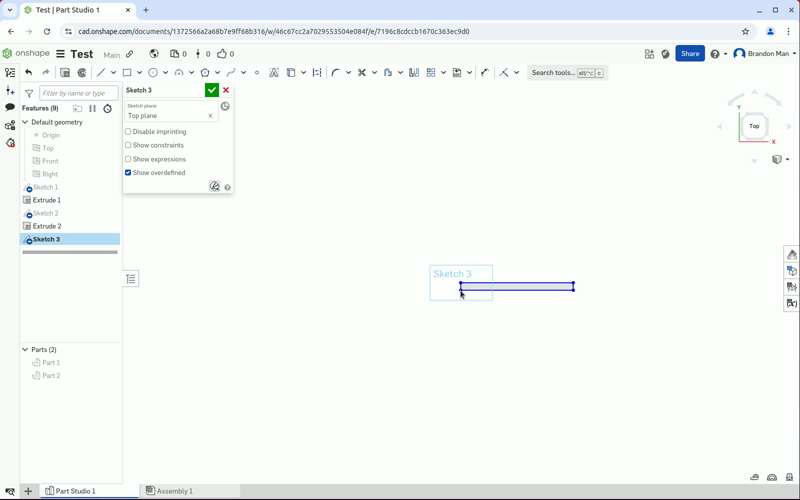
mouse_move(551, 285)
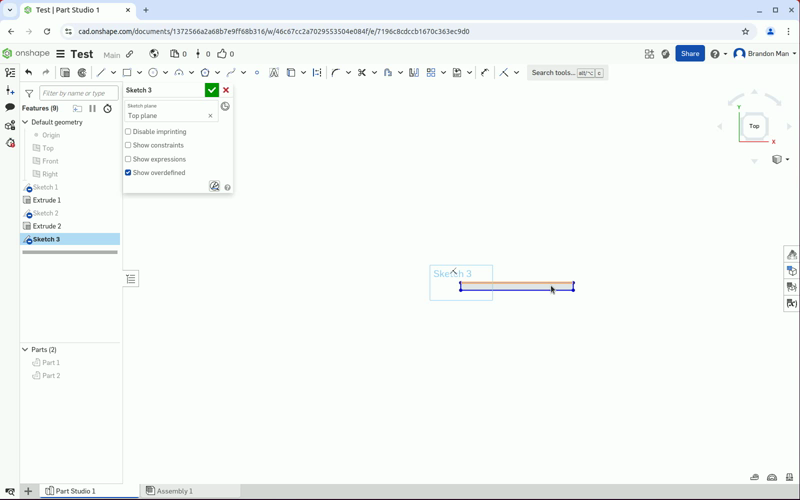
scroll(6)
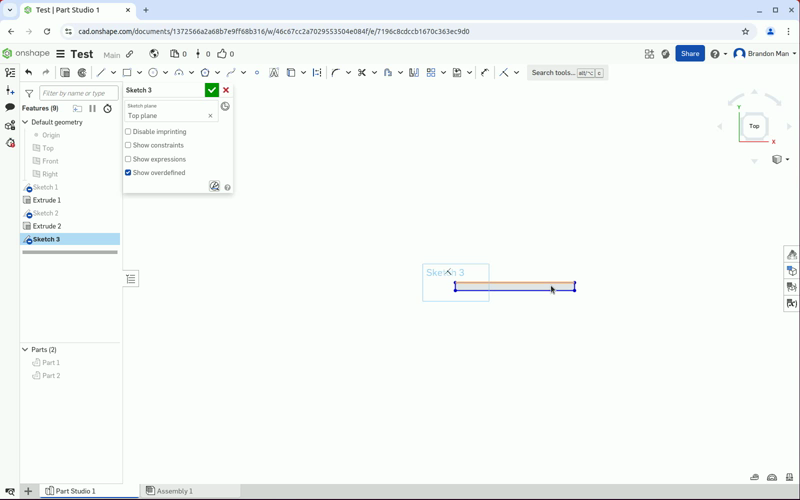
scroll(6)
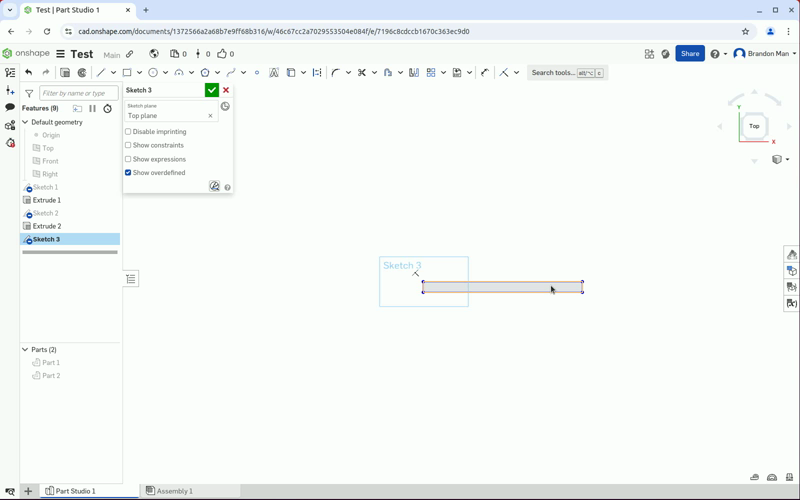
scroll(6)
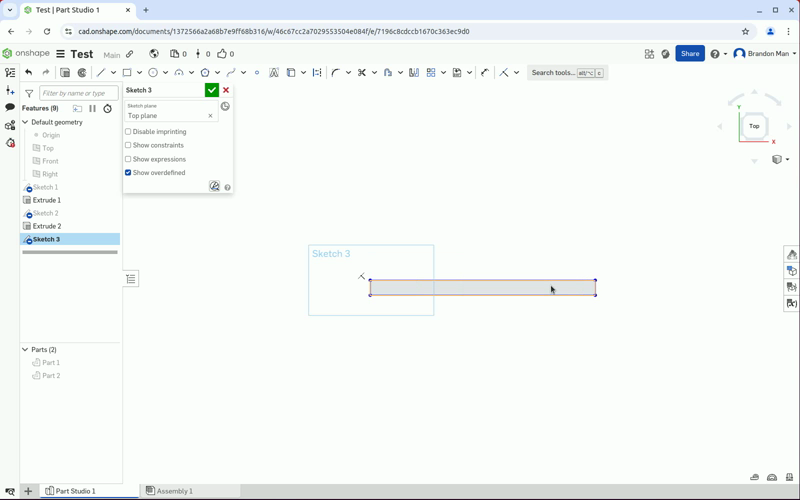
scroll(6)
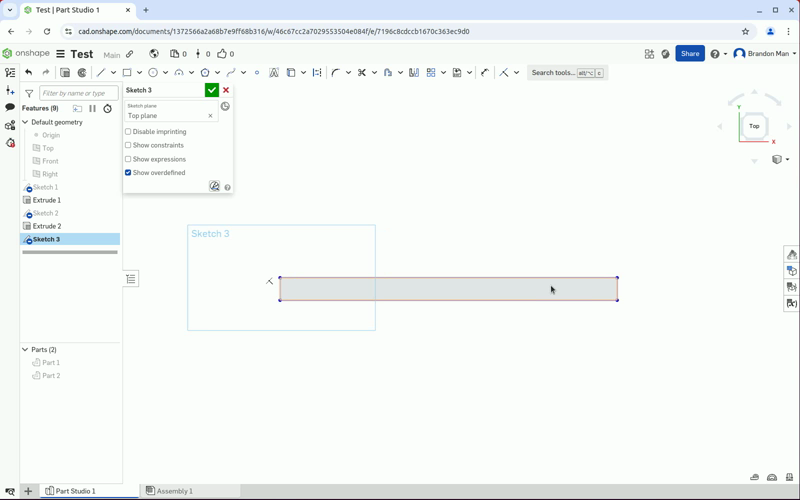
scroll(6)
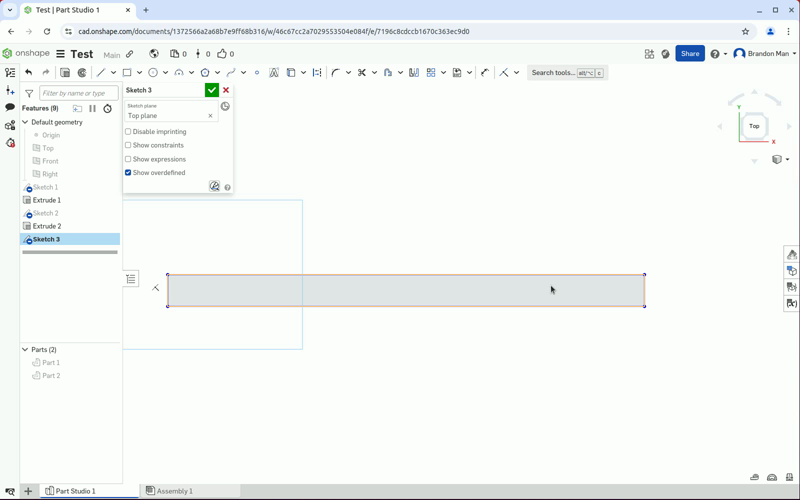
scroll(6)
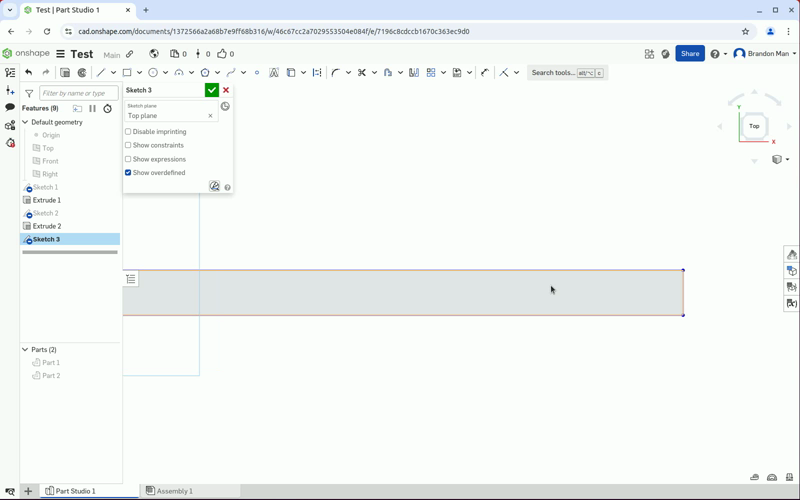
scroll(6)
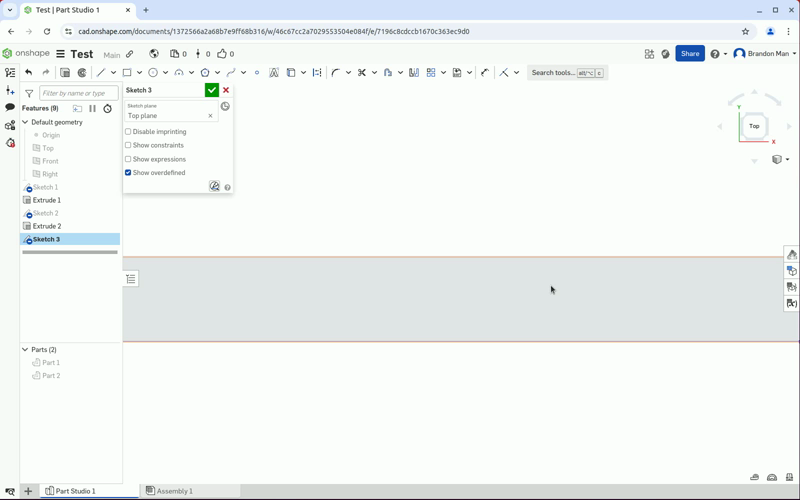
click(551, 285)
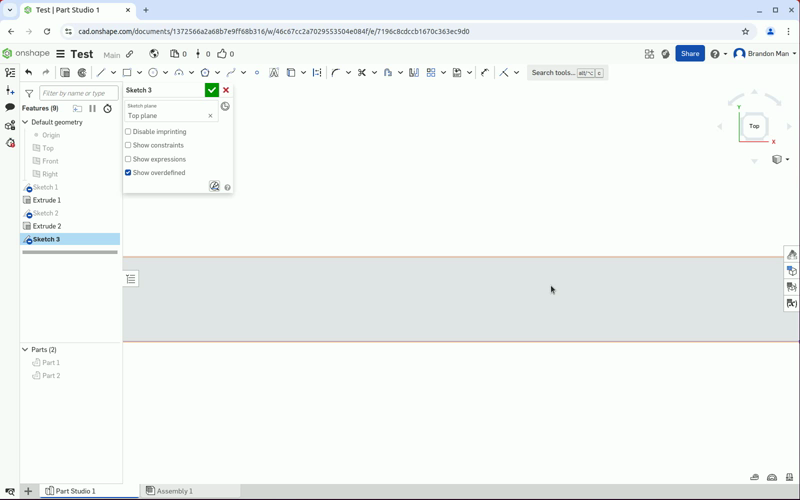
scroll(-6)
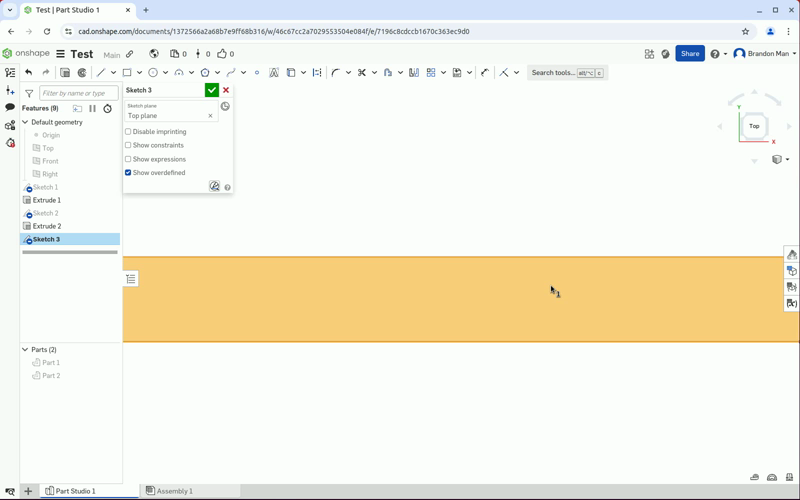
scroll(-6)
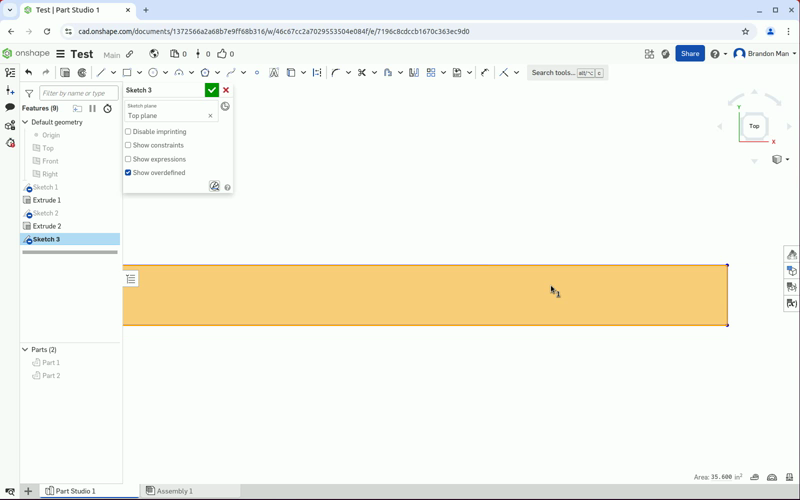
scroll(-6)
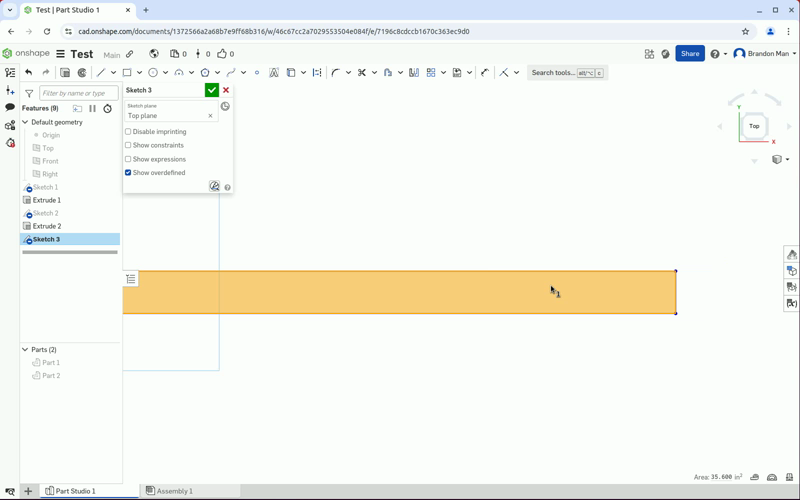
scroll(-6)
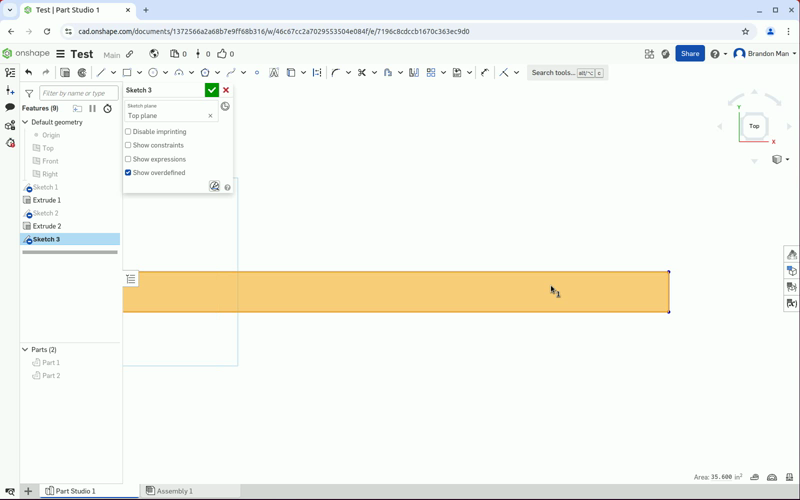
scroll(-6)
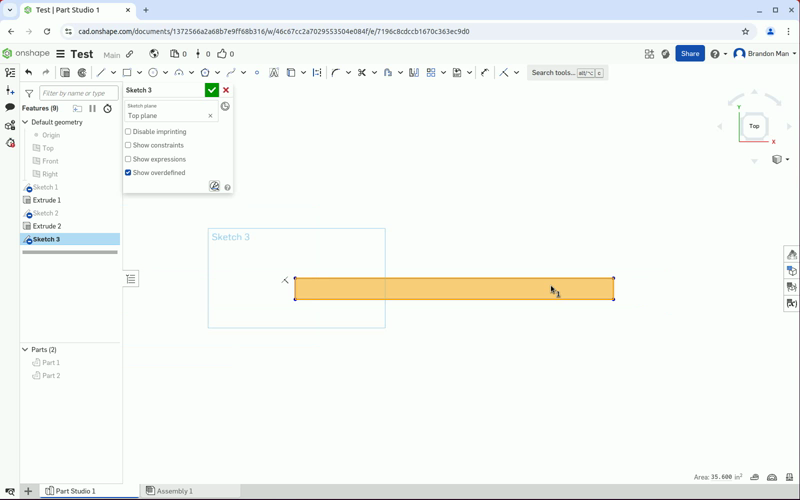
scroll(-6)
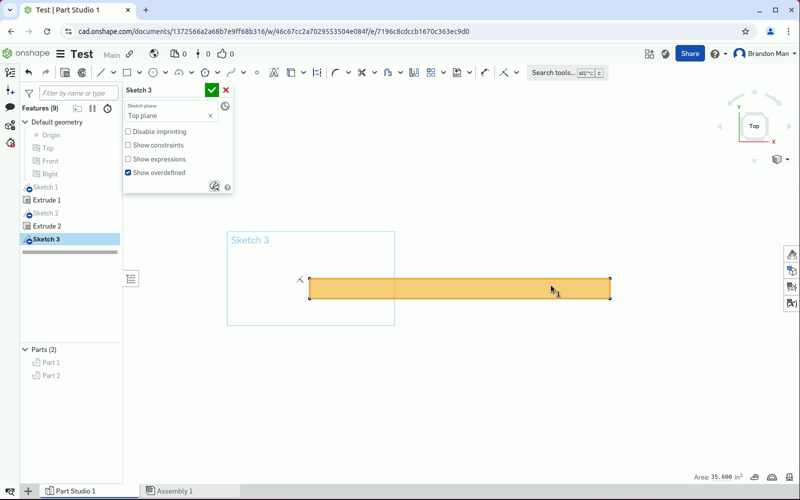
scroll(-6)
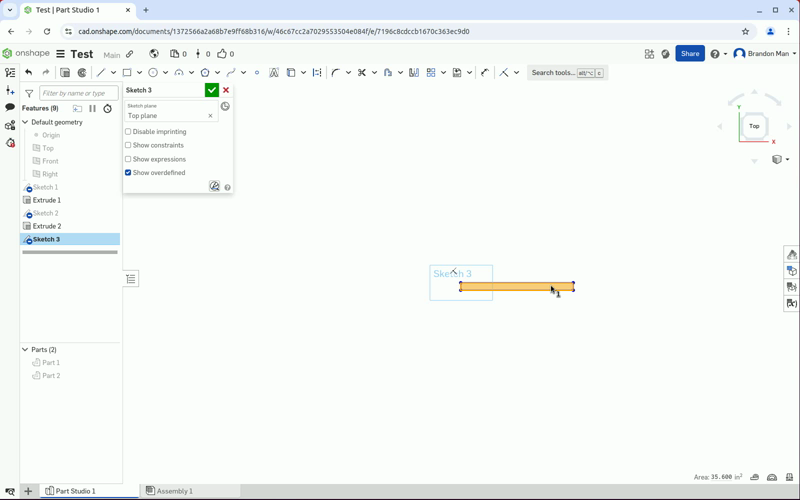
mouse_move(73, 352)
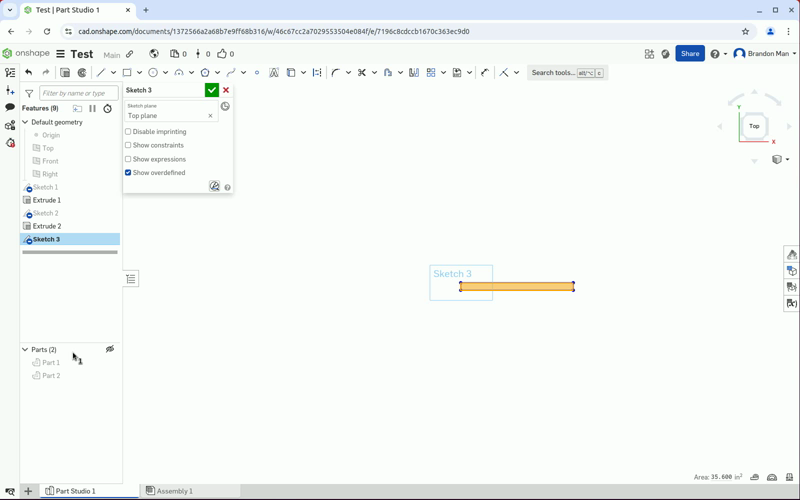
key(shift+y)
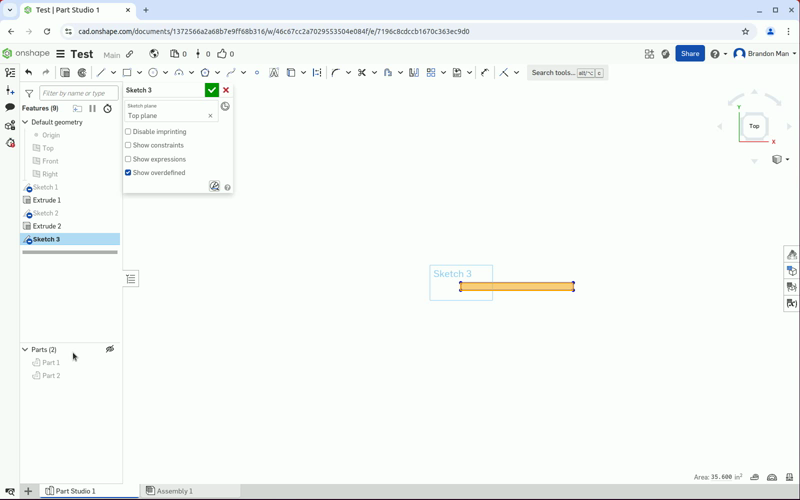
key(shift+e)
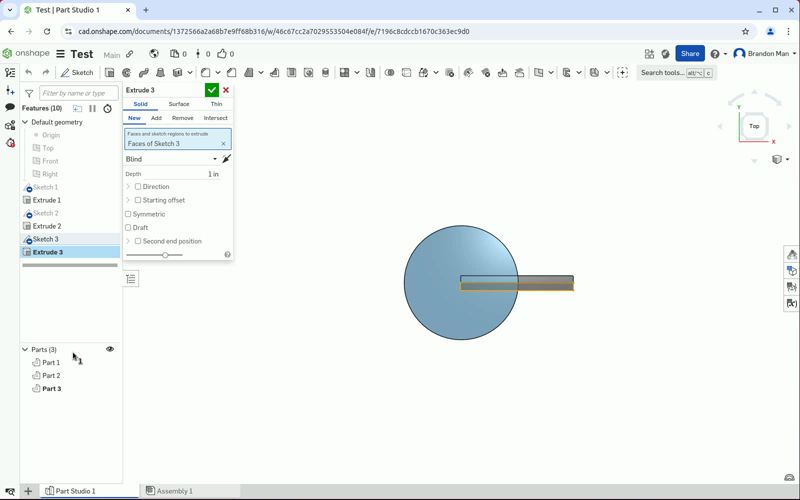
mouse_move(143, 106)
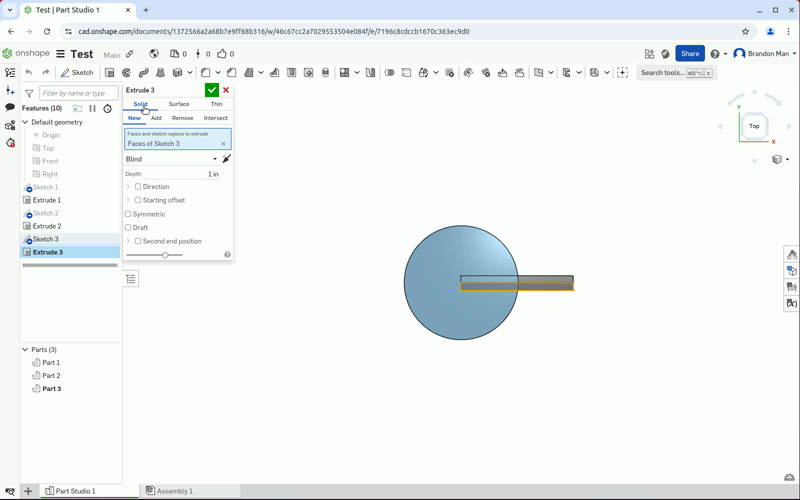
click(143, 106)
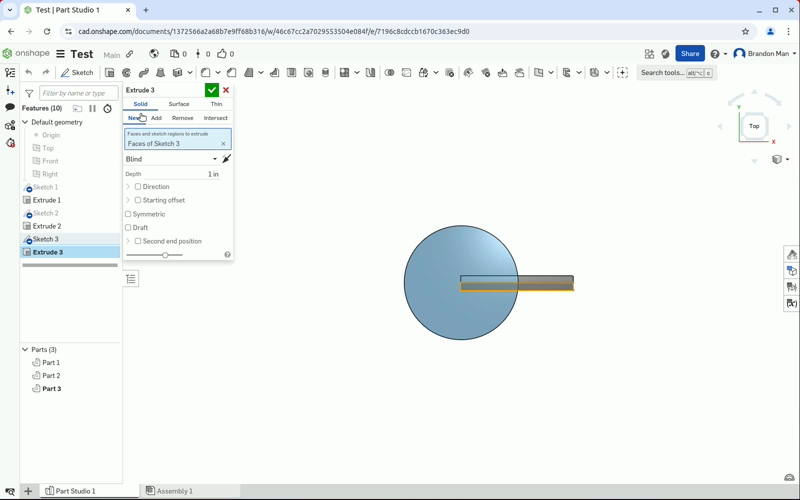
mouse_move(137, 120)
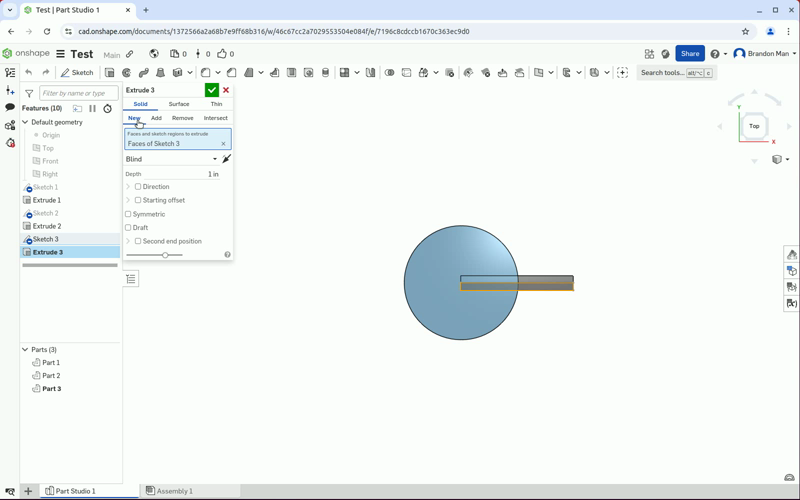
click(137, 120)
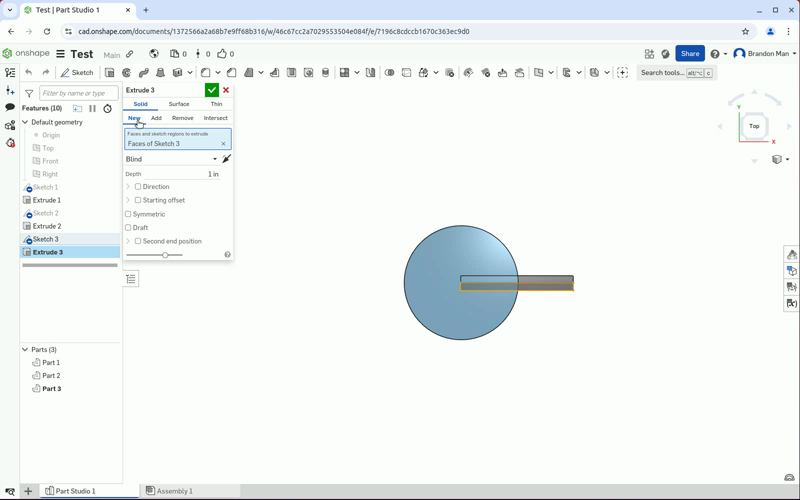
key(tab, 4)
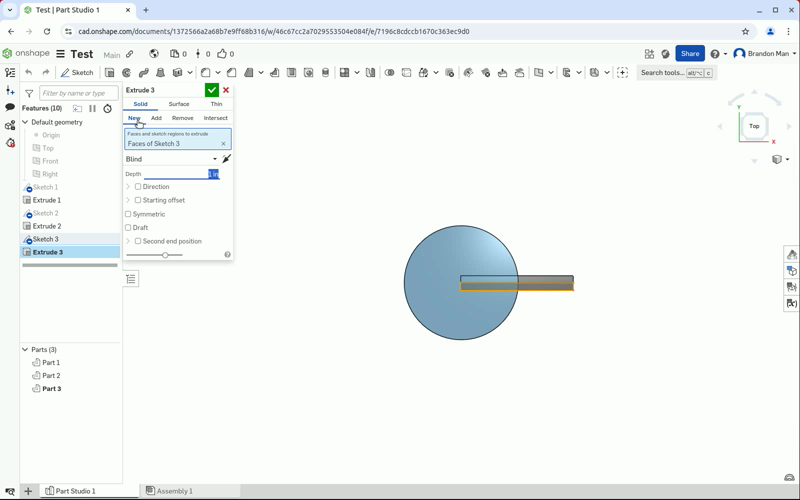
text(8.666)
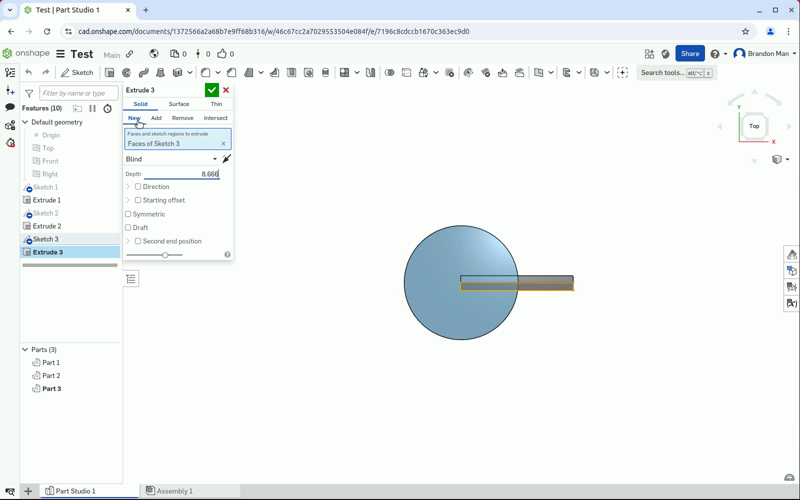
key(enter)
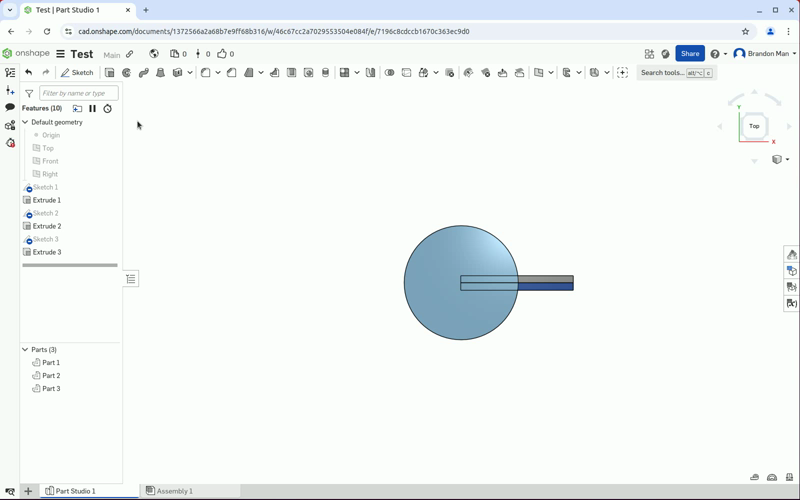
key(shift+h)
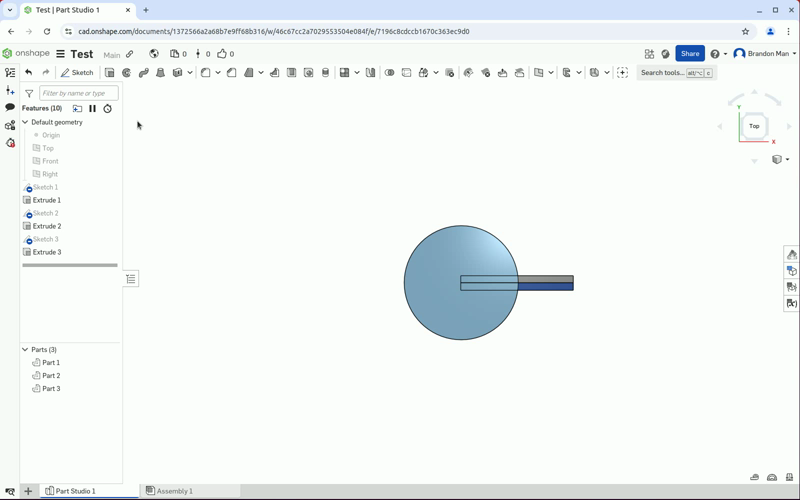
key(shift+h)
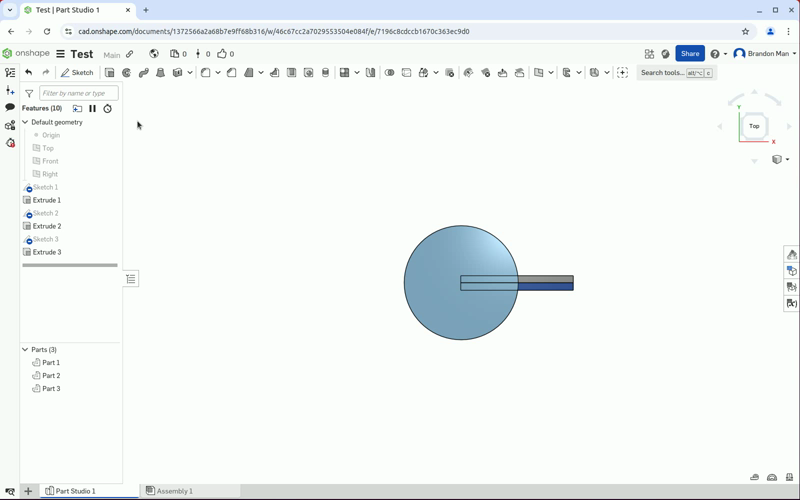
mouse_move(73, 189)
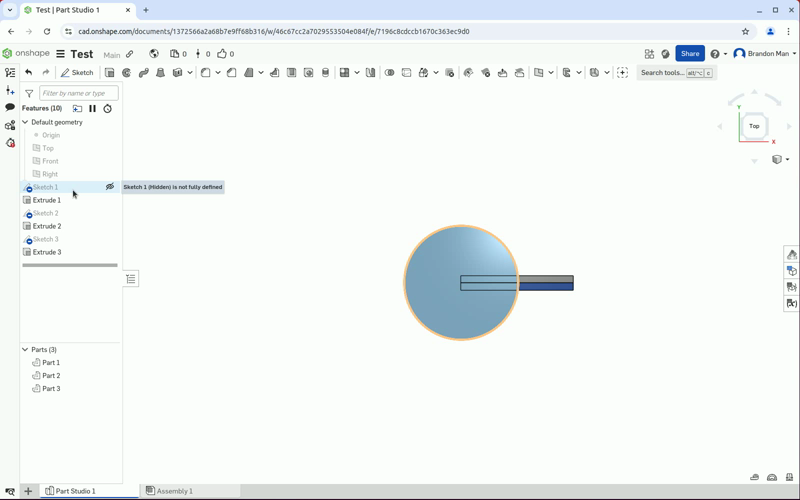
click(73, 189)
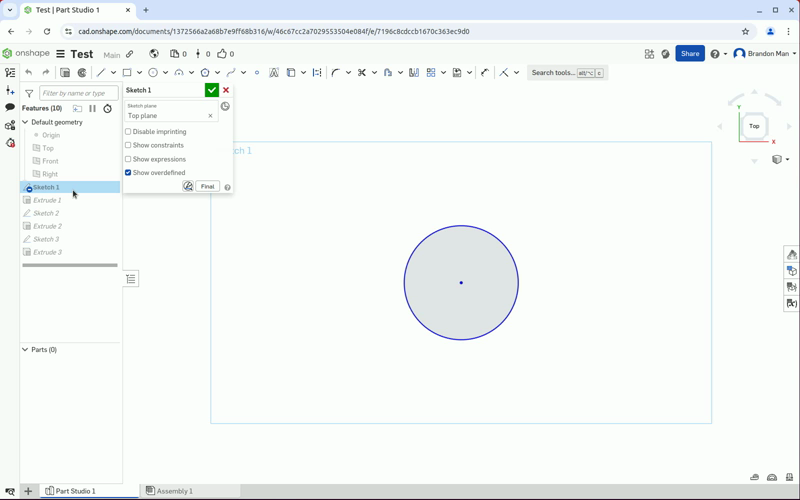
mouse_move(229, 92)
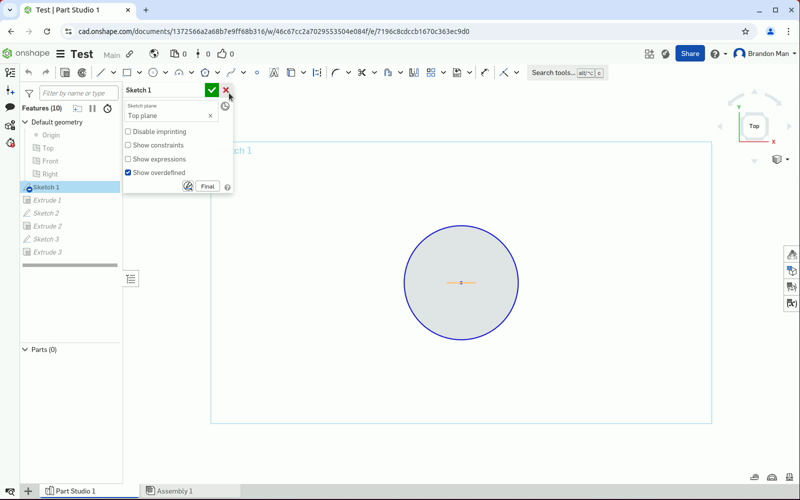
click(229, 92)
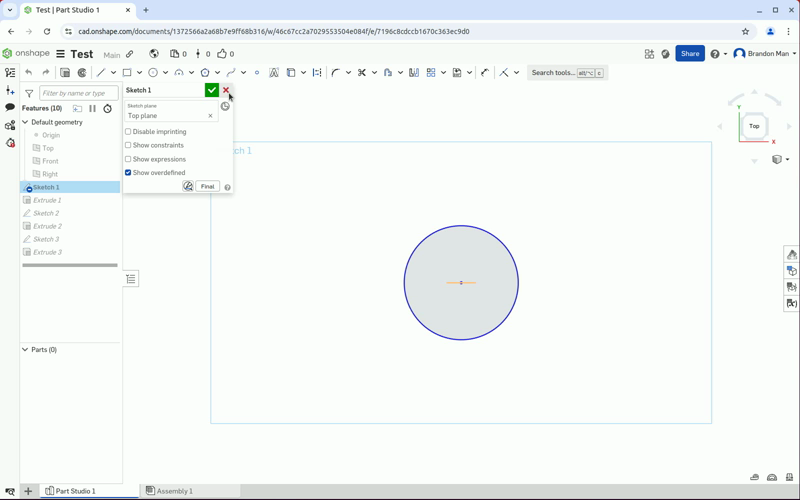
key(shift+s)
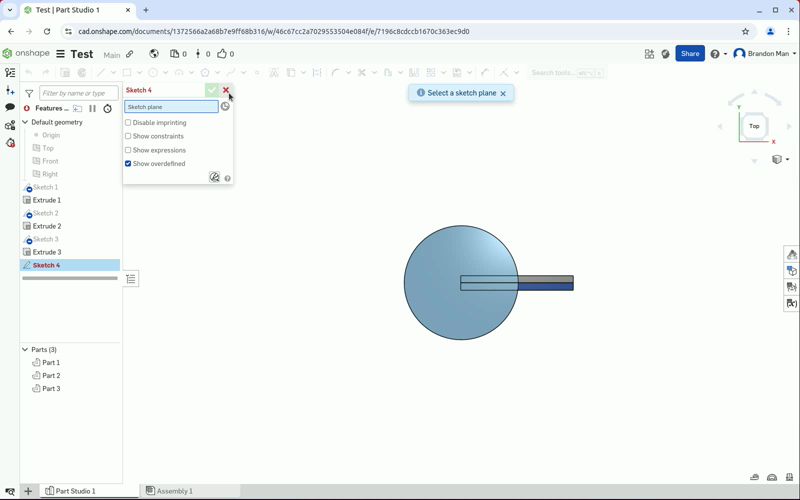
mouse_move(73, 150)
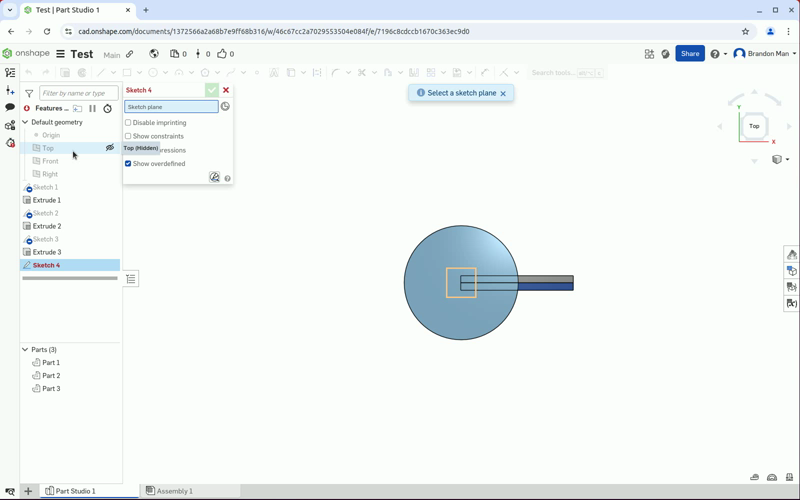
click(73, 150)
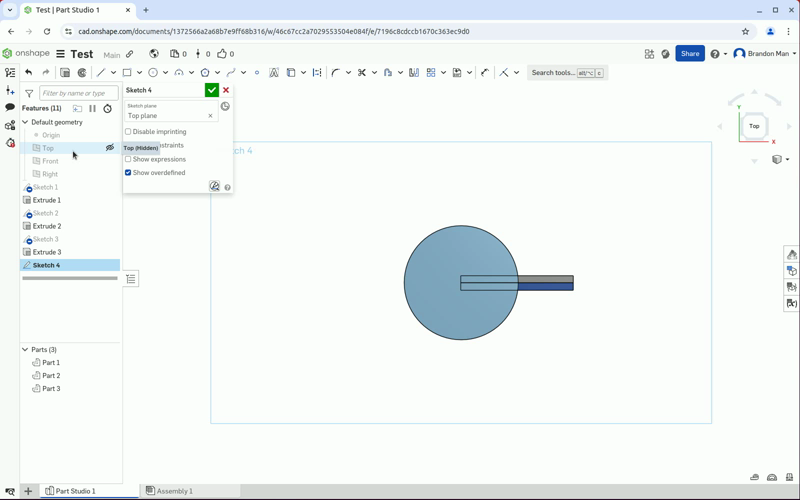
mouse_move(73, 352)
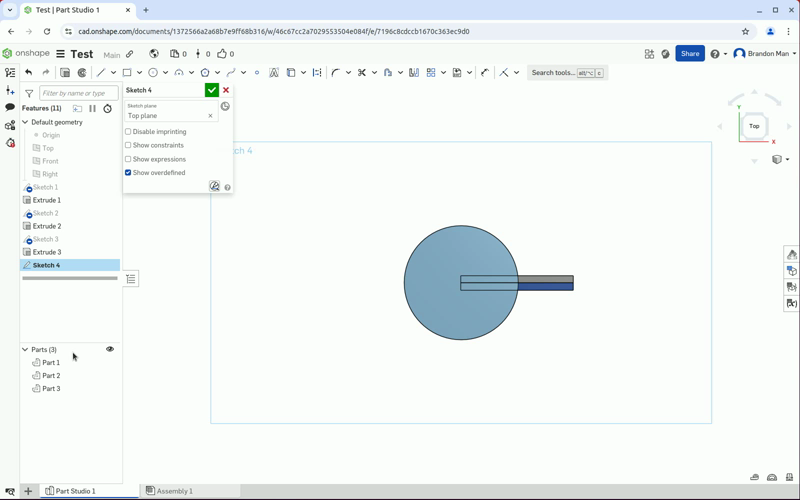
key(y)
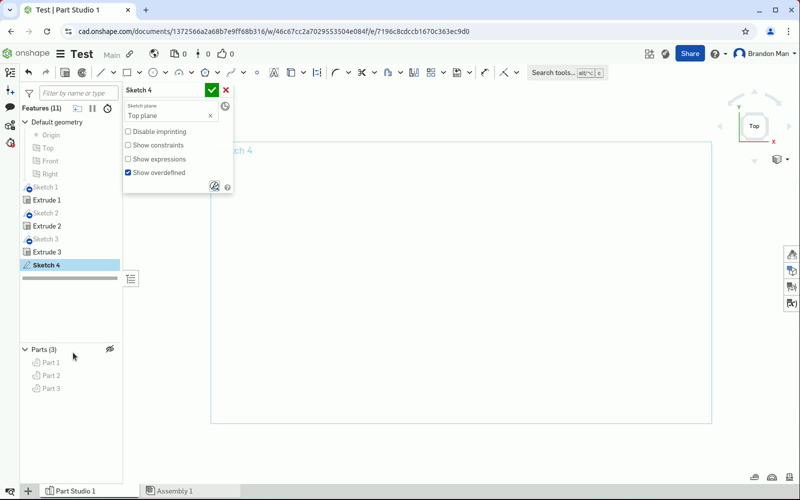
key(c)
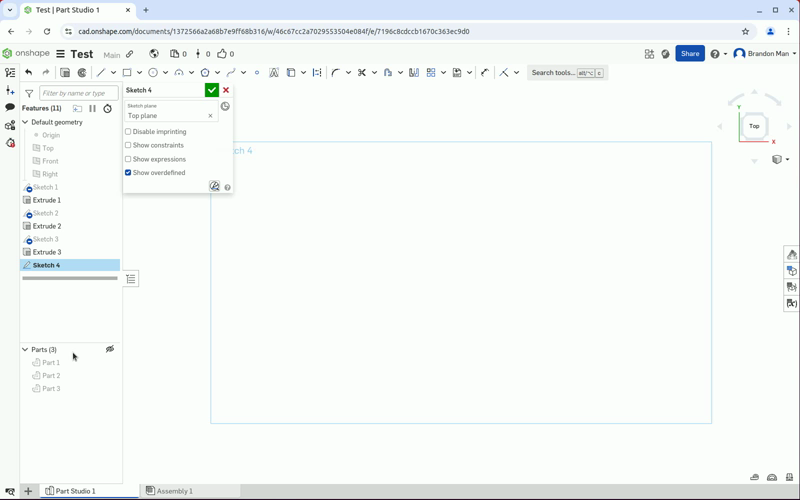
key_down(shift)
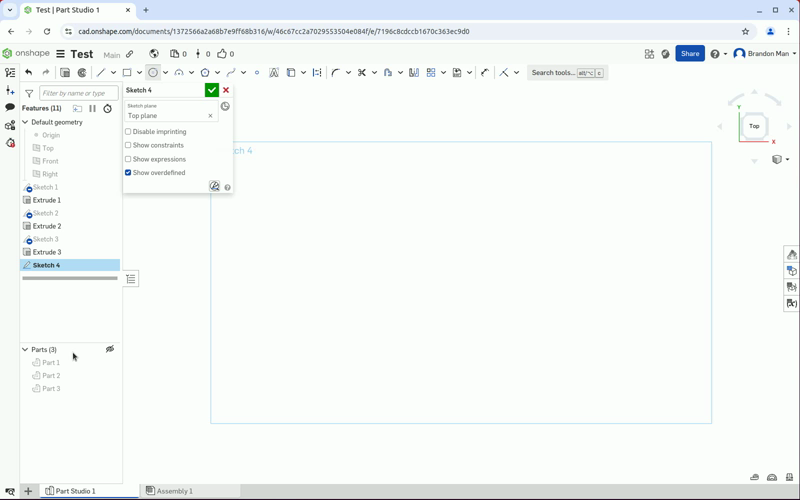
mouse_move(461, 282)
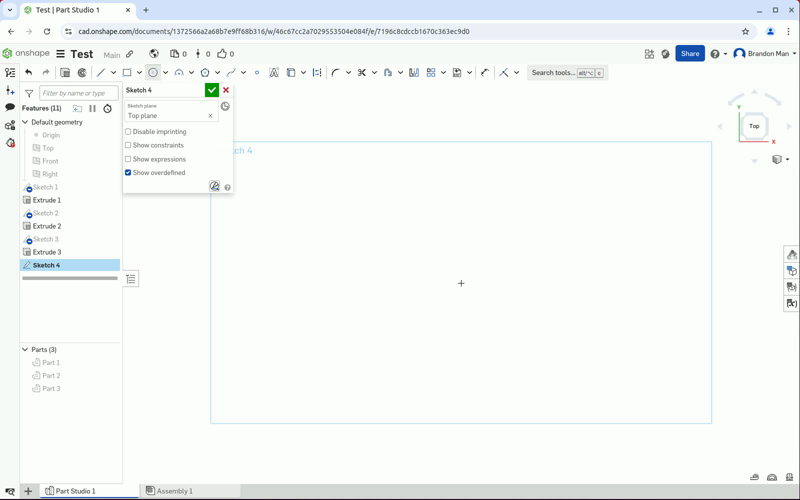
click(461, 282)
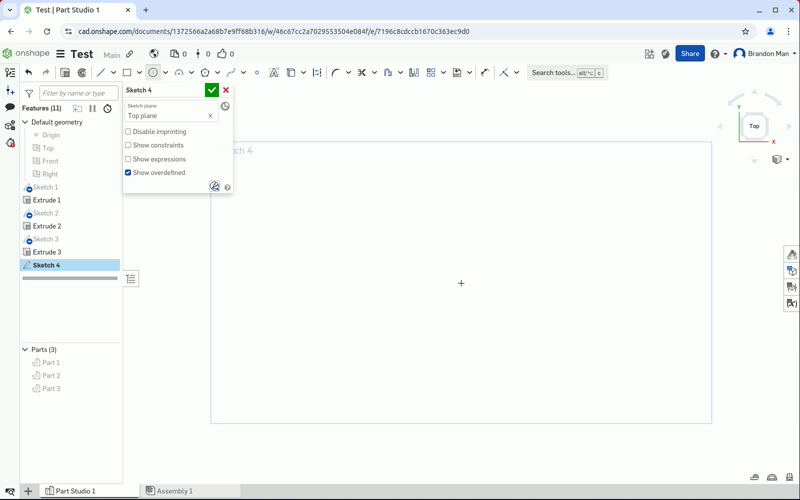
key_up(shift)
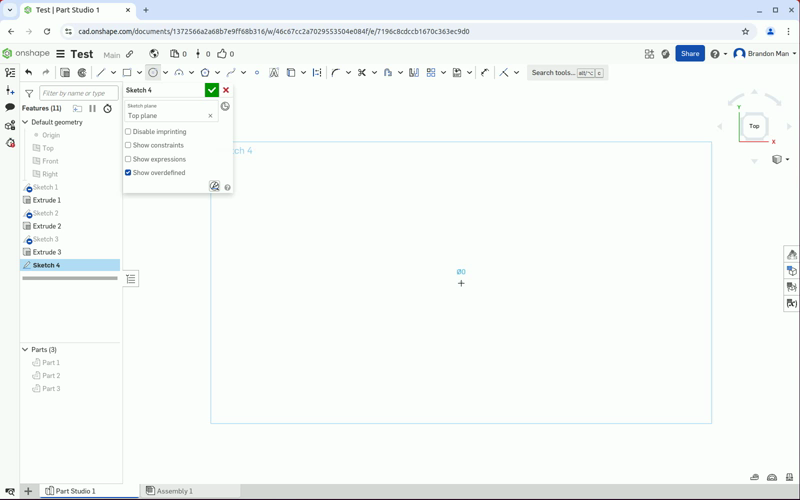
mouse_move(490, 282)
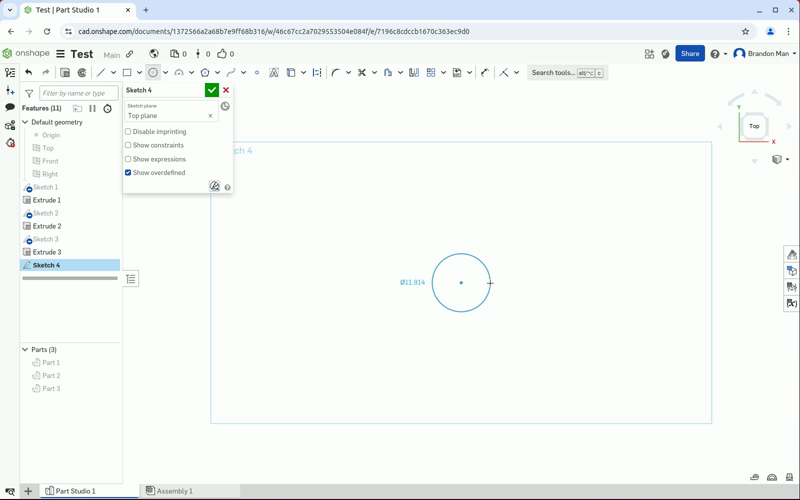
click(490, 282)
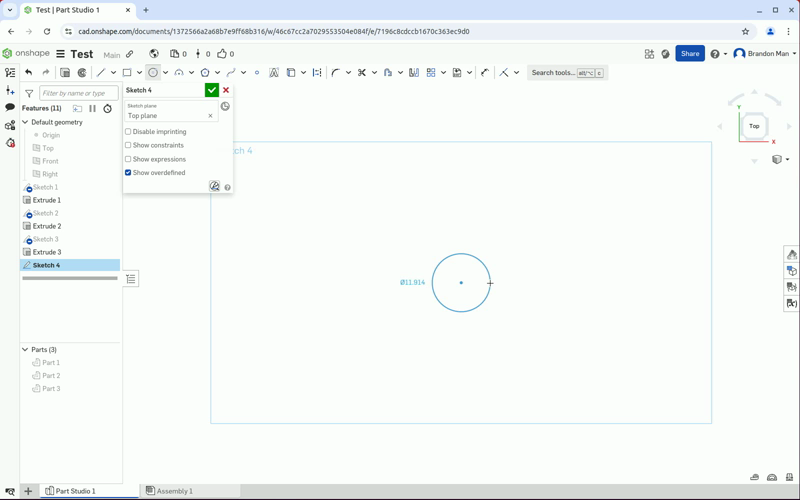
key(esc)
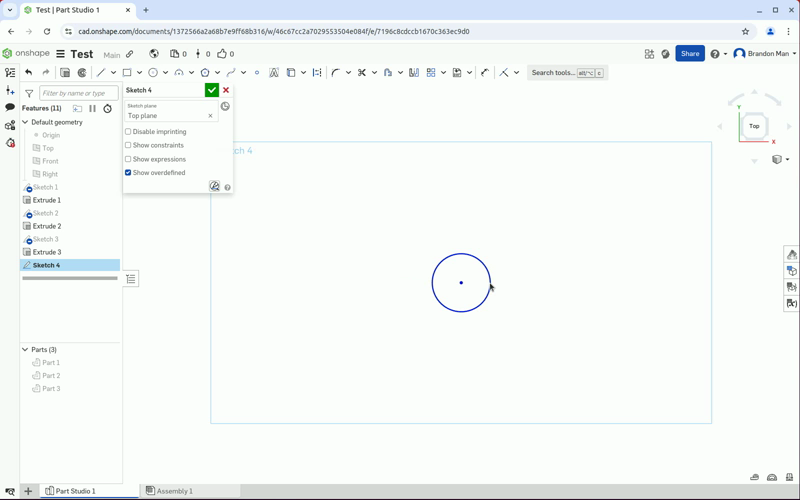
mouse_move(468, 282)
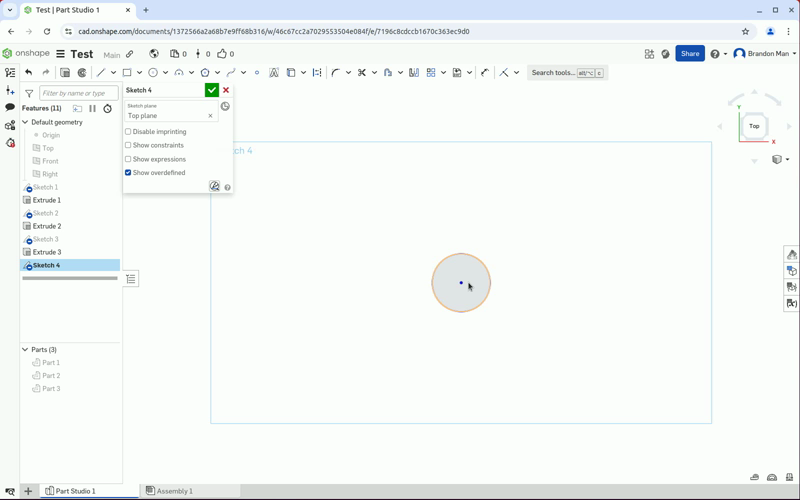
click(468, 282)
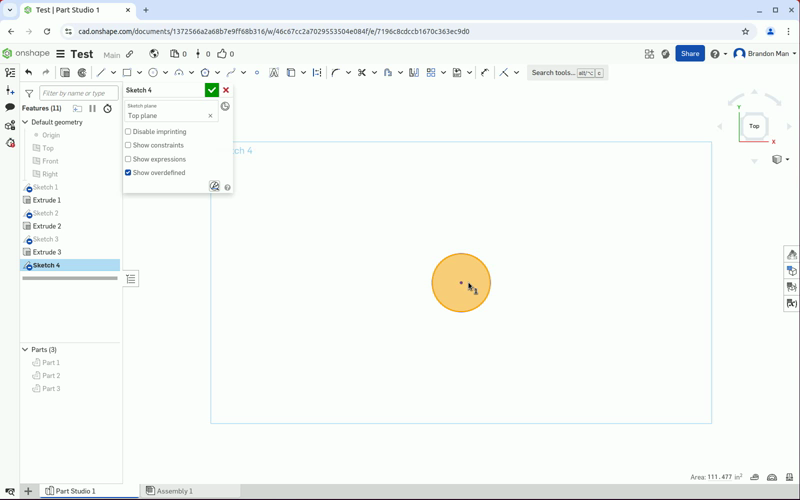
mouse_move(73, 352)
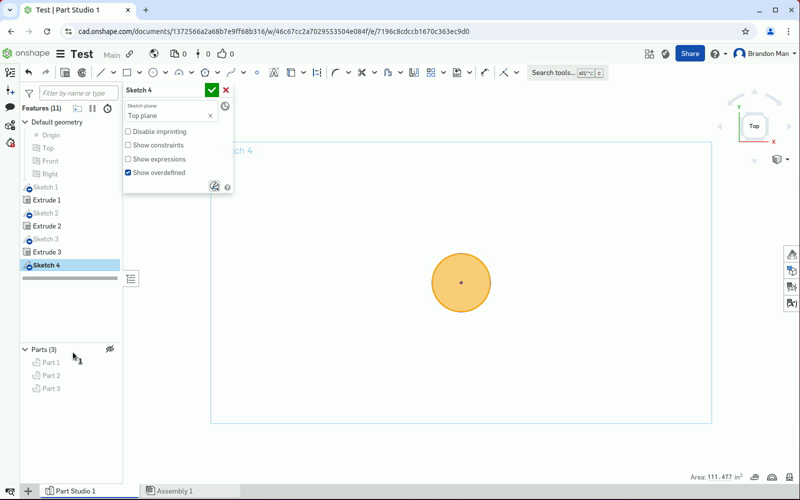
key(shift+y)
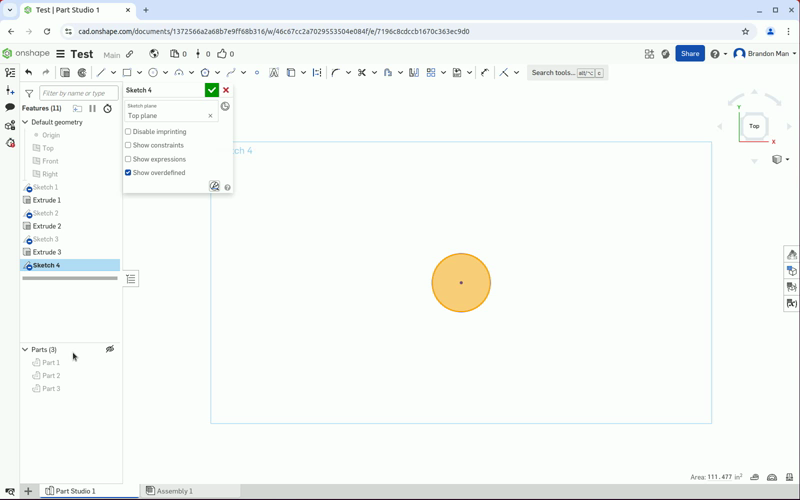
key(shift+e)
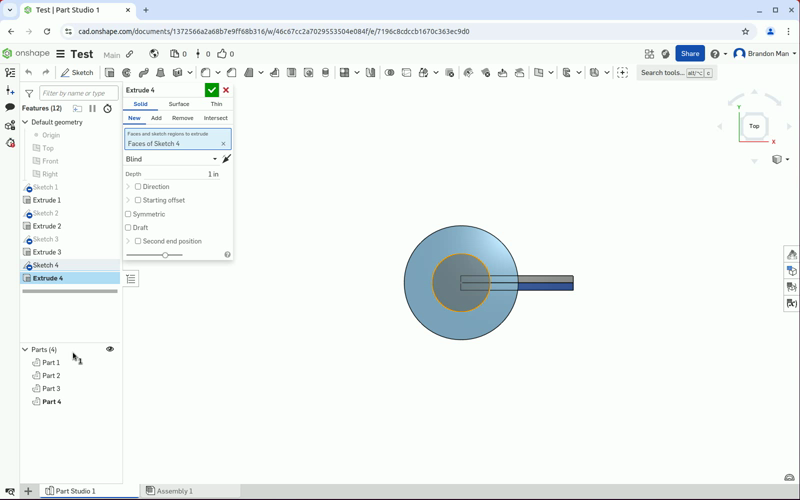
mouse_move(143, 106)
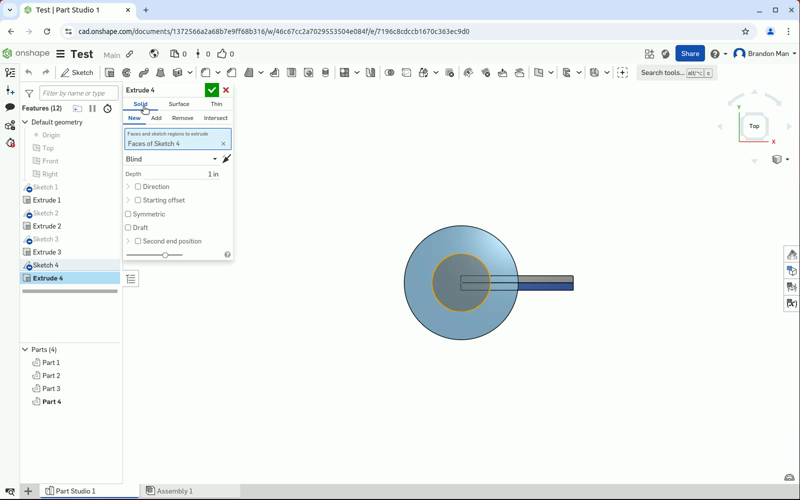
click(143, 106)
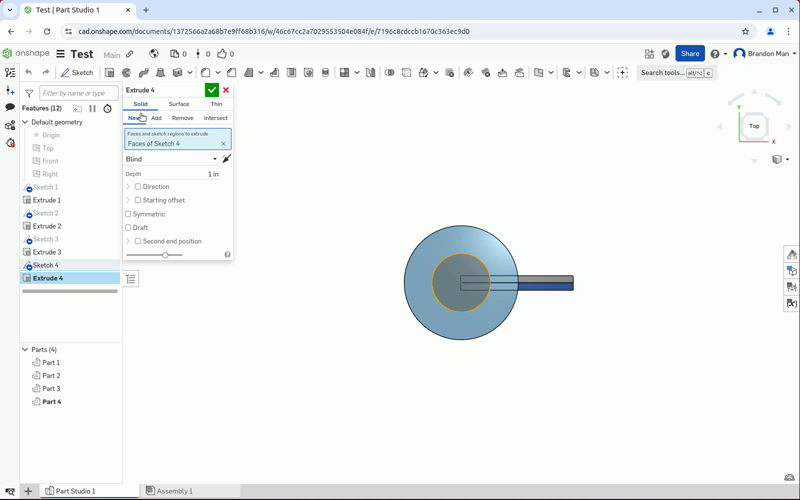
mouse_move(137, 120)
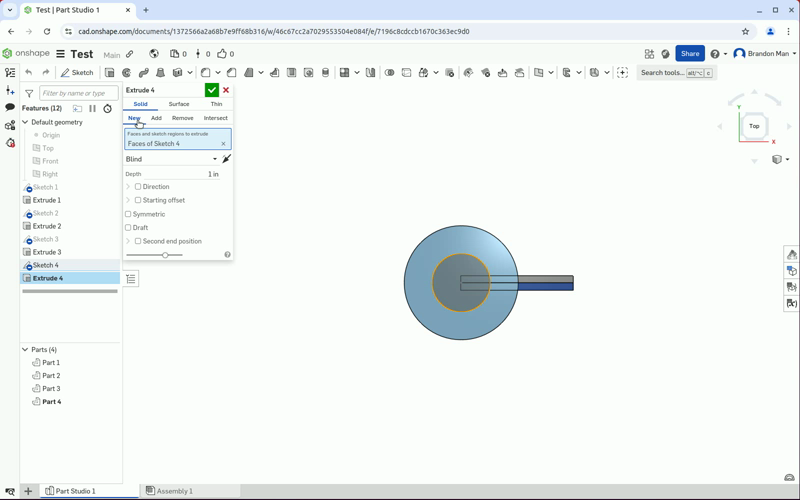
click(137, 120)
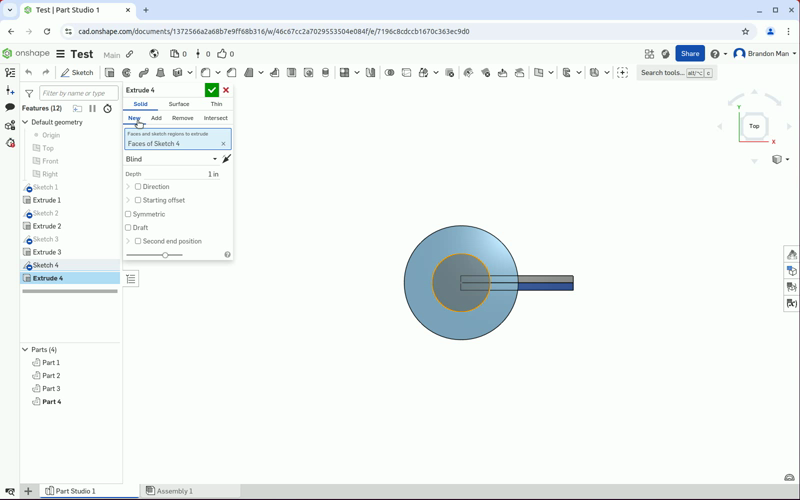
key(tab, 4)
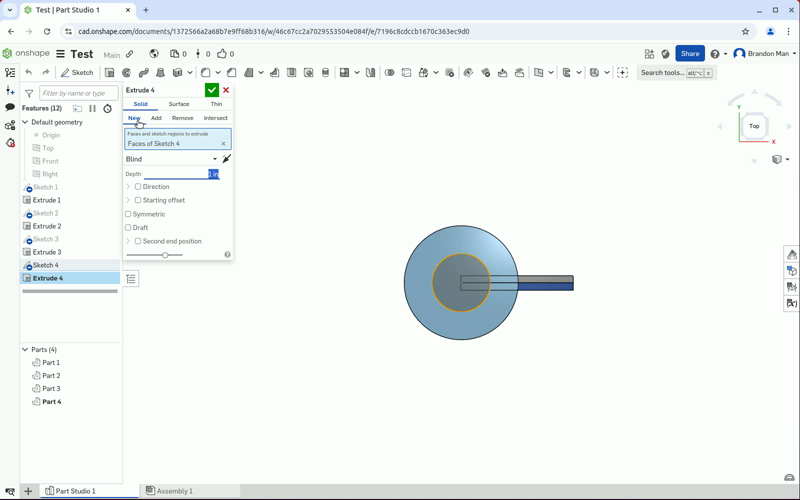
text(14.443)
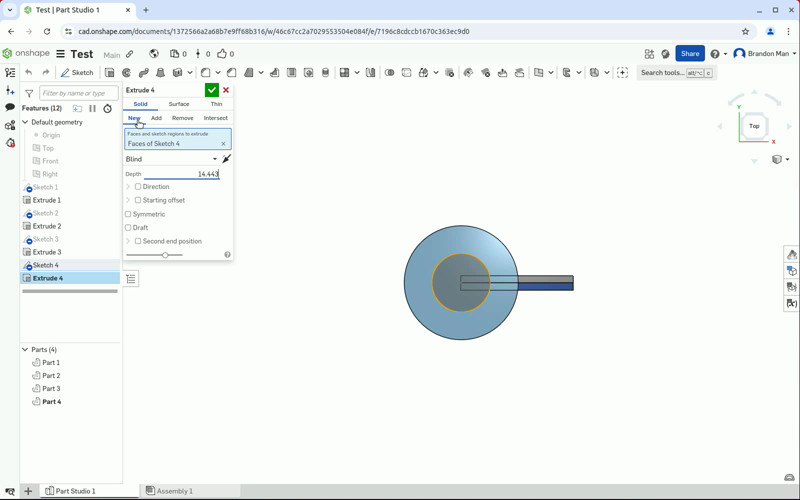
key(enter)
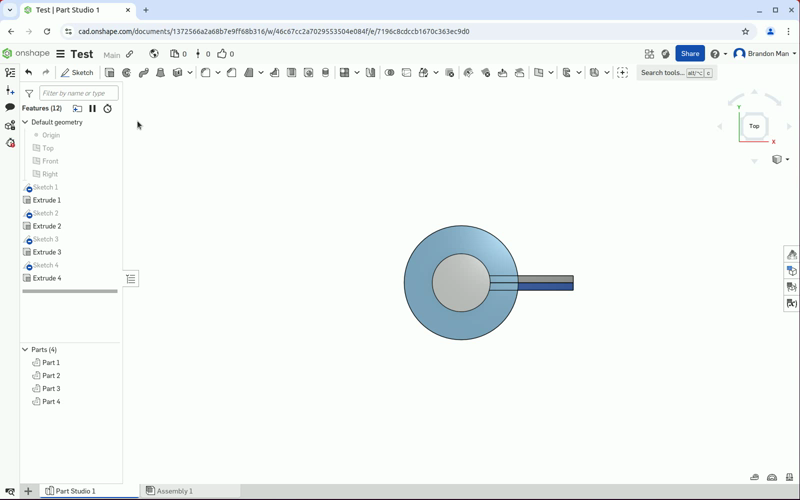
key(shift+h)
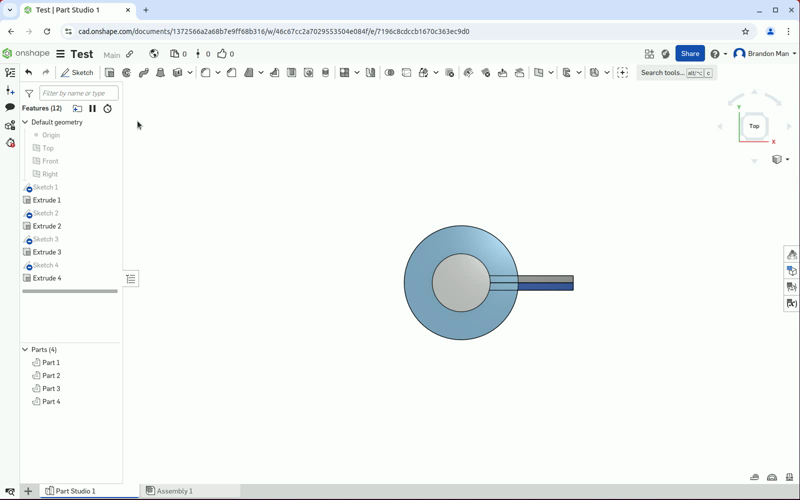
key(shift+h)
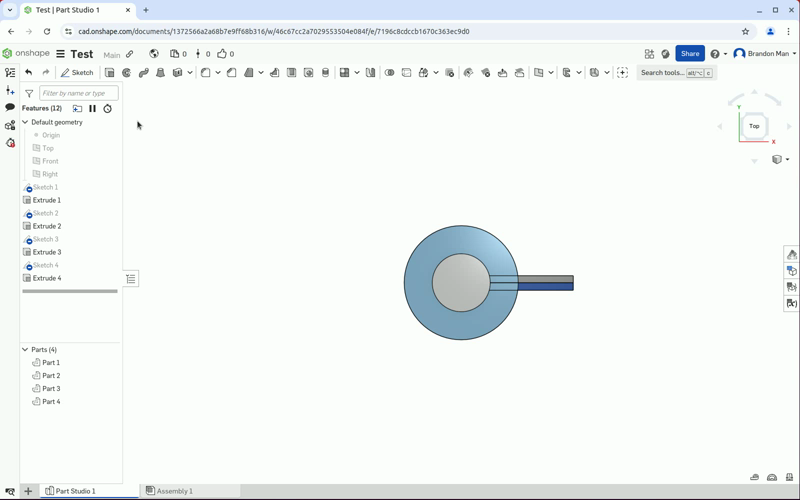
key(shift+7)
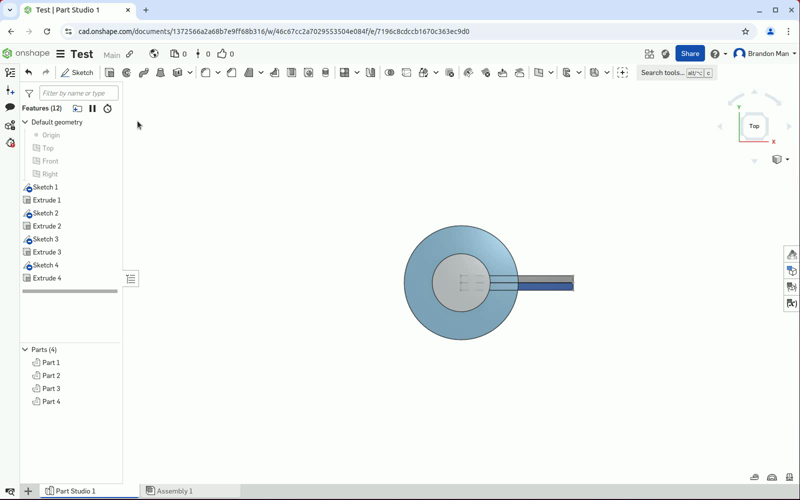
key(up, 3)
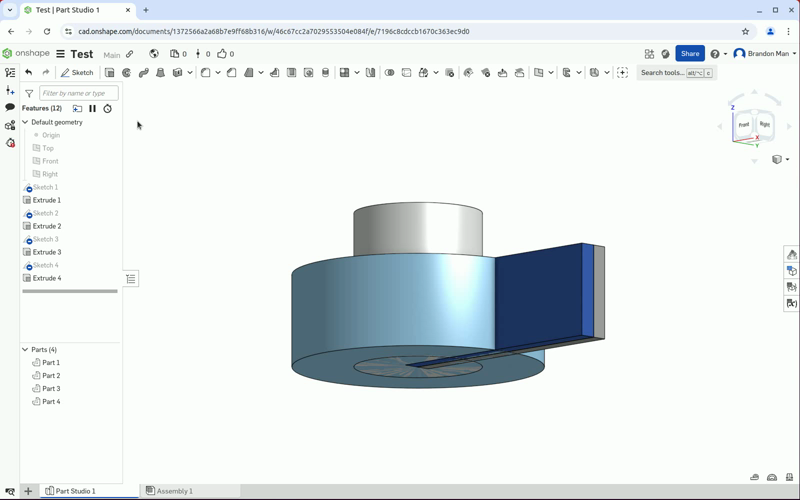
key(left, 3)
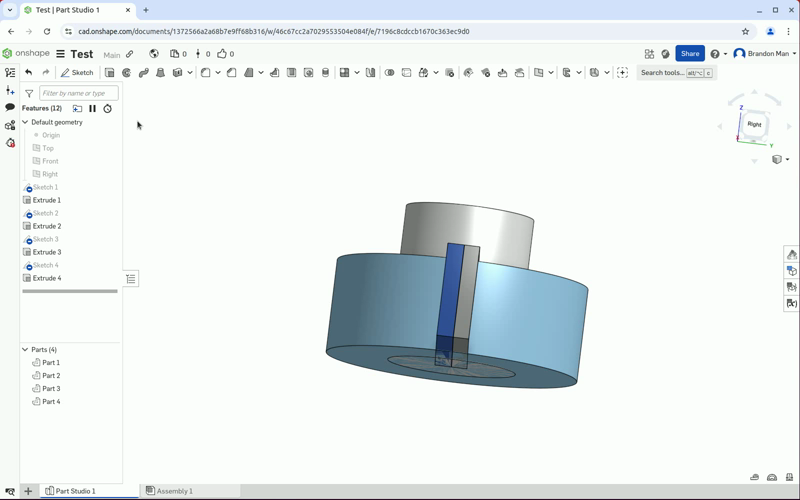
key(right, 3)
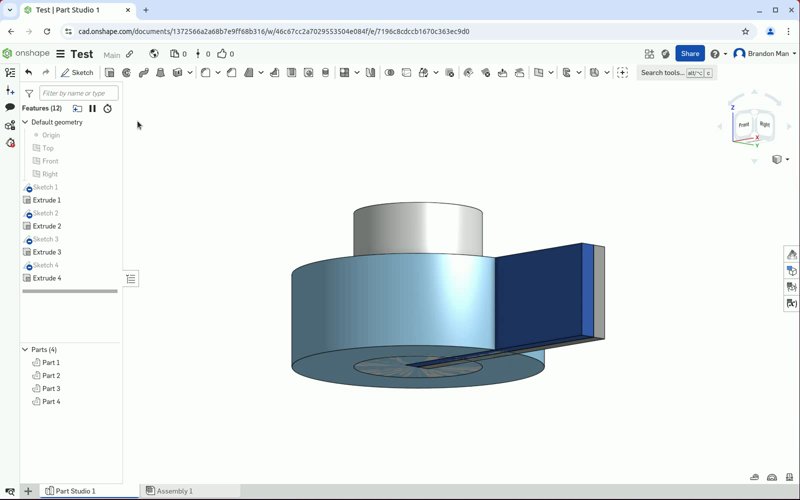
key(down, 3)
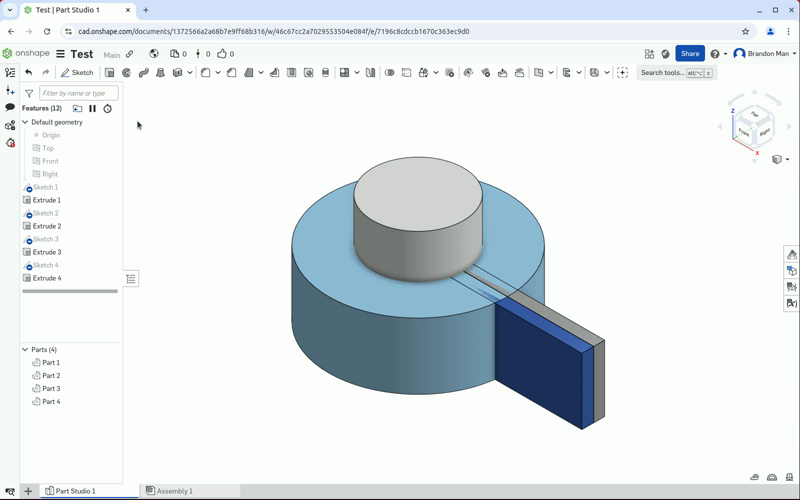
mouse_move(73, 189)
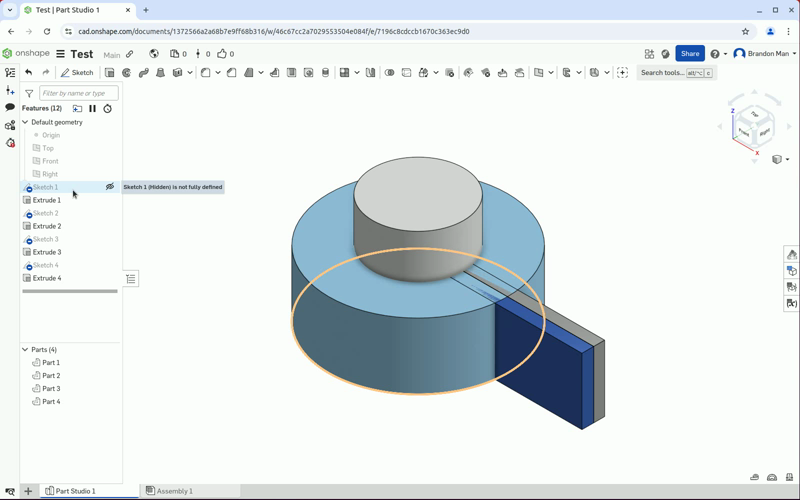
click(73, 189)